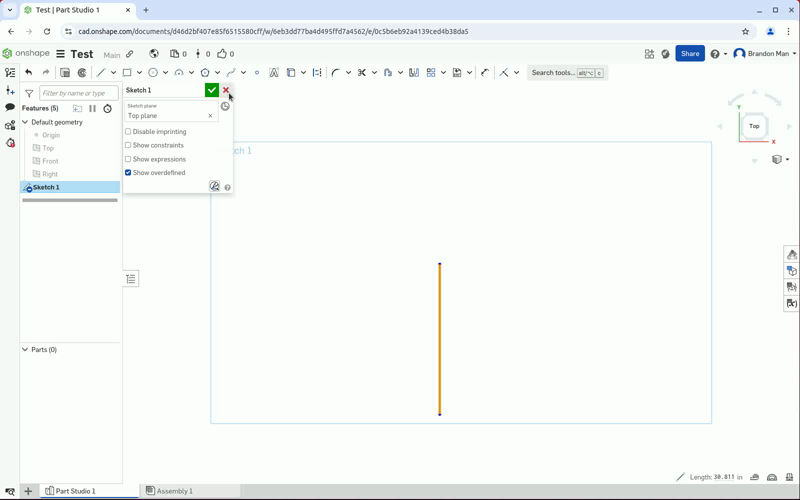
key(shift+h)
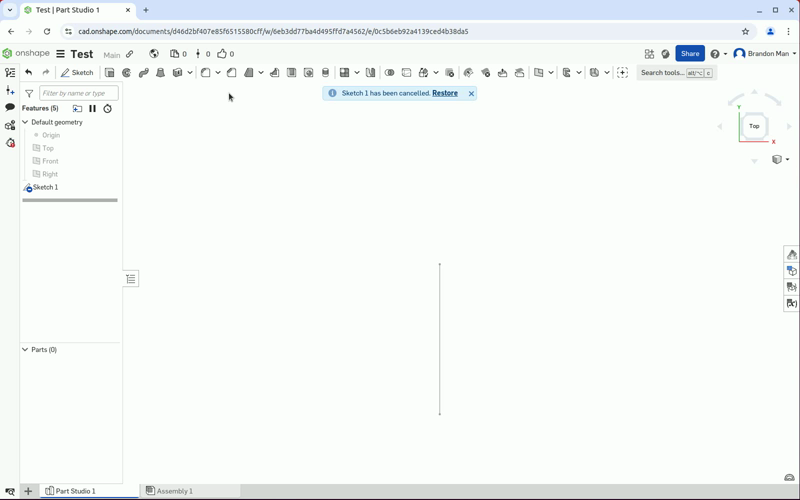
mouse_move(73, 352)
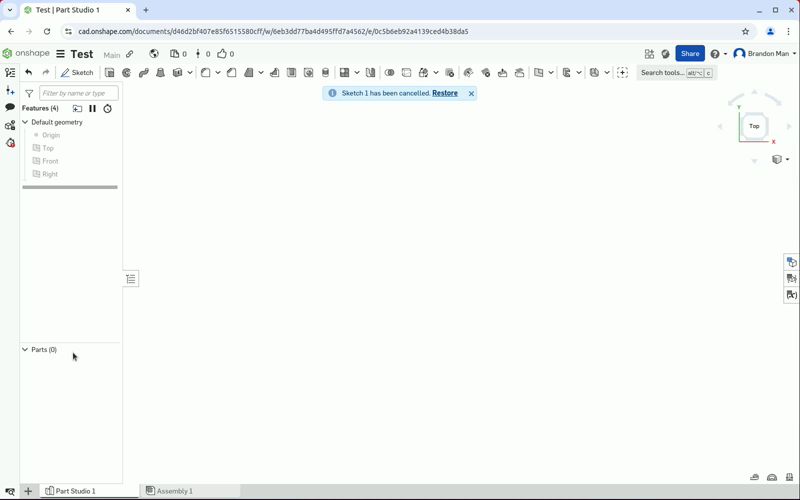
key(y)
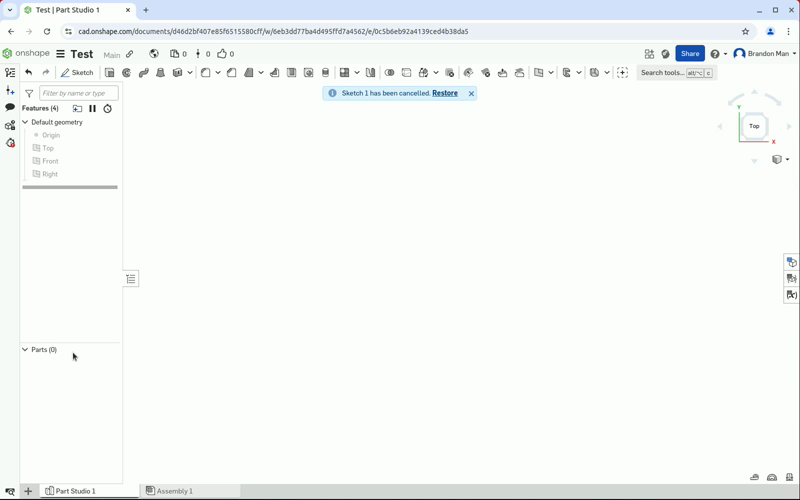
key(shift+p)
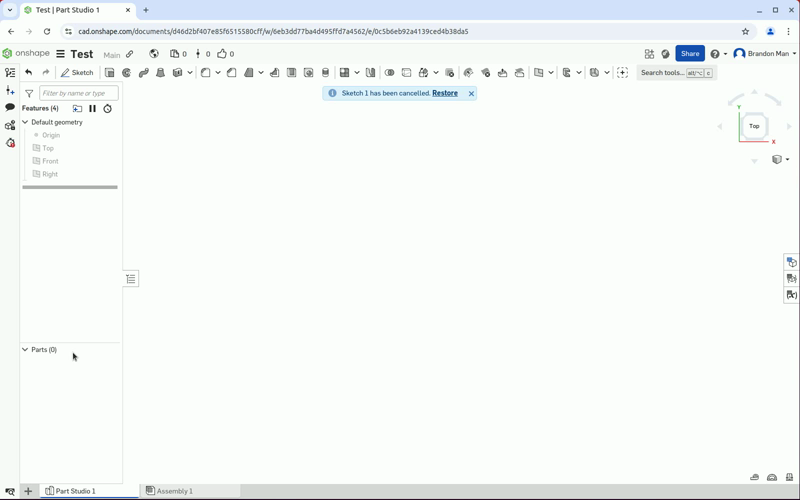
key(space)
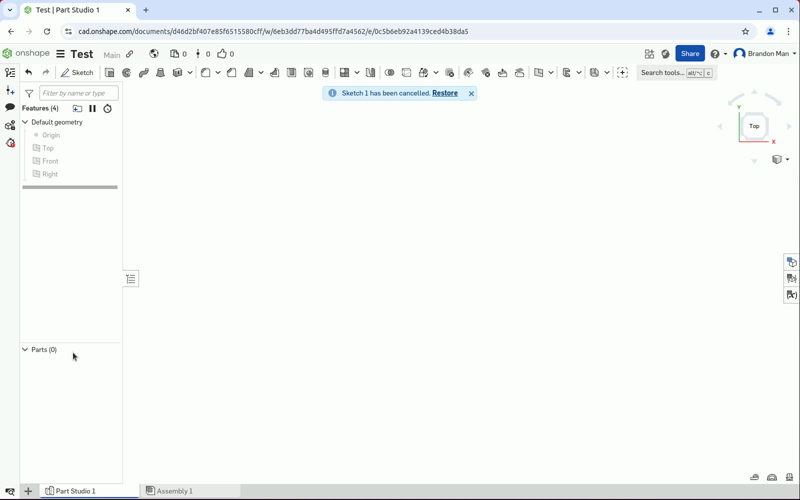
key_down(shift)
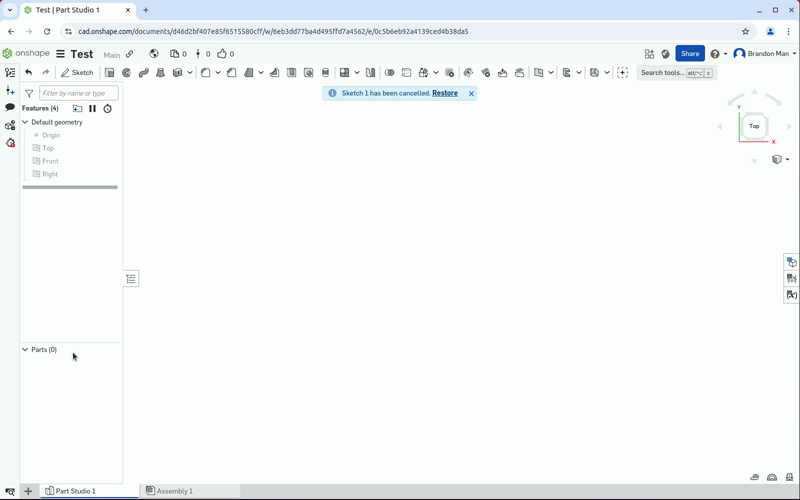
key(up)
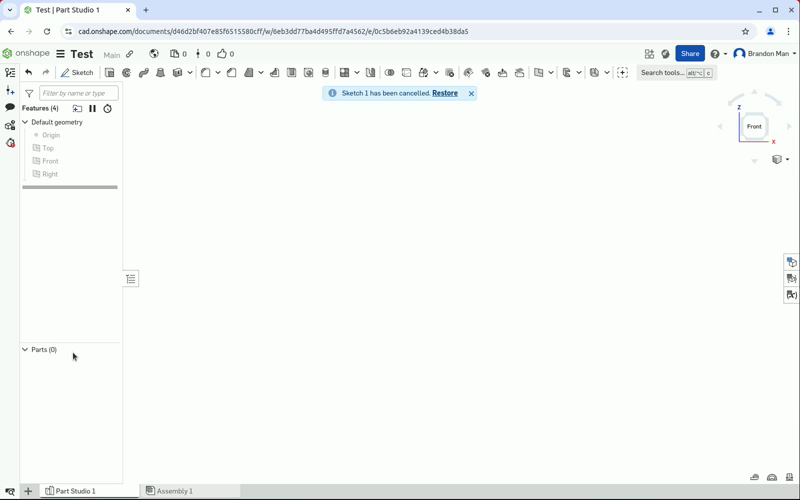
key_up(shift)
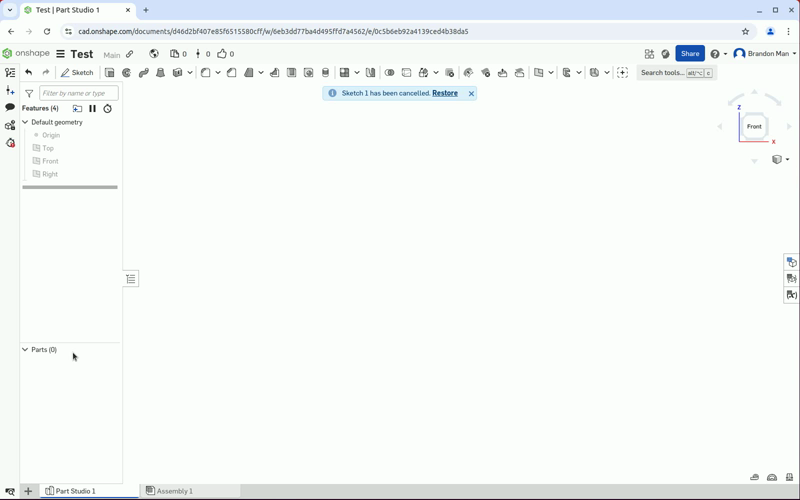
mouse_move(73, 352)
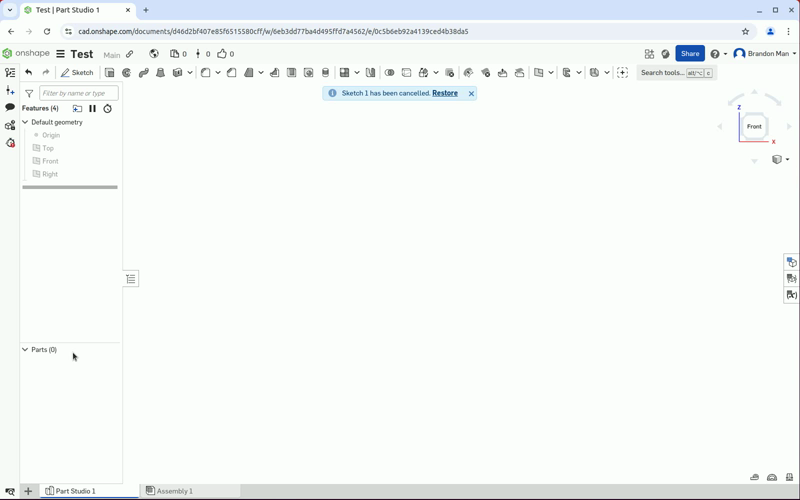
key(shift+y)
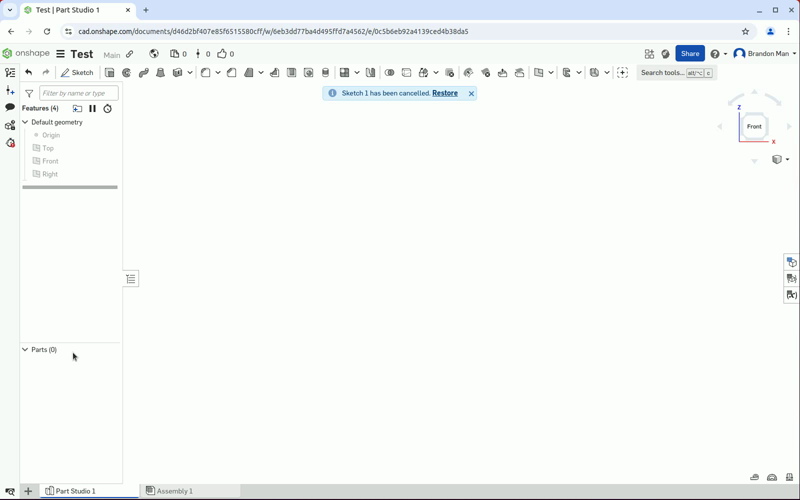
key(shift+s)
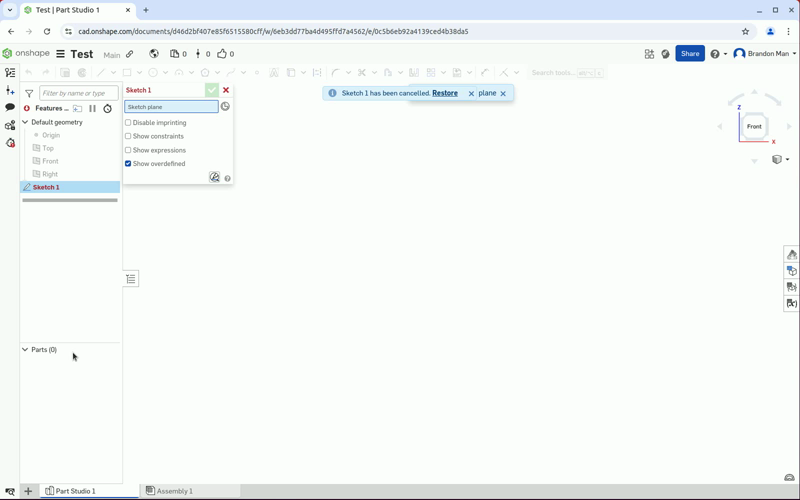
mouse_move(73, 163)
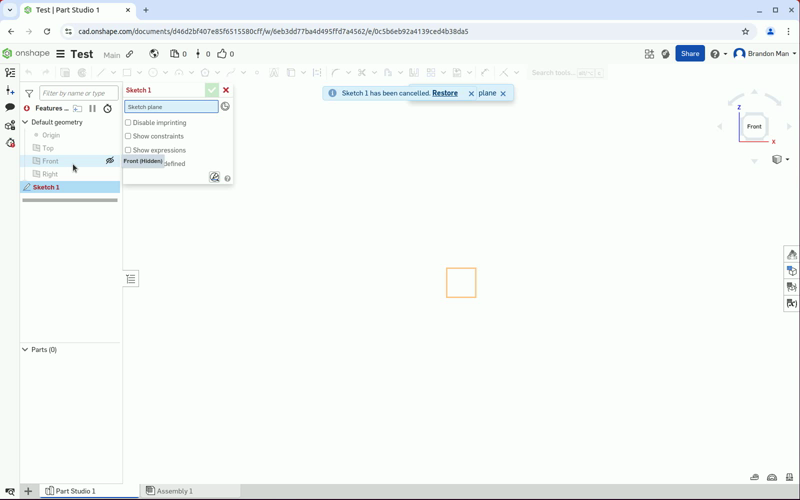
click(73, 163)
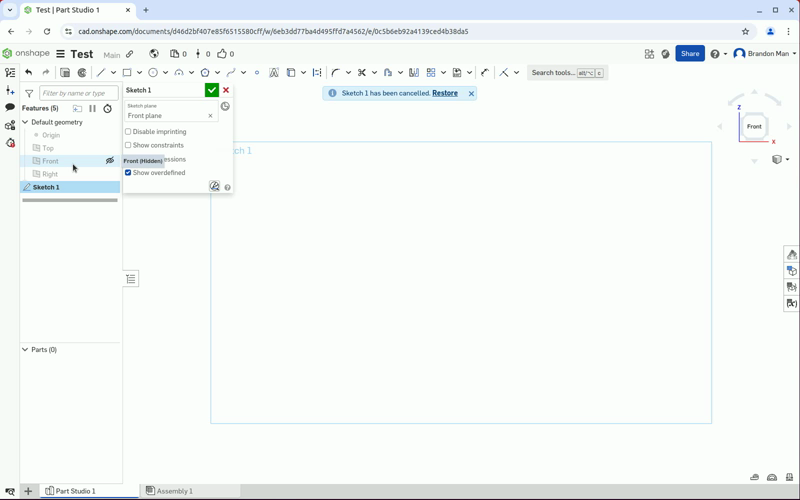
mouse_move(73, 352)
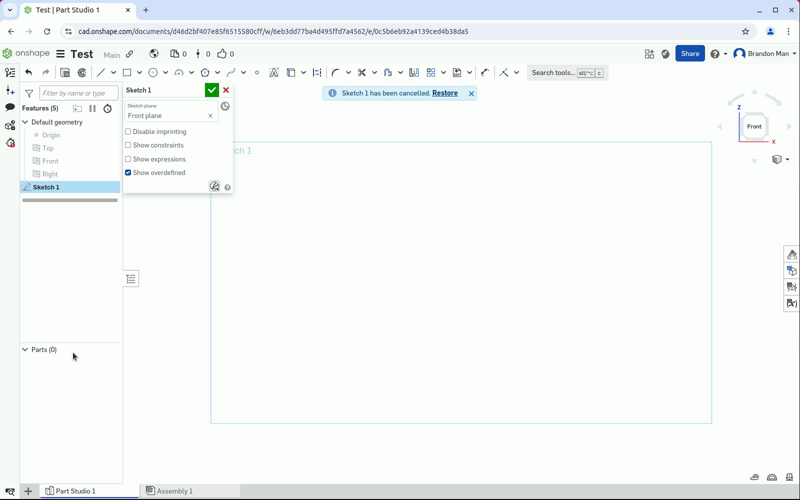
key(y)
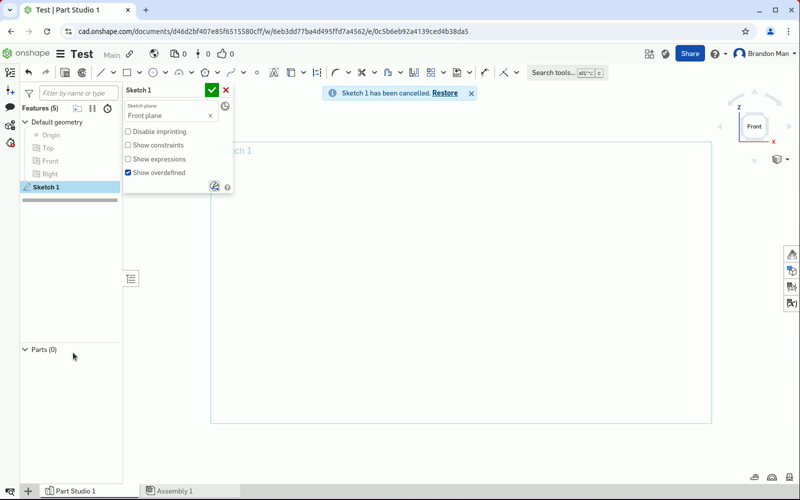
key(a)
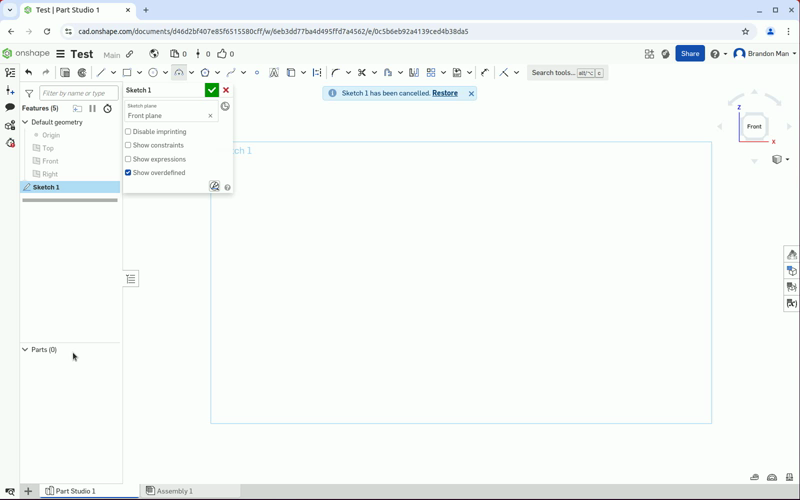
key_down(shift)
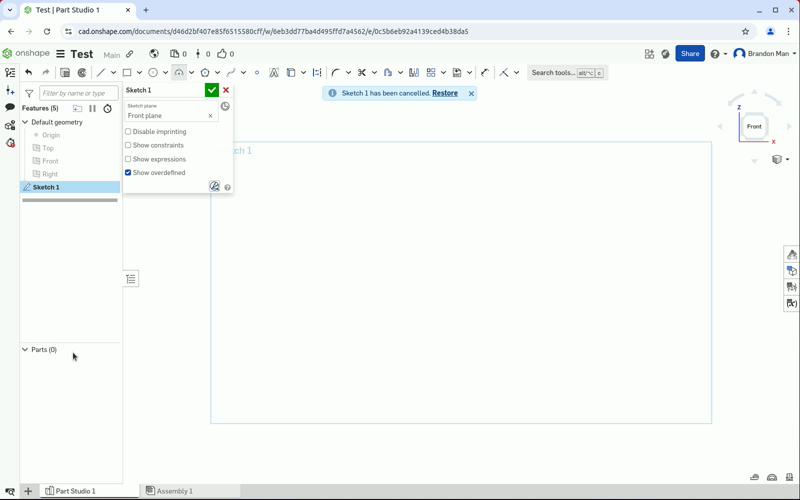
mouse_move(382, 315)
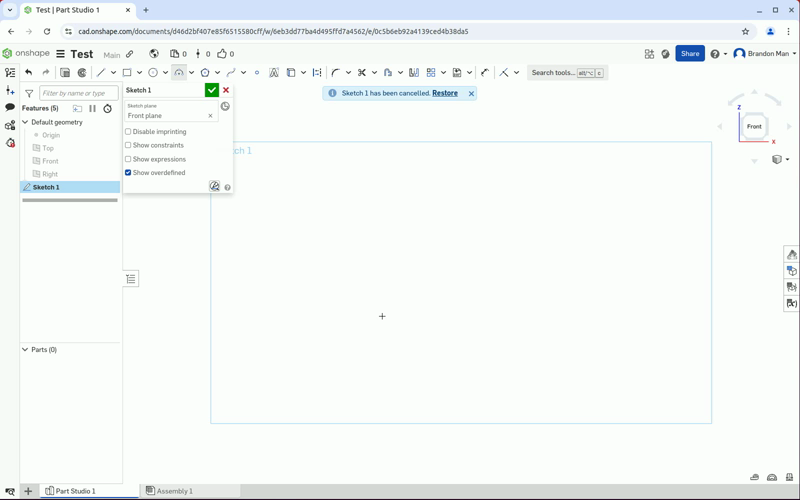
click(382, 315)
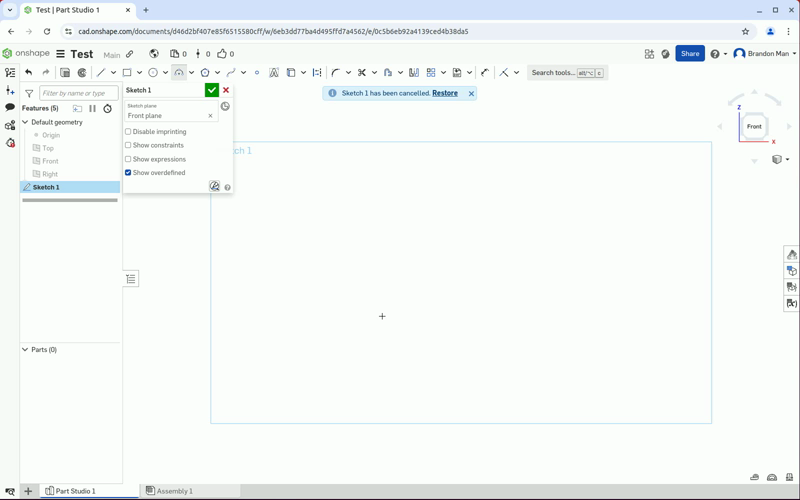
key_up(shift)
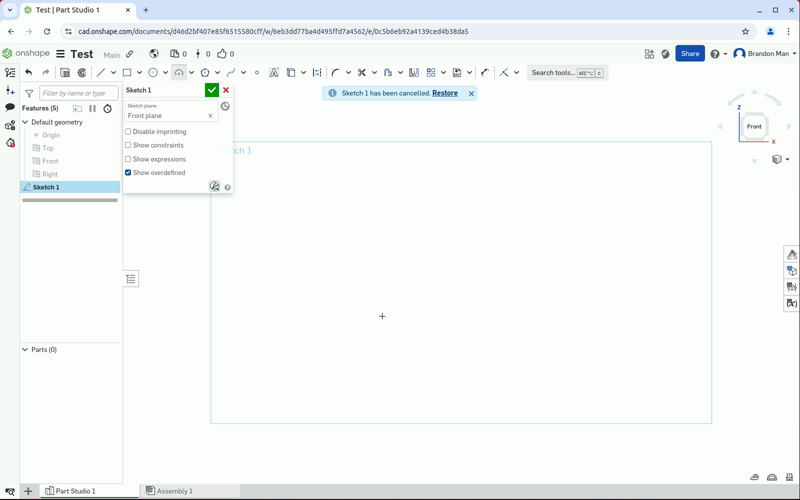
key_down(shift)
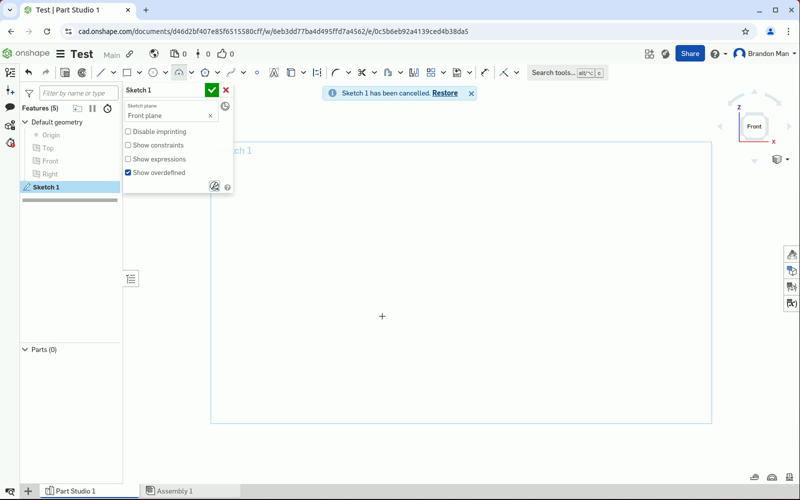
mouse_move(412, 328)
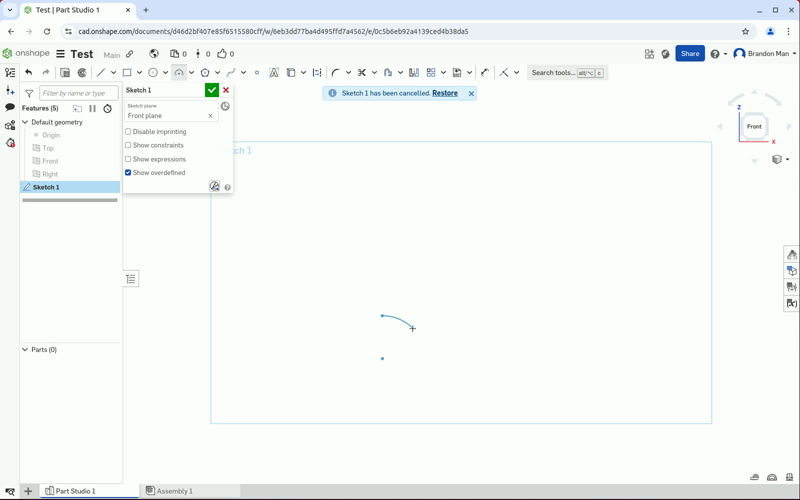
click(412, 328)
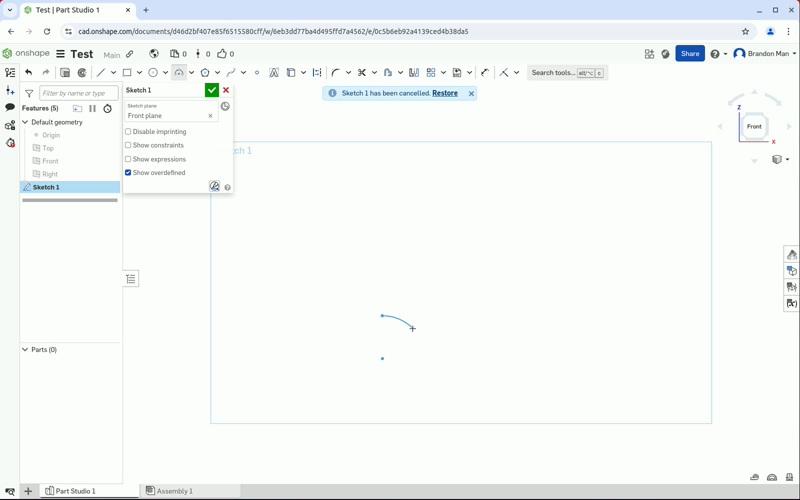
mouse_move(398, 318)
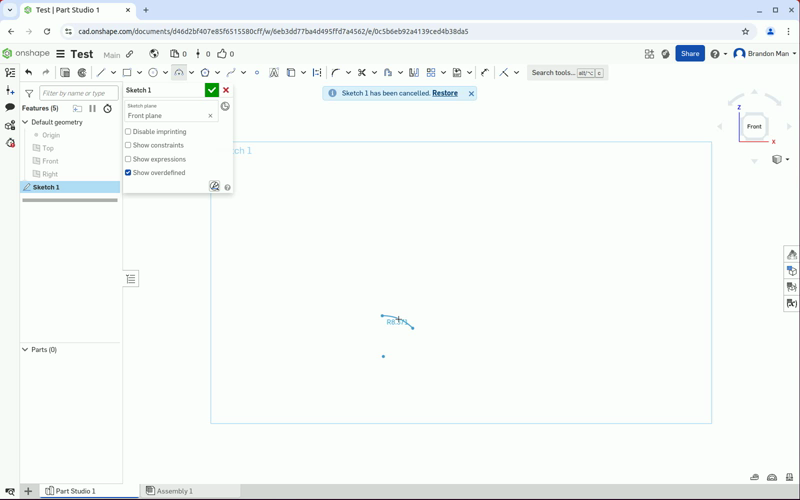
click(398, 318)
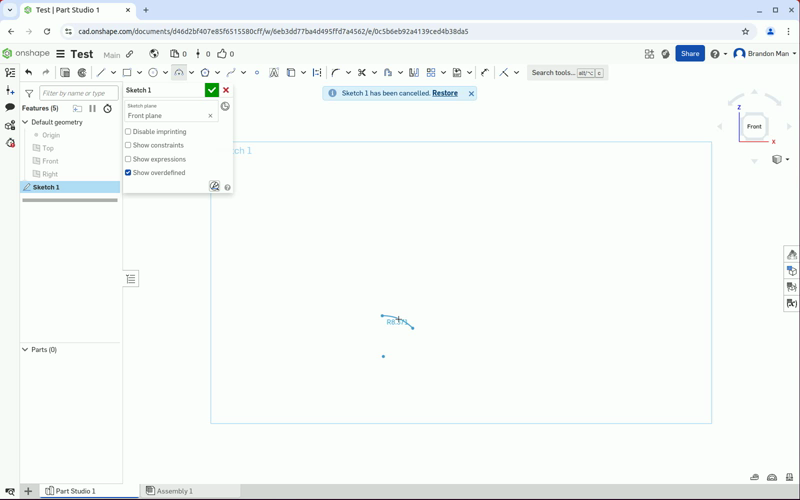
key_up(shift)
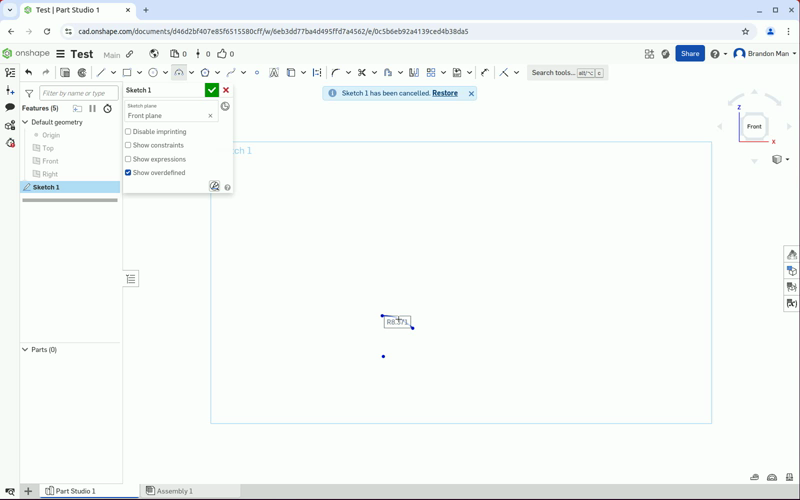
mouse_move(412, 328)
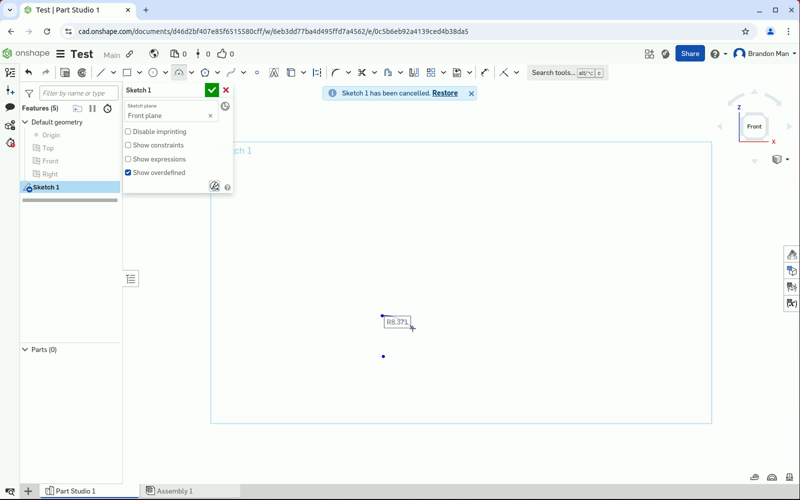
click(412, 328)
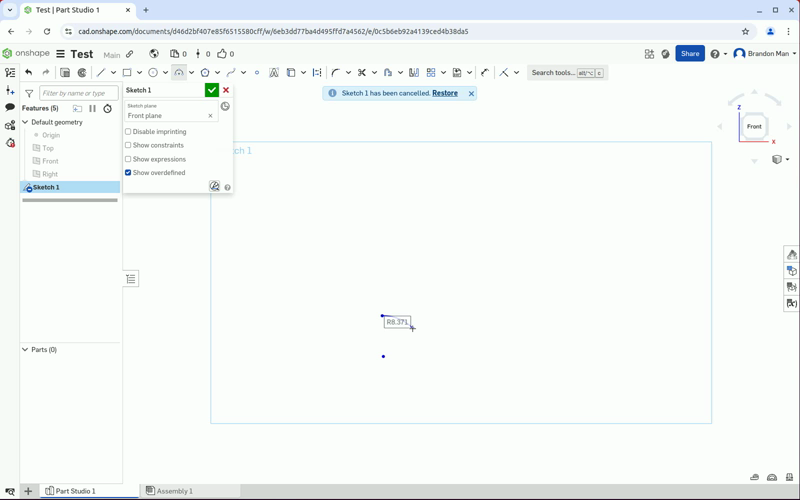
key_down(shift)
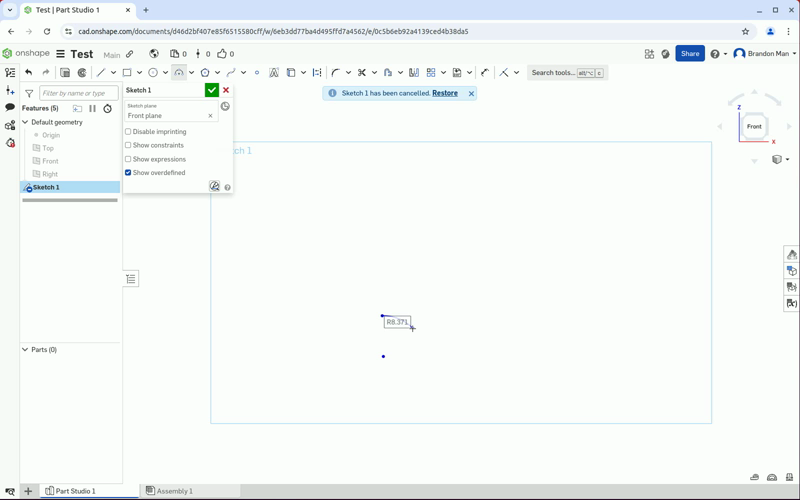
mouse_move(461, 349)
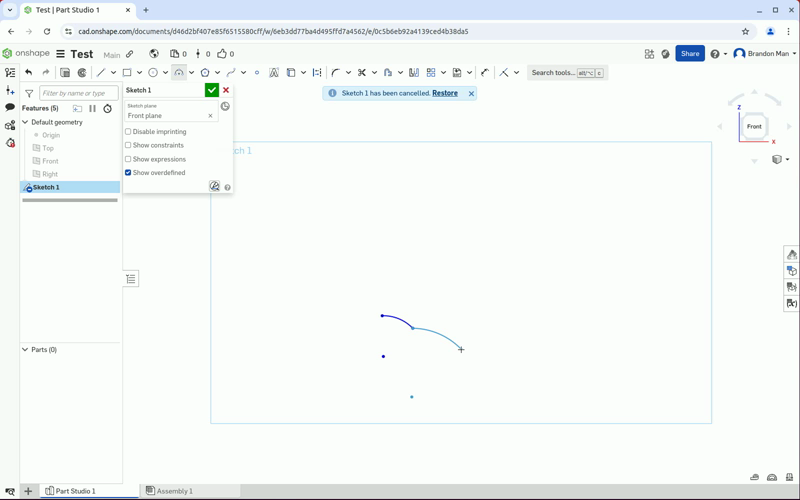
click(461, 349)
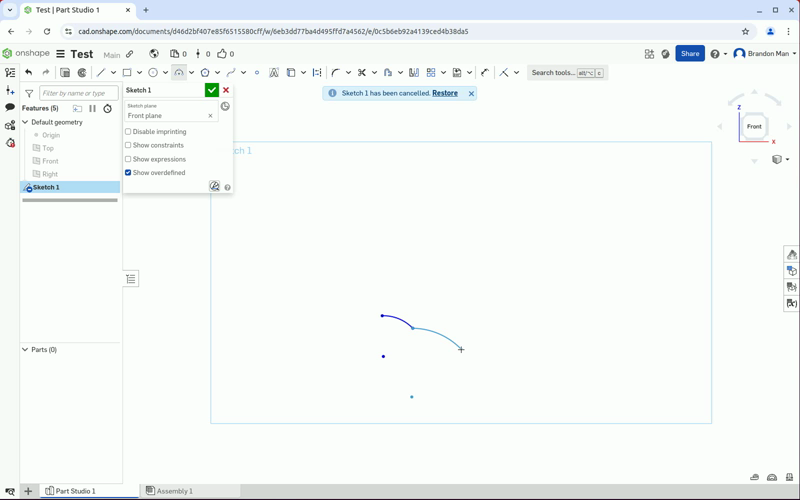
mouse_move(434, 343)
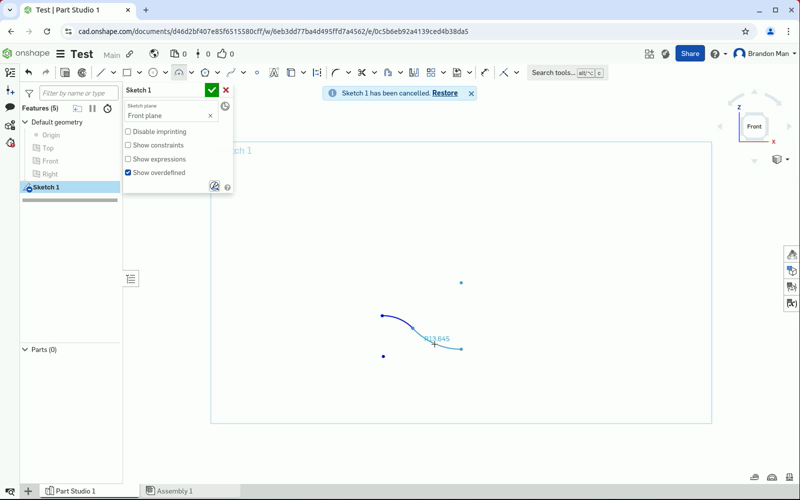
click(434, 343)
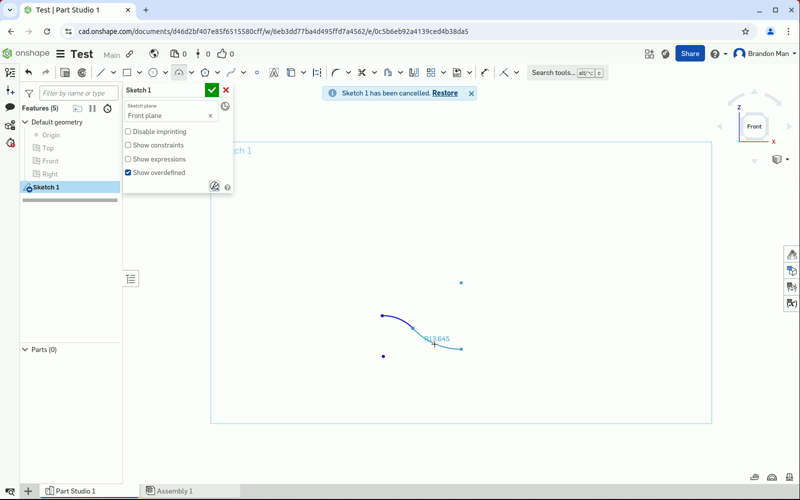
key_up(shift)
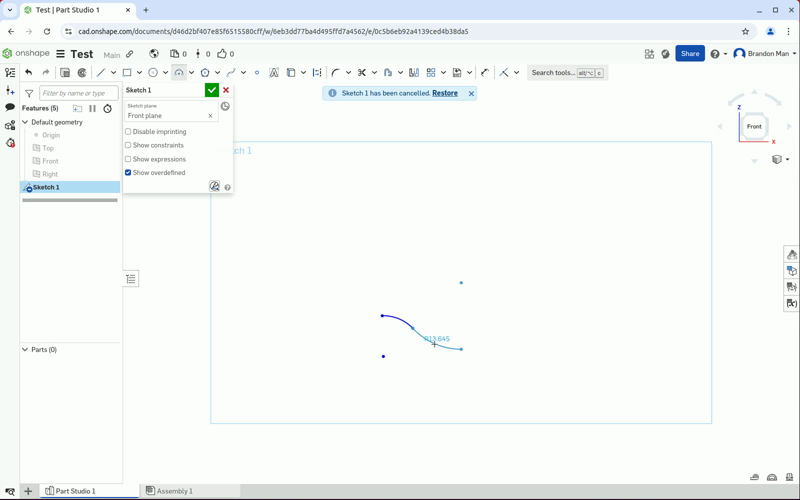
key(esc)
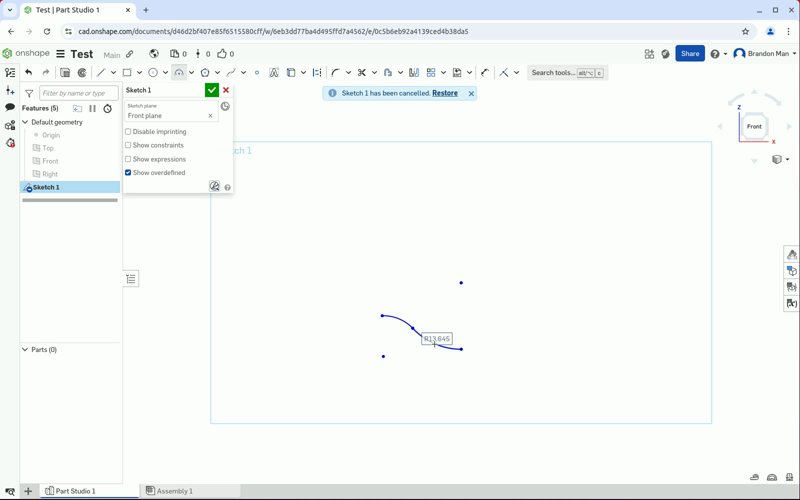
key(l)
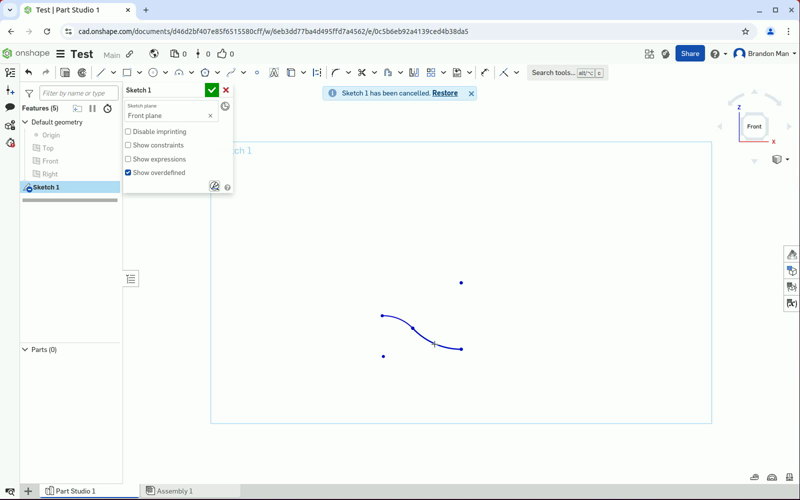
mouse_move(461, 349)
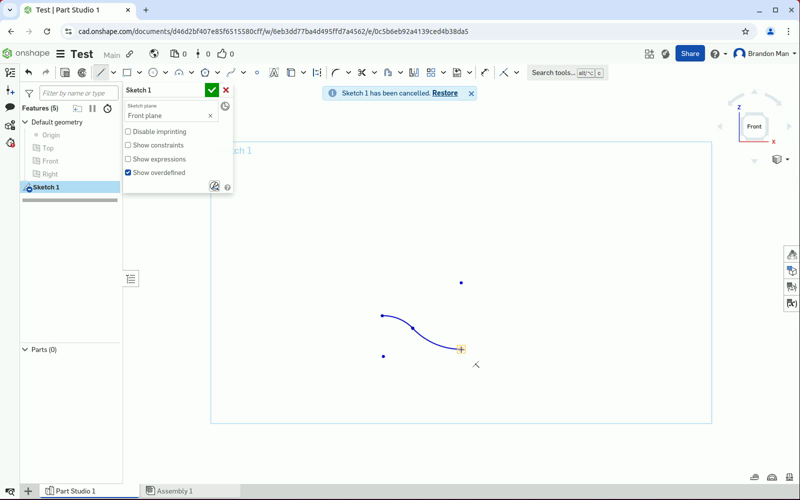
click(461, 349)
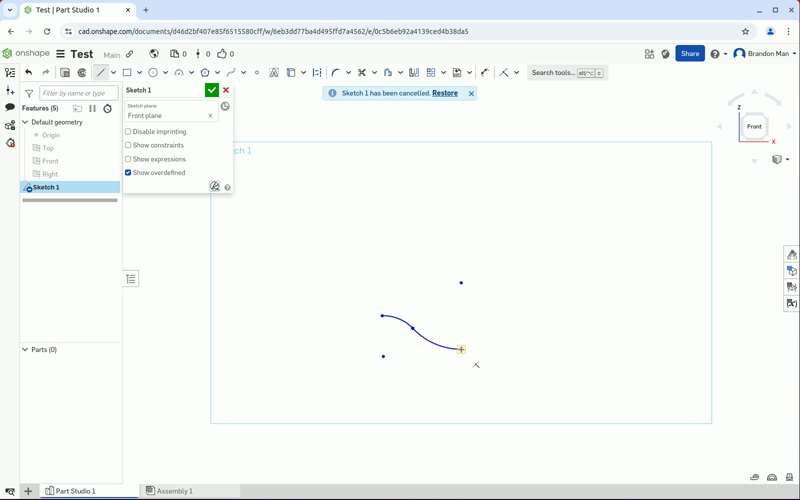
key_down(shift)
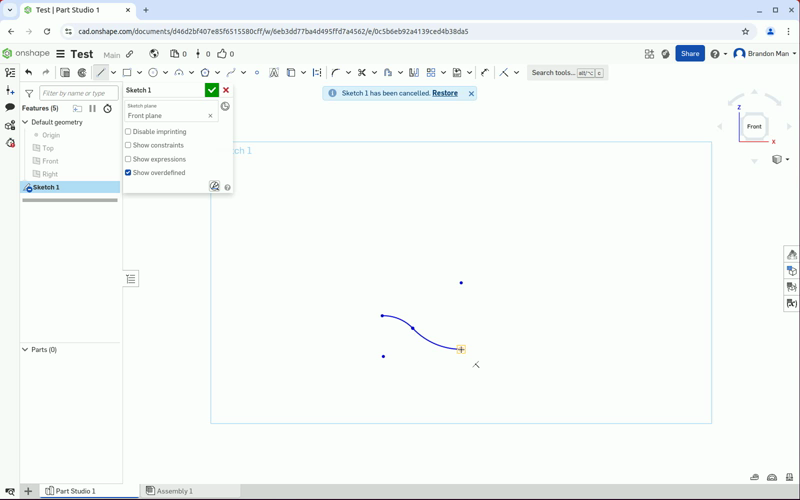
mouse_move(491, 349)
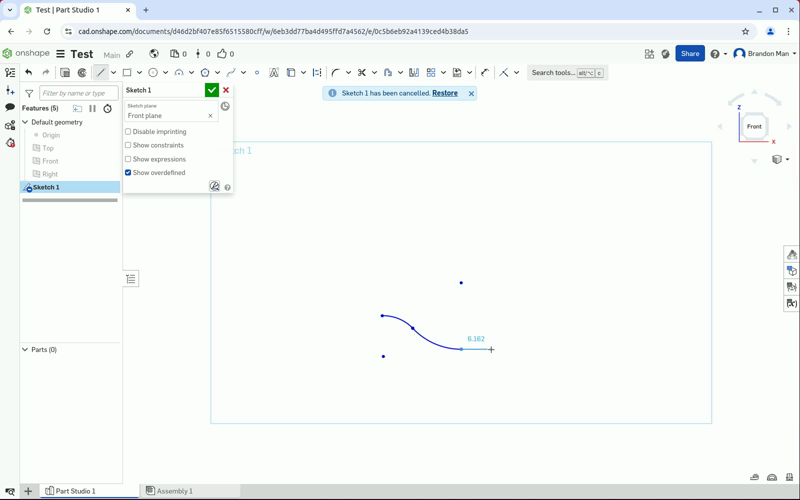
mouse_move(461, 329)
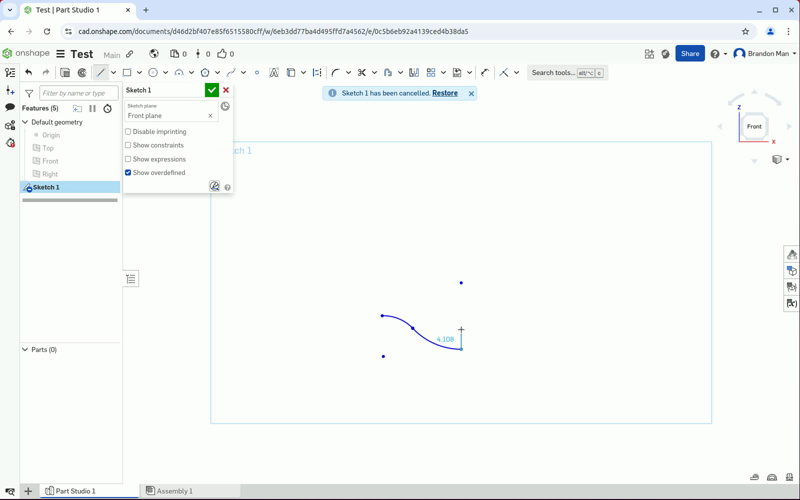
click(461, 329)
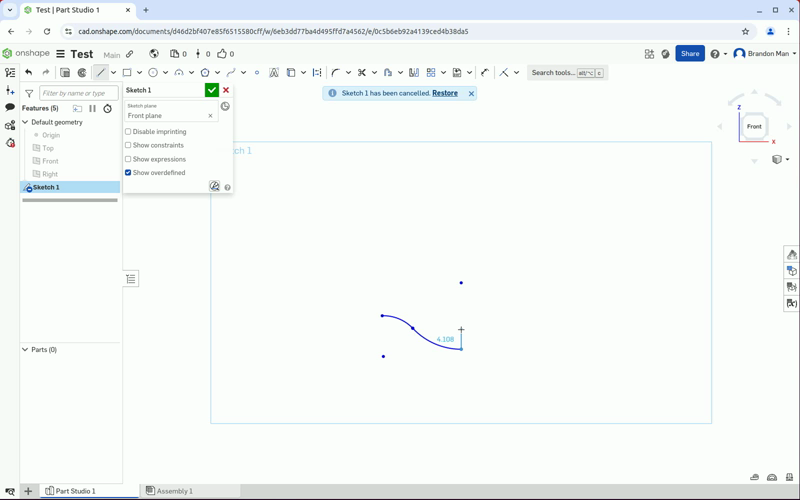
key_up(shift)
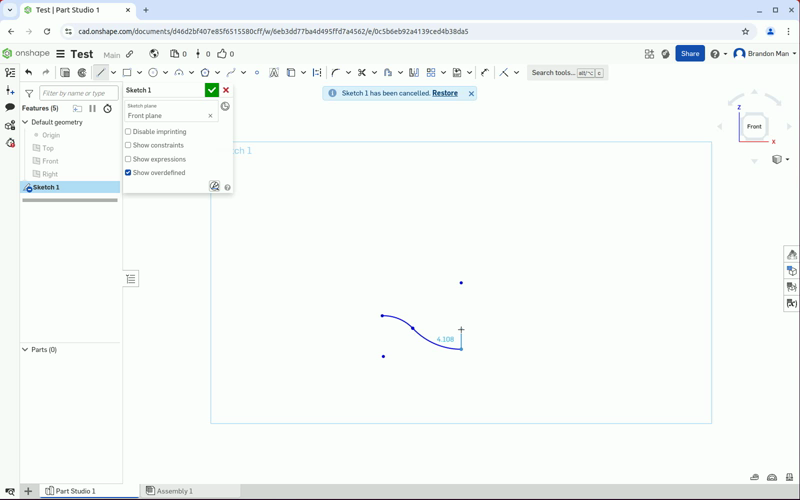
key(esc)
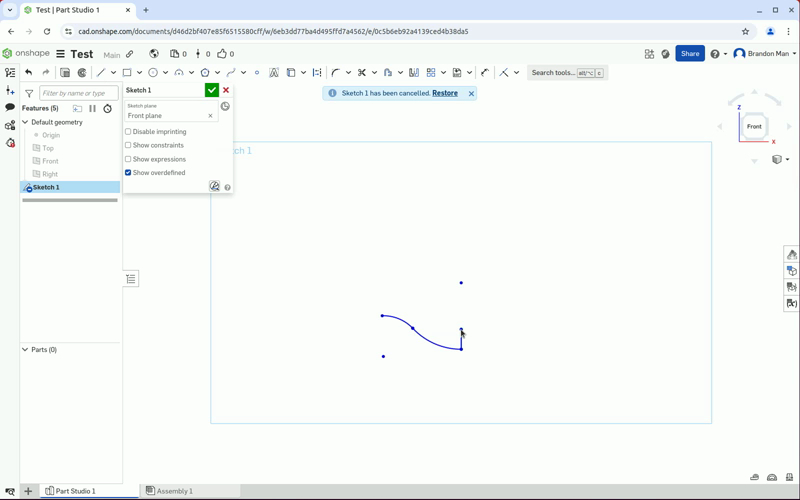
key(a)
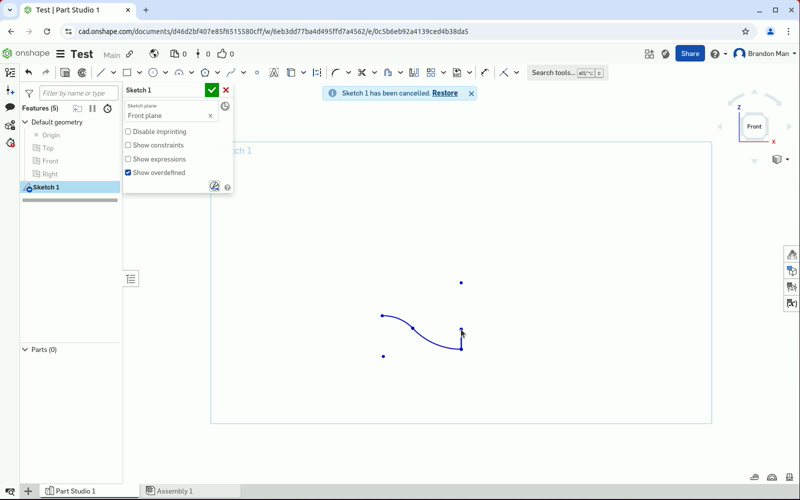
mouse_move(461, 329)
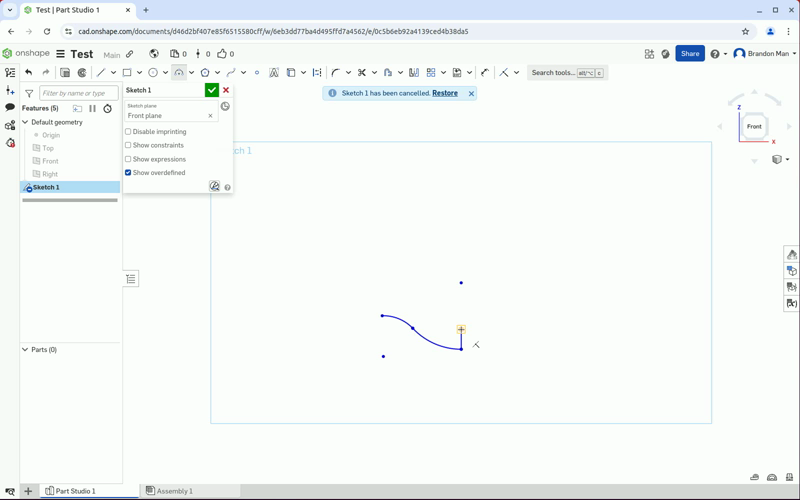
click(461, 329)
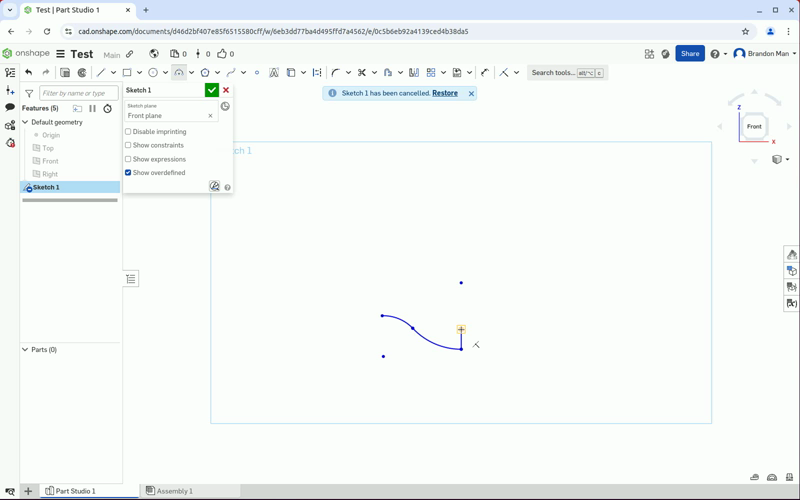
key_down(shift)
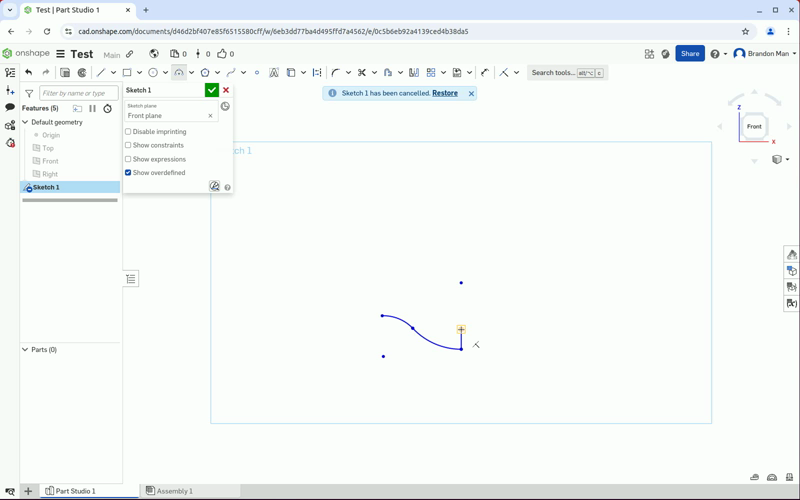
mouse_move(461, 236)
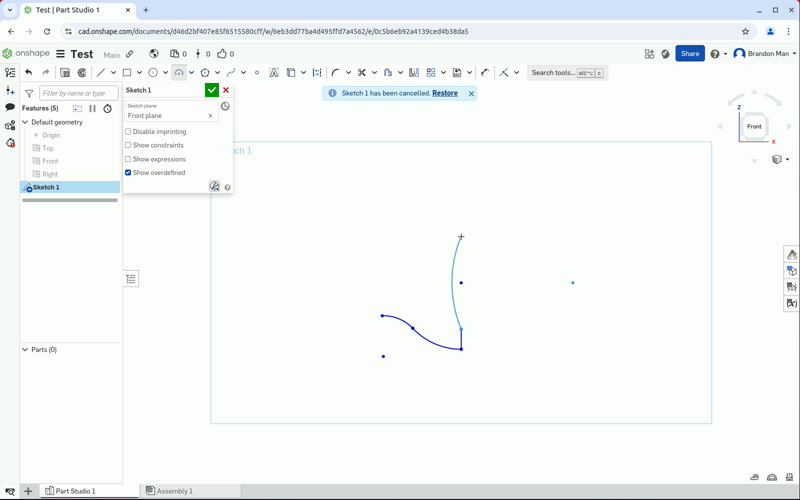
click(461, 236)
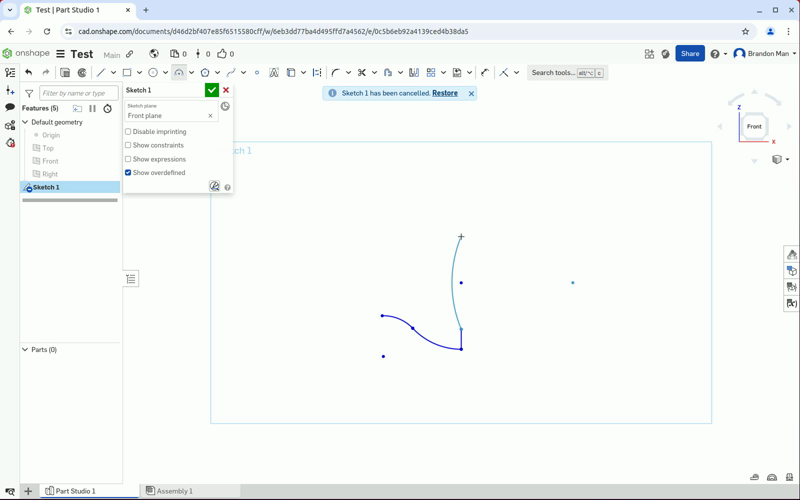
mouse_move(414, 282)
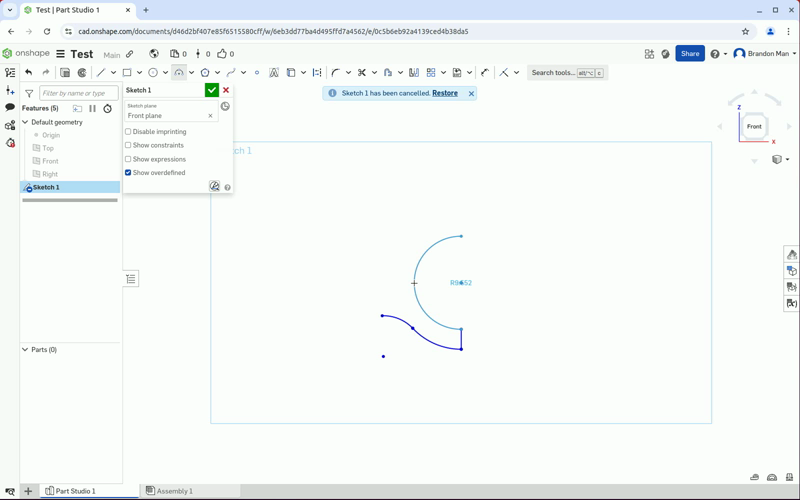
click(414, 282)
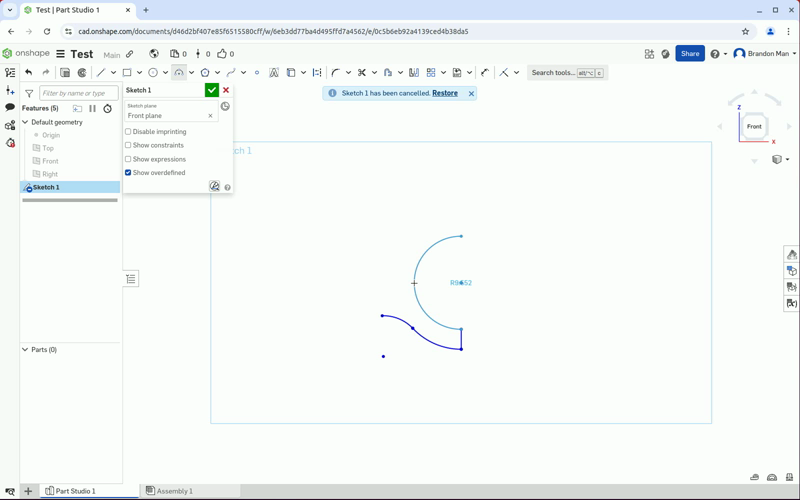
key_up(shift)
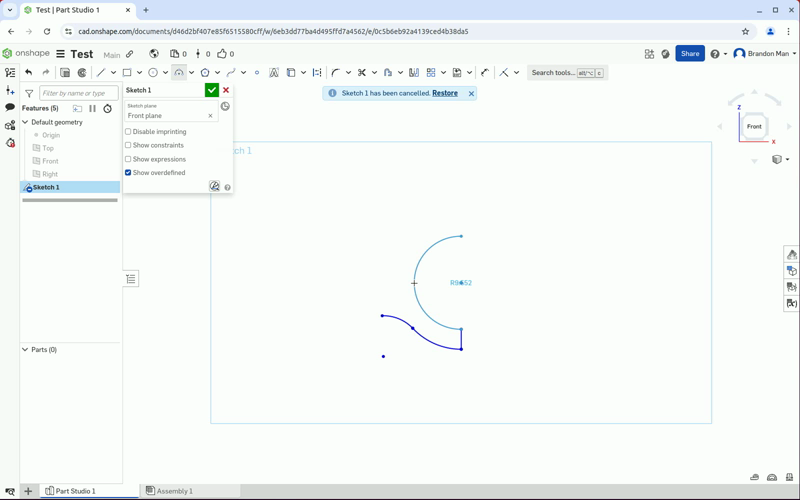
key(esc)
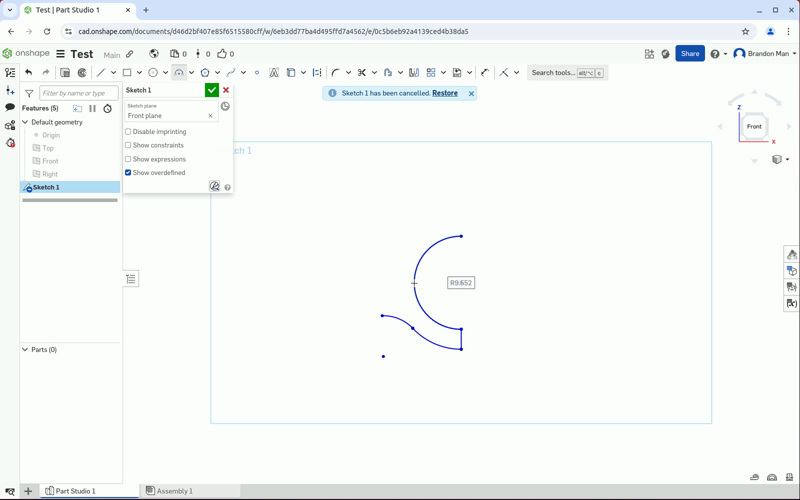
key(l)
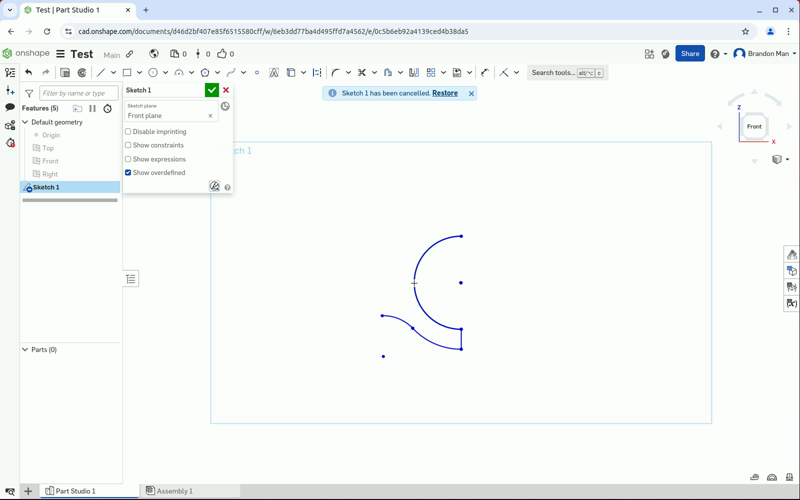
mouse_move(461, 236)
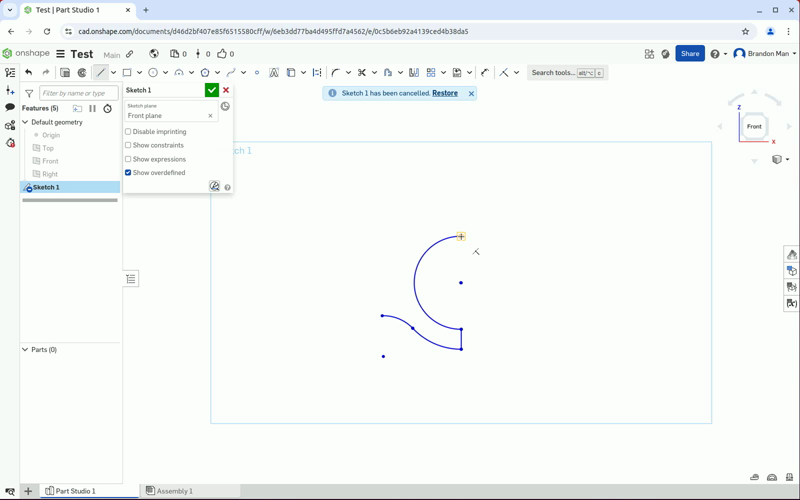
click(461, 236)
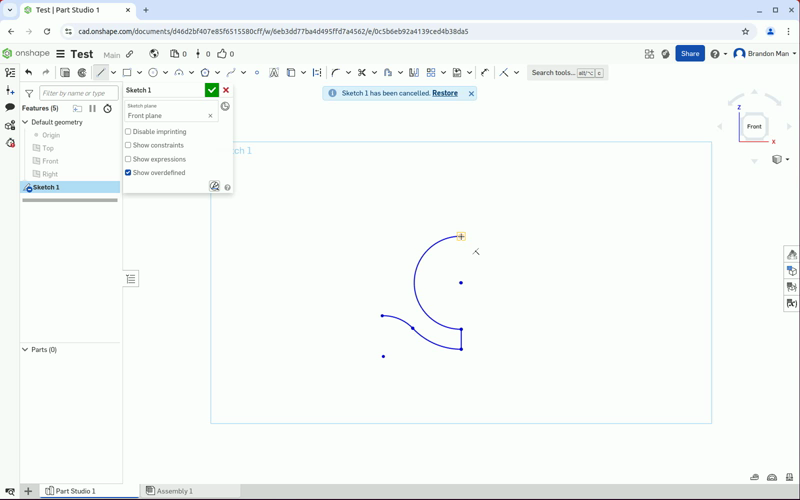
key_down(shift)
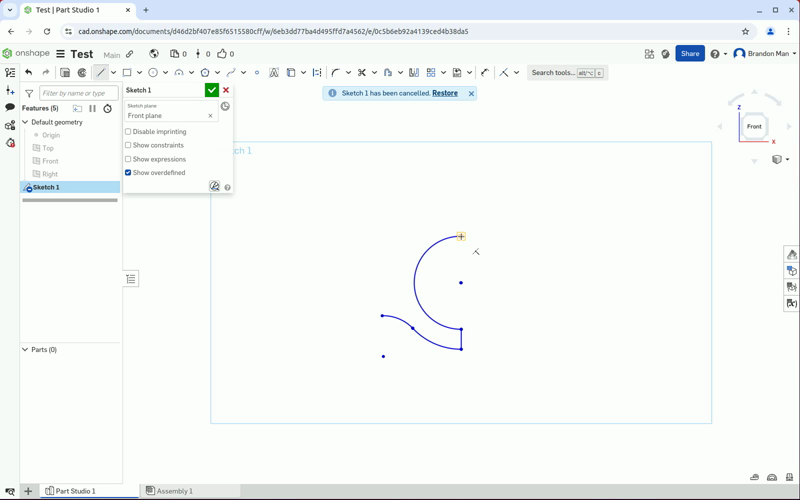
mouse_move(491, 236)
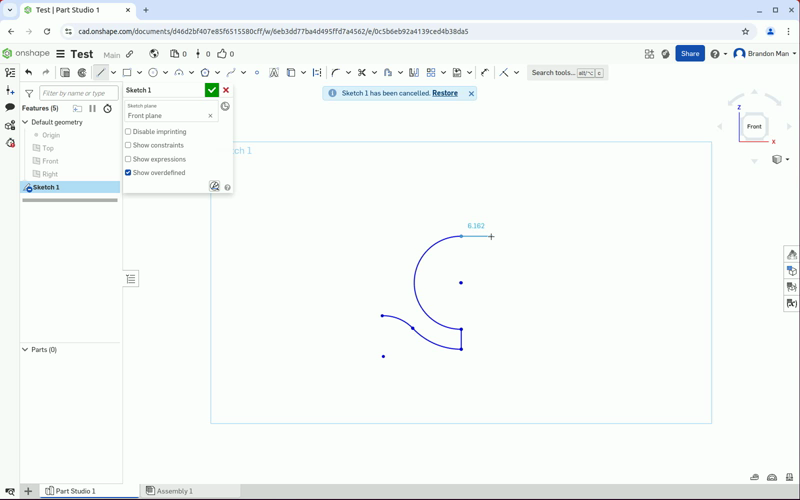
mouse_move(461, 216)
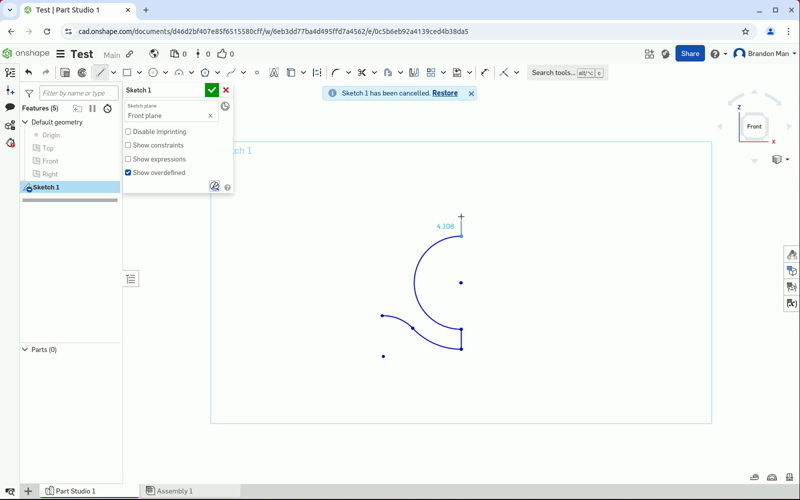
click(461, 216)
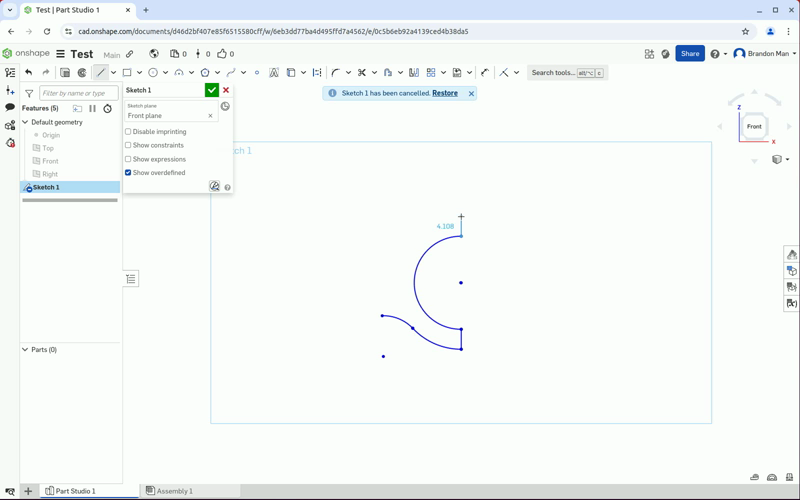
key_up(shift)
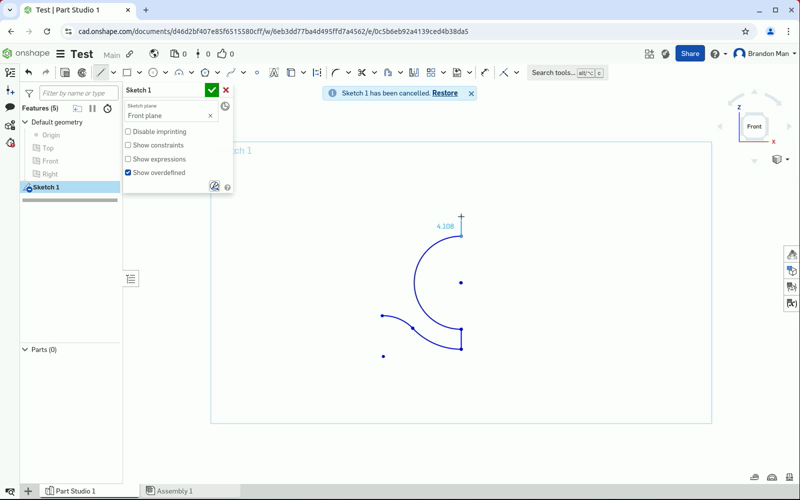
key(esc)
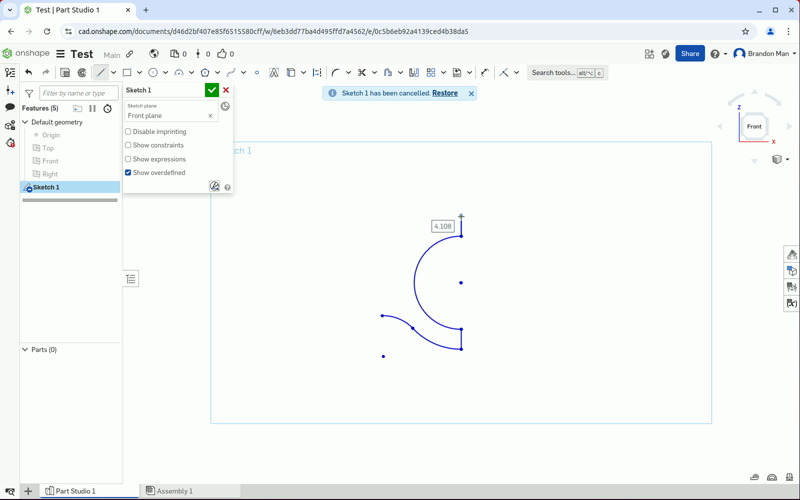
key(a)
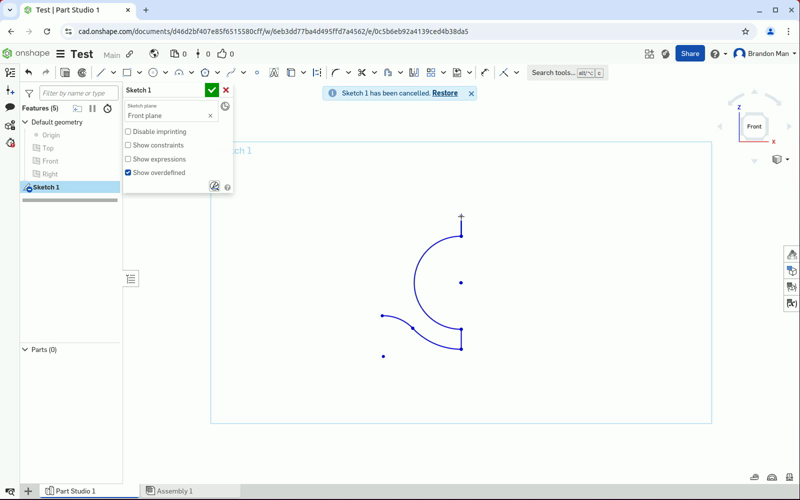
mouse_move(461, 216)
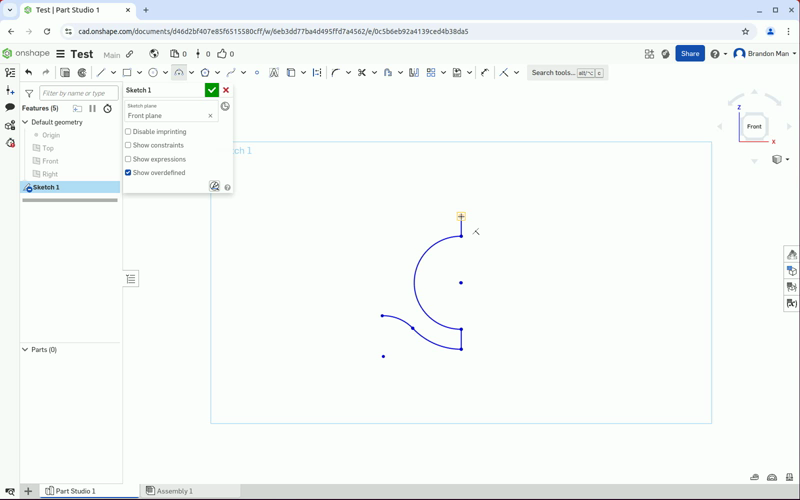
click(461, 216)
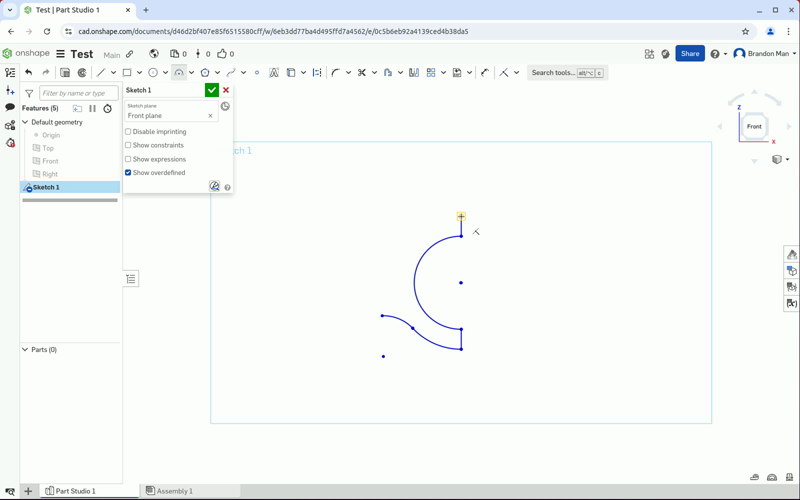
key_down(shift)
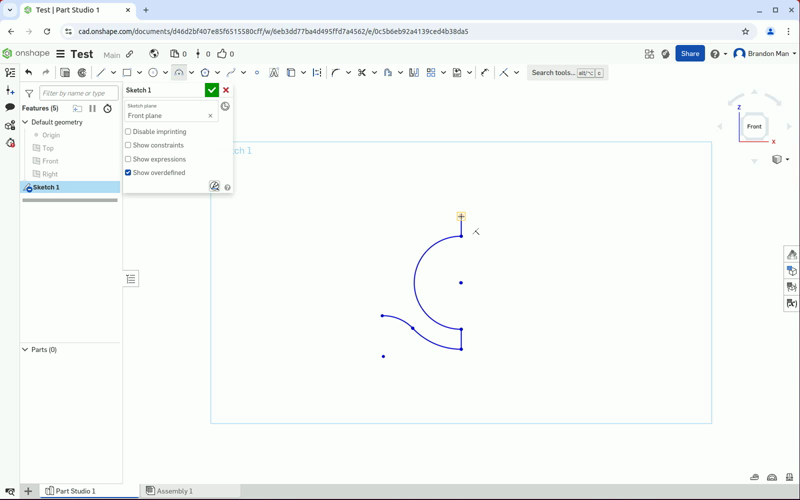
mouse_move(412, 237)
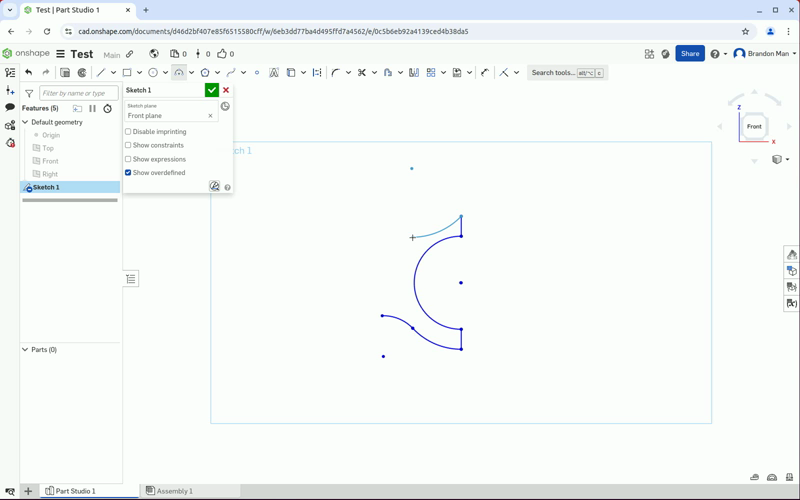
click(412, 237)
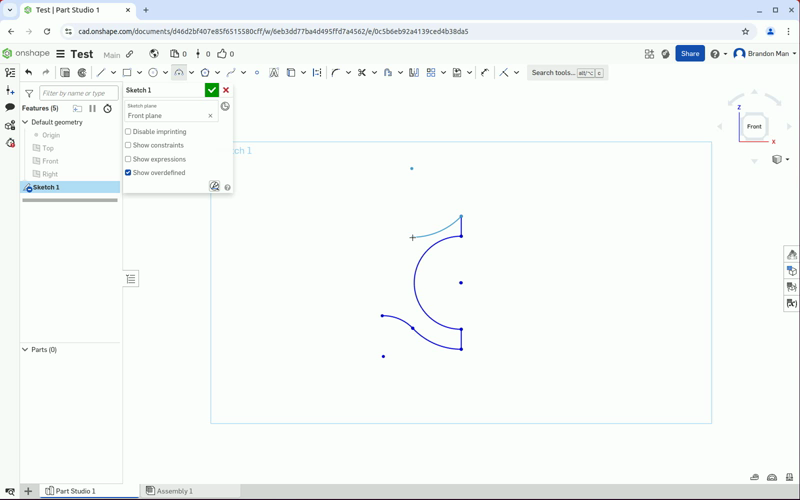
mouse_move(434, 221)
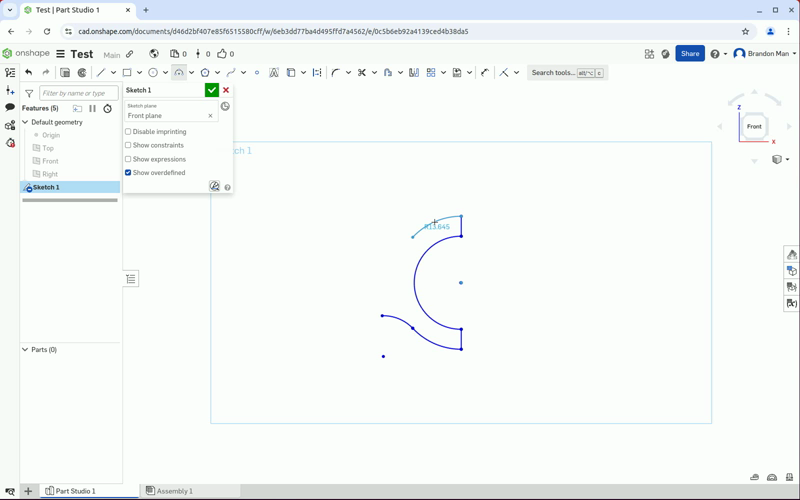
click(434, 221)
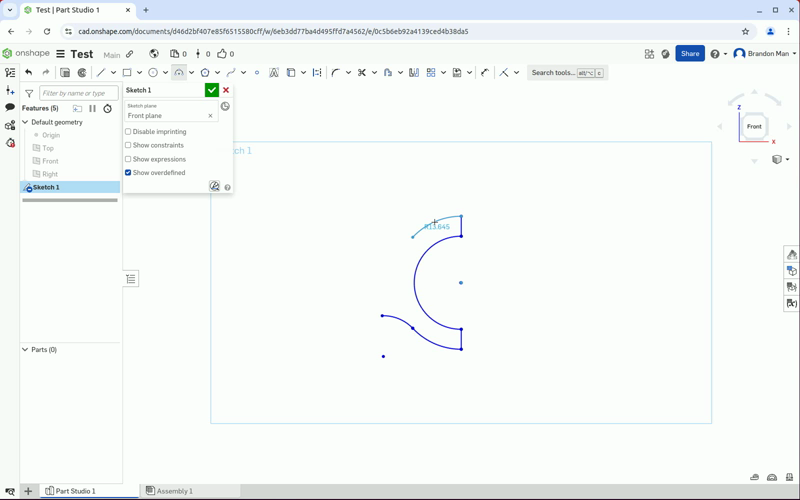
key_up(shift)
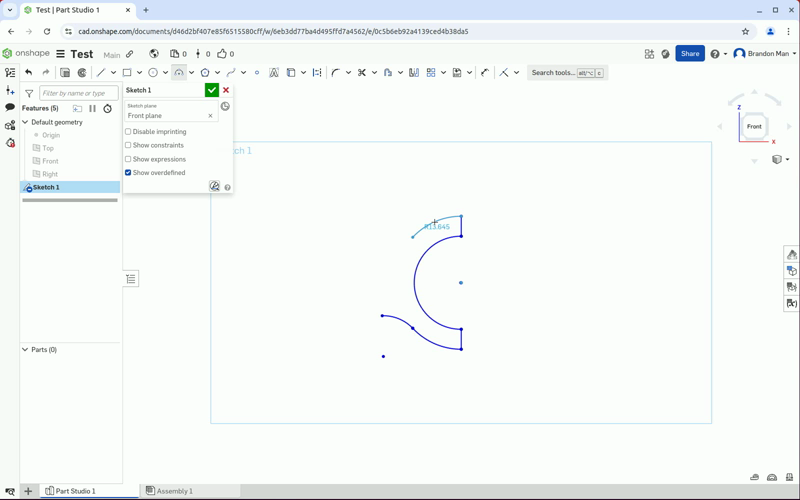
mouse_move(412, 237)
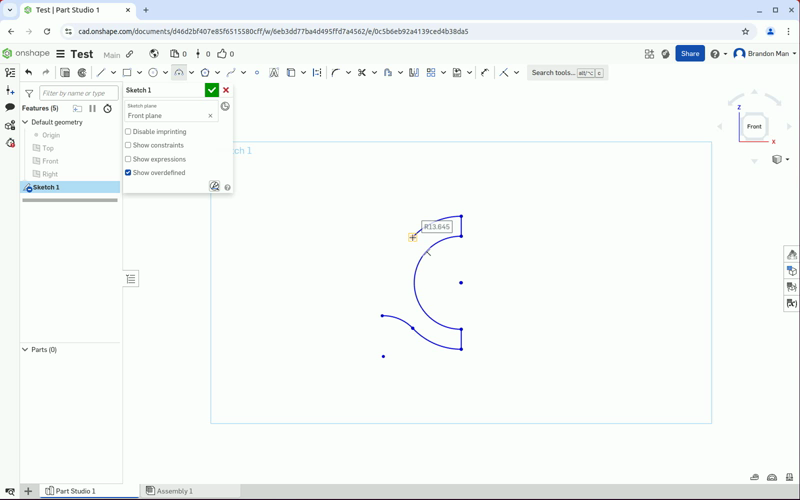
click(412, 237)
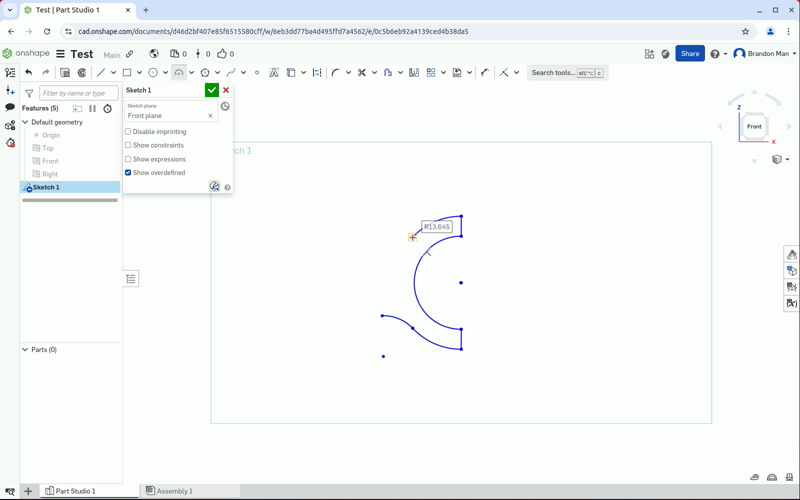
key_down(shift)
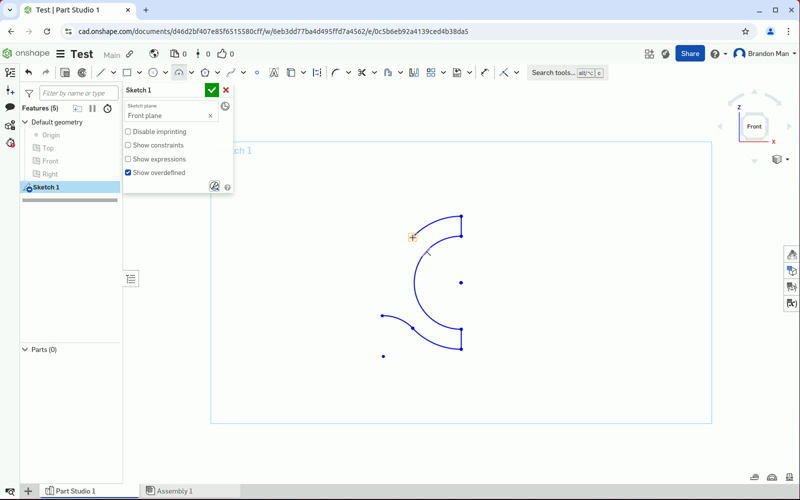
mouse_move(382, 249)
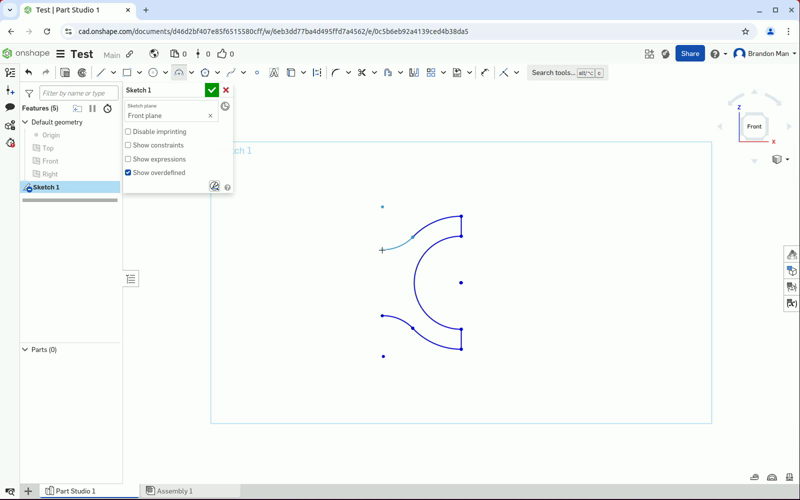
click(382, 249)
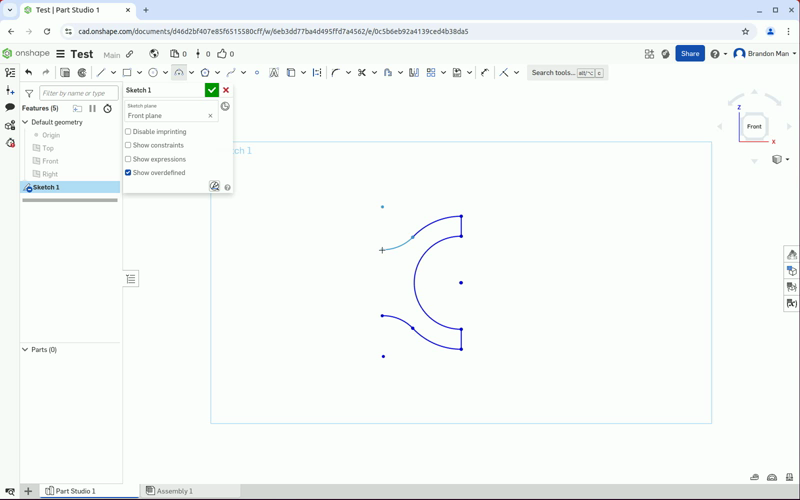
mouse_move(398, 246)
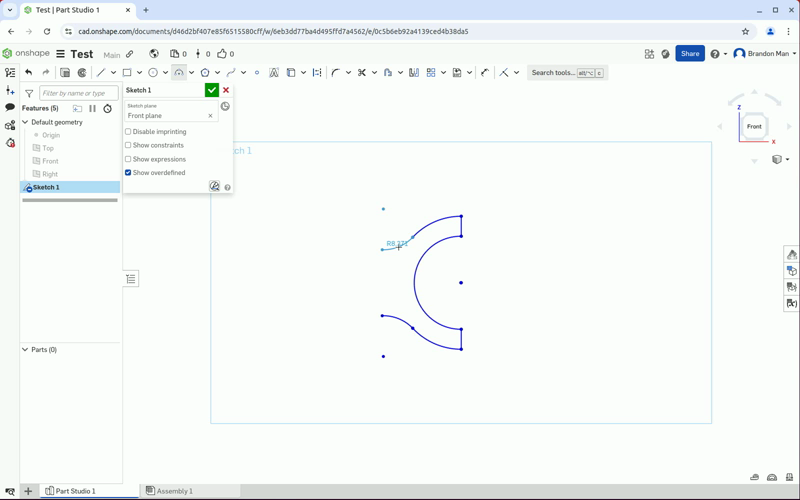
click(398, 246)
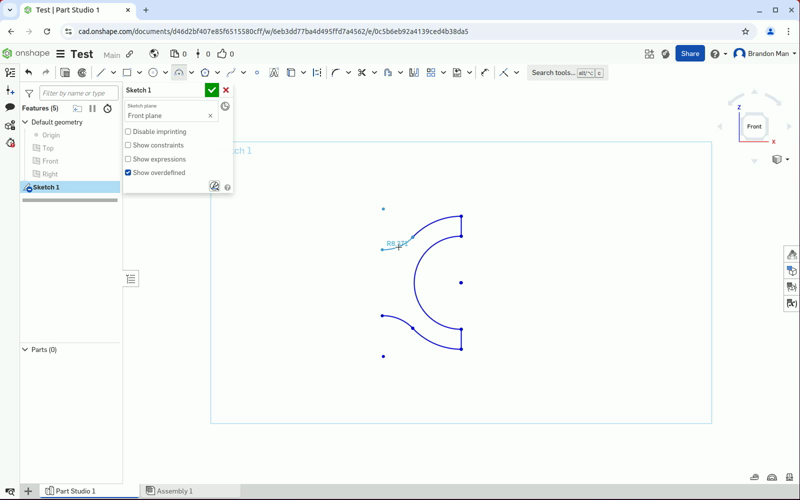
key_up(shift)
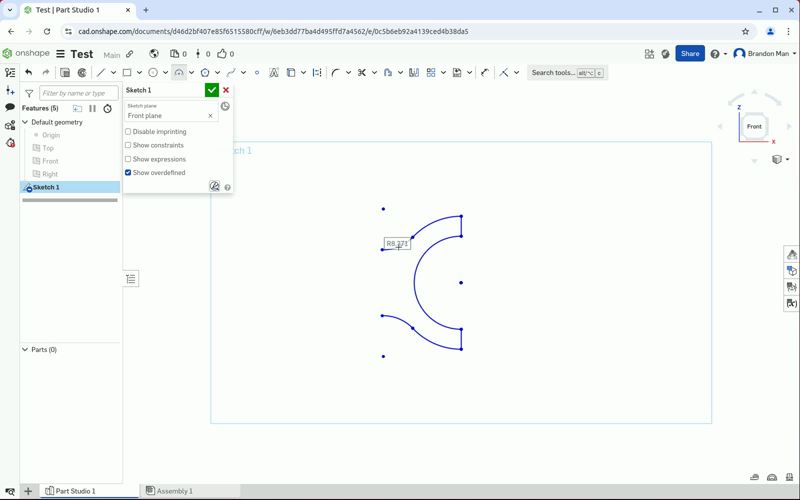
mouse_move(382, 249)
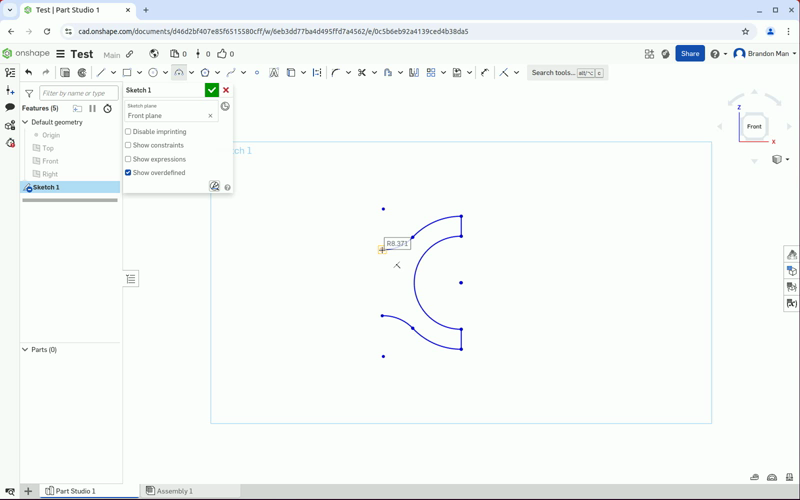
click(382, 249)
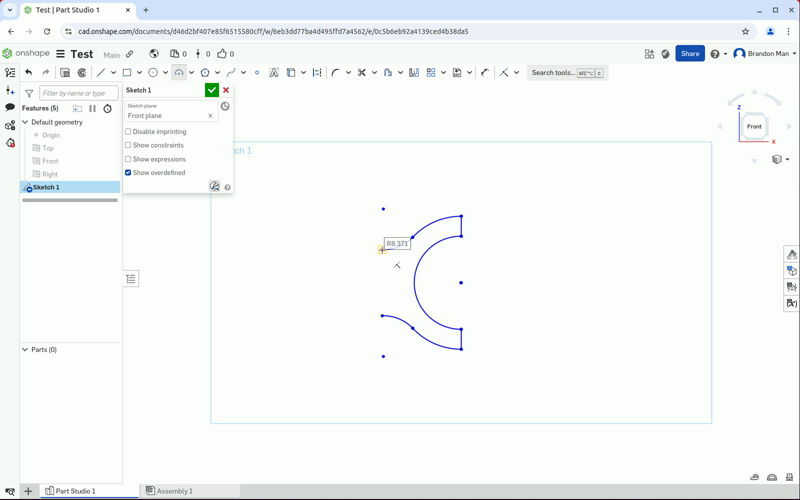
mouse_move(382, 315)
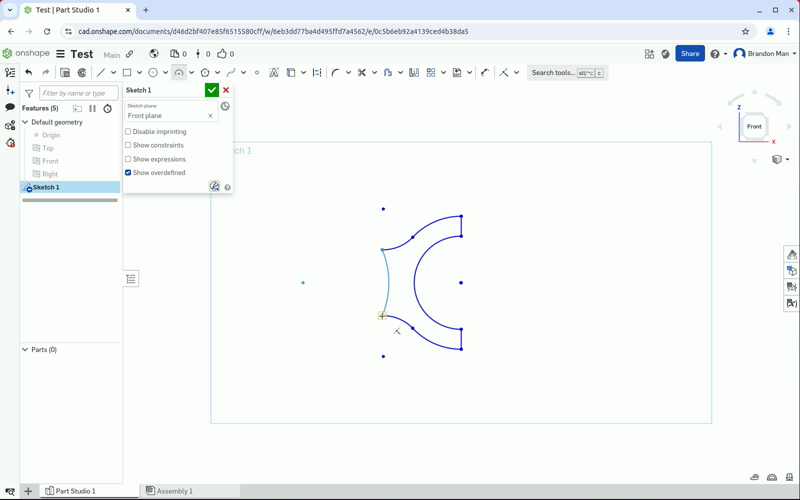
click(382, 315)
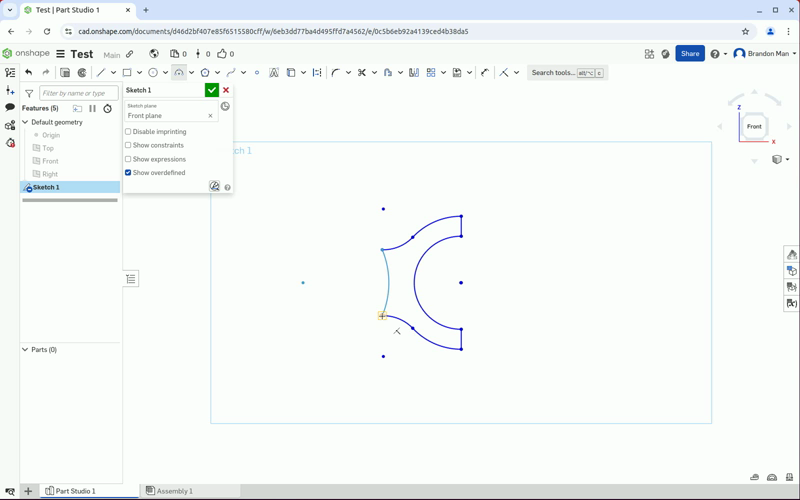
key_down(shift)
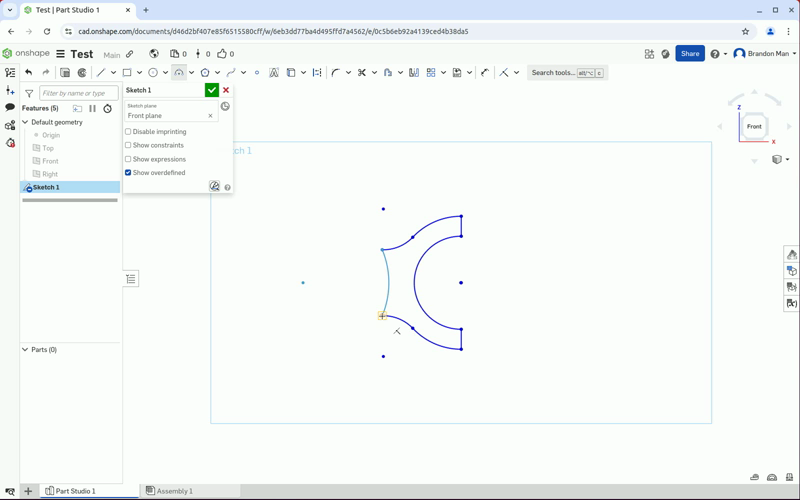
mouse_move(347, 282)
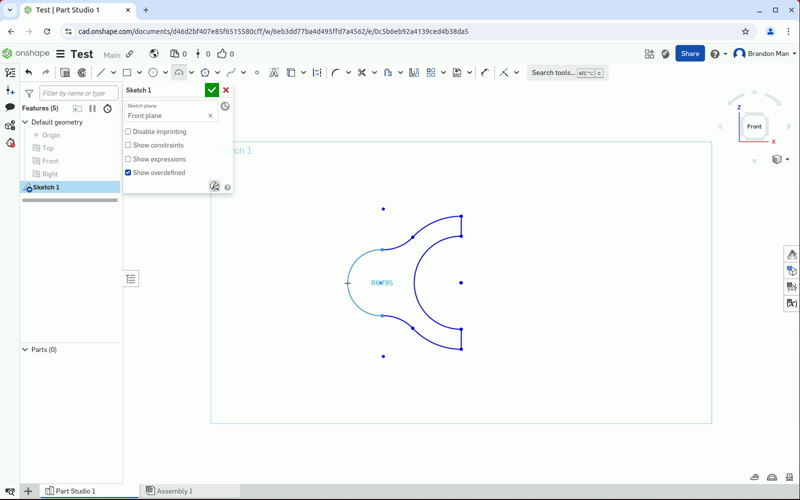
click(347, 282)
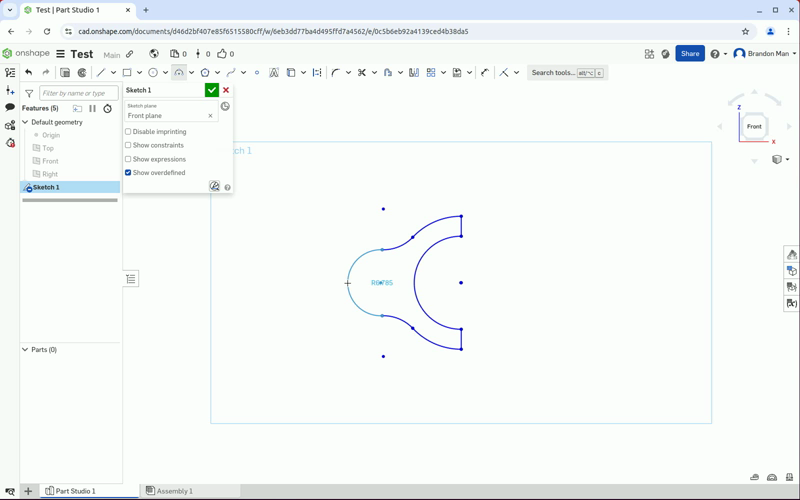
key_up(shift)
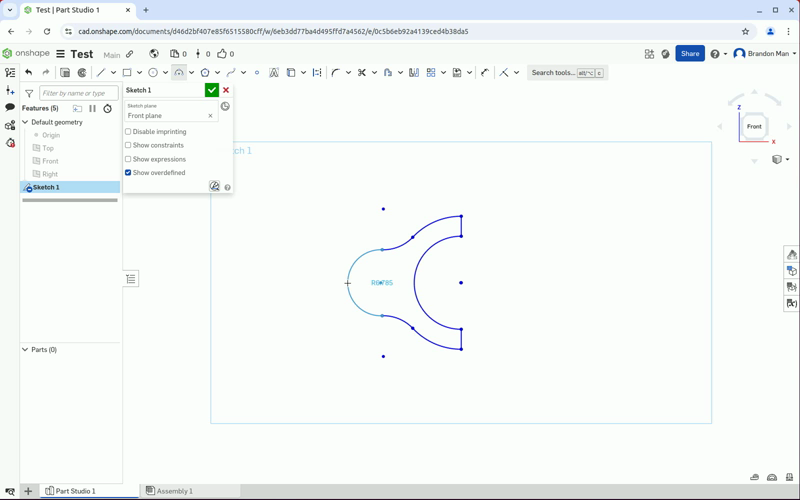
key(esc)
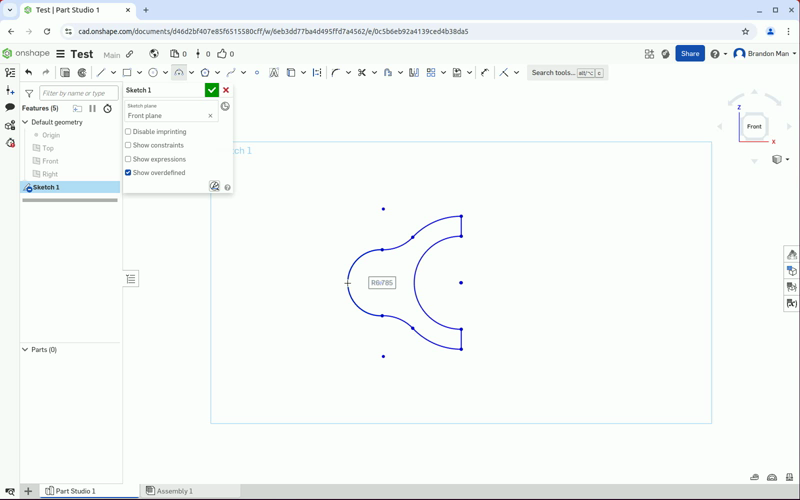
key(c)
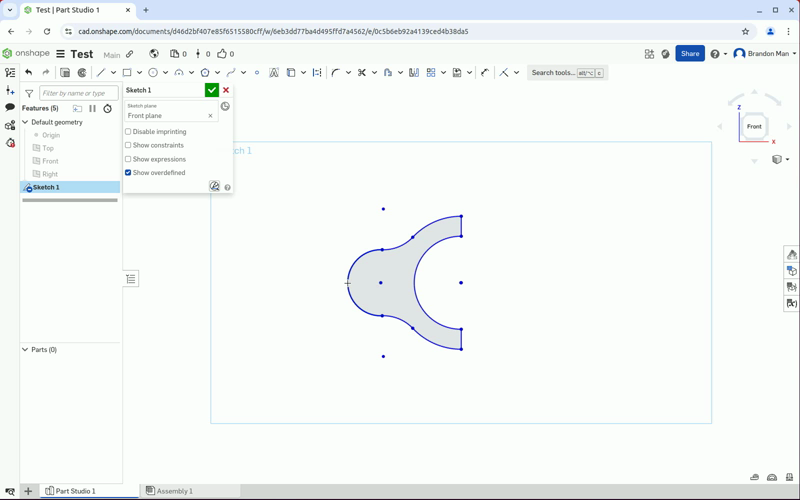
key_down(shift)
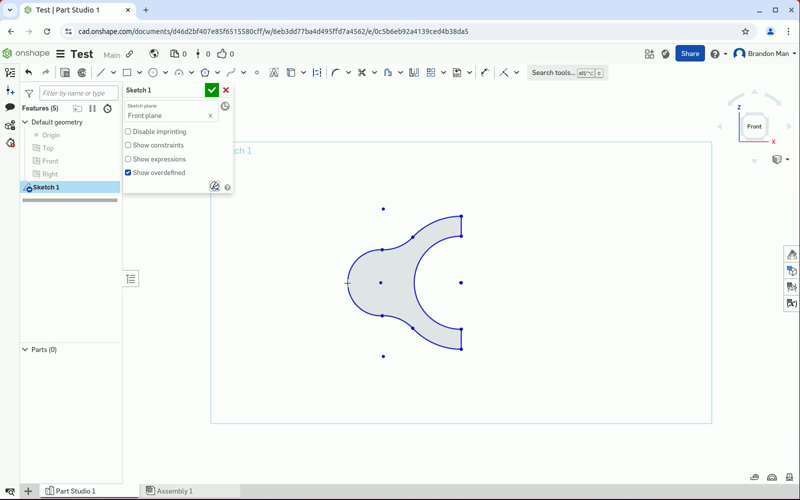
mouse_move(381, 282)
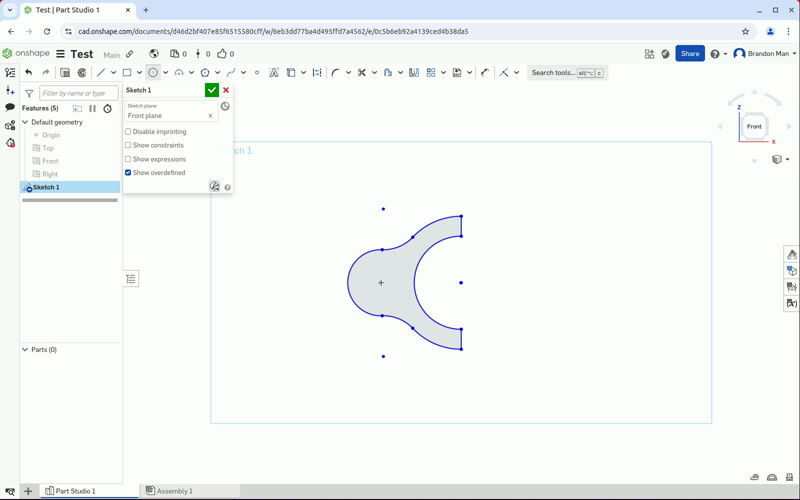
click(381, 282)
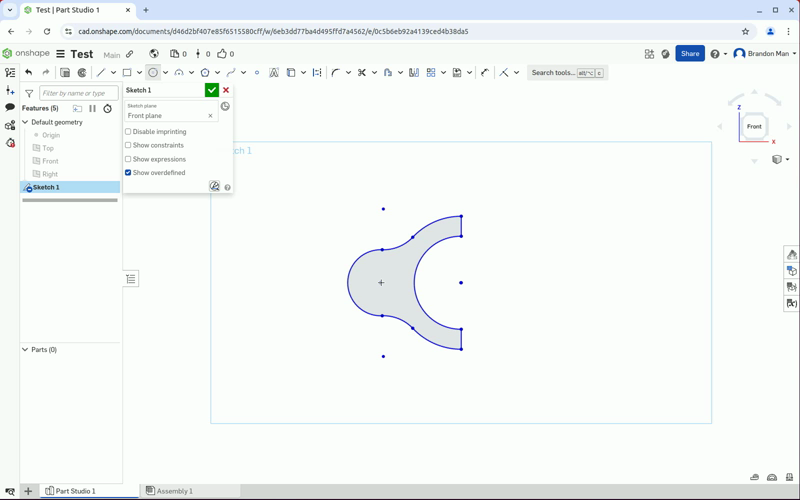
key_up(shift)
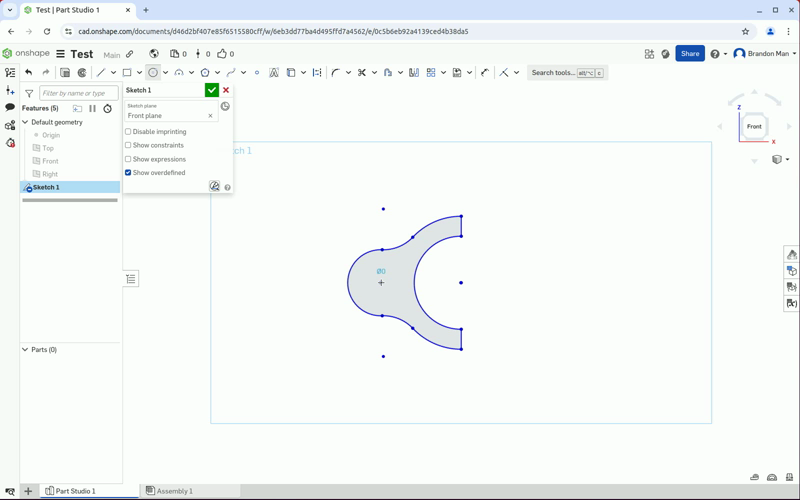
mouse_move(394, 282)
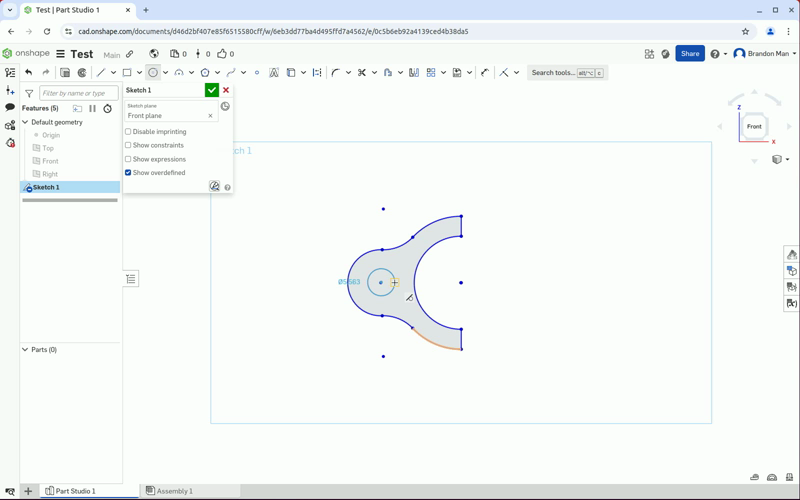
click(394, 282)
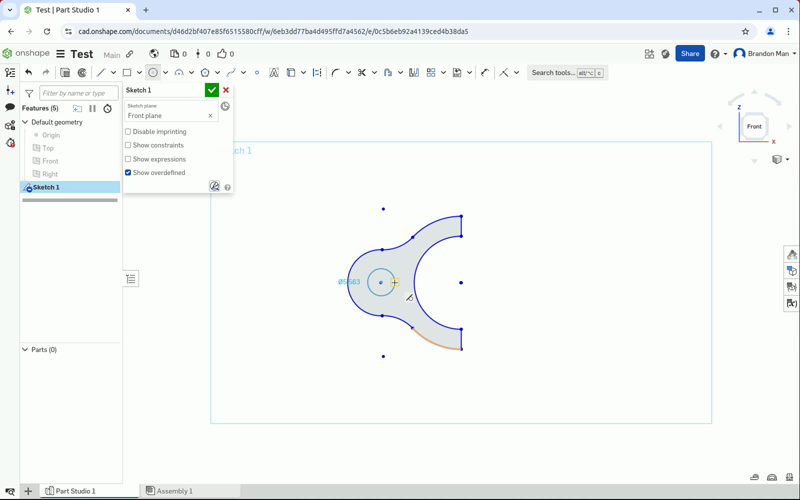
key(esc)
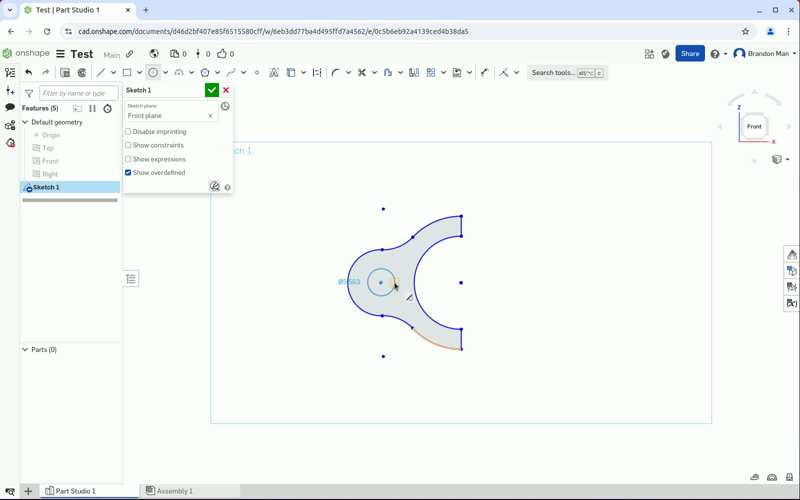
mouse_move(405, 312)
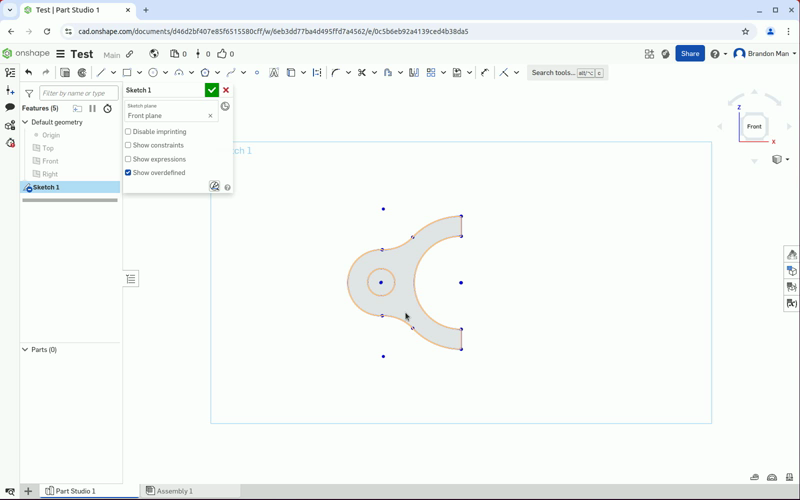
click(405, 312)
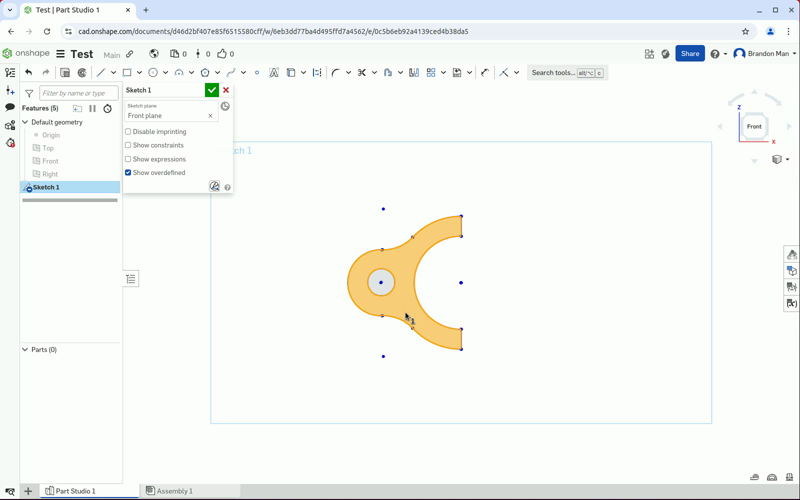
mouse_move(73, 352)
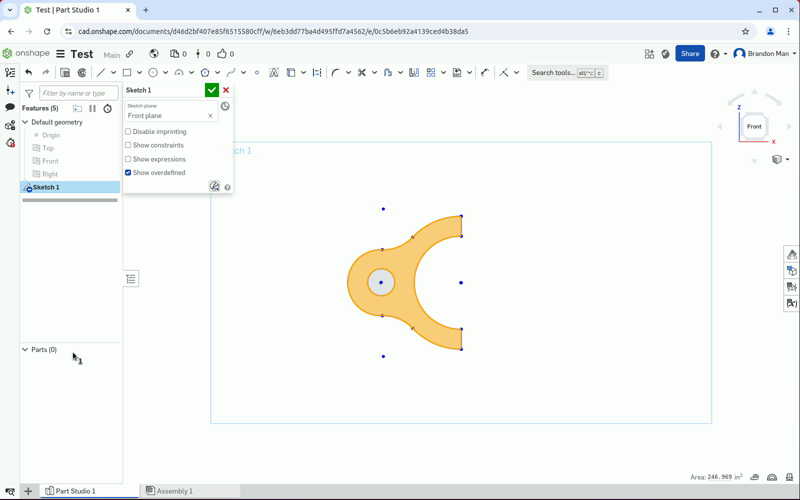
key(shift+y)
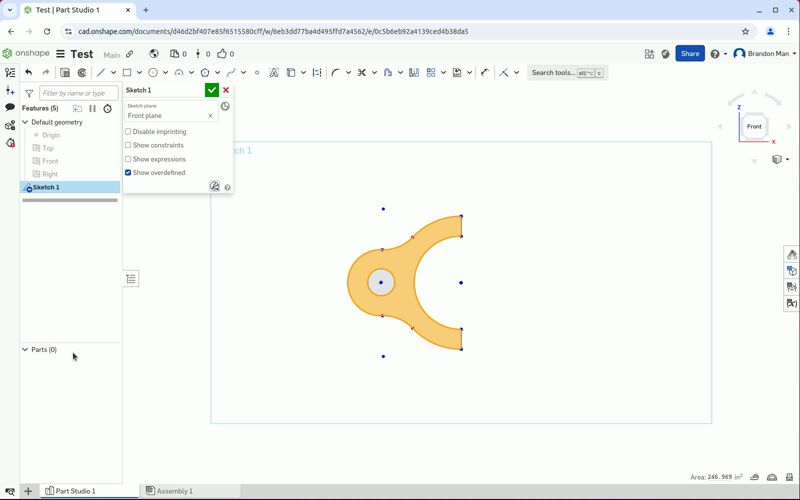
key(shift+e)
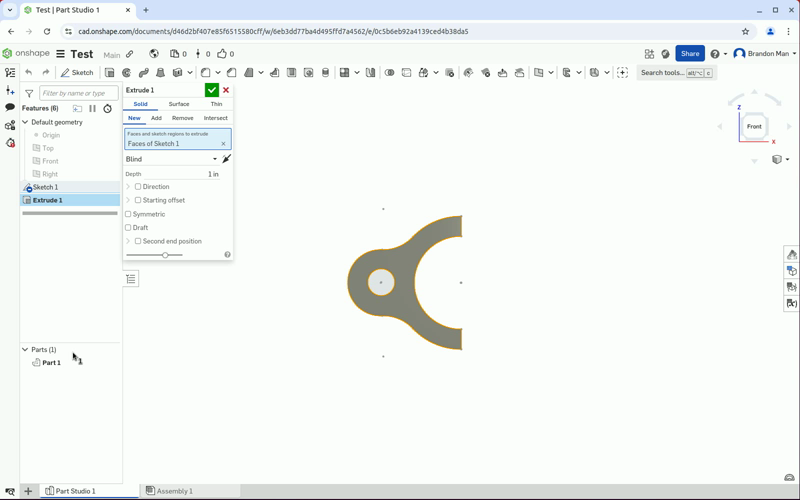
mouse_move(143, 106)
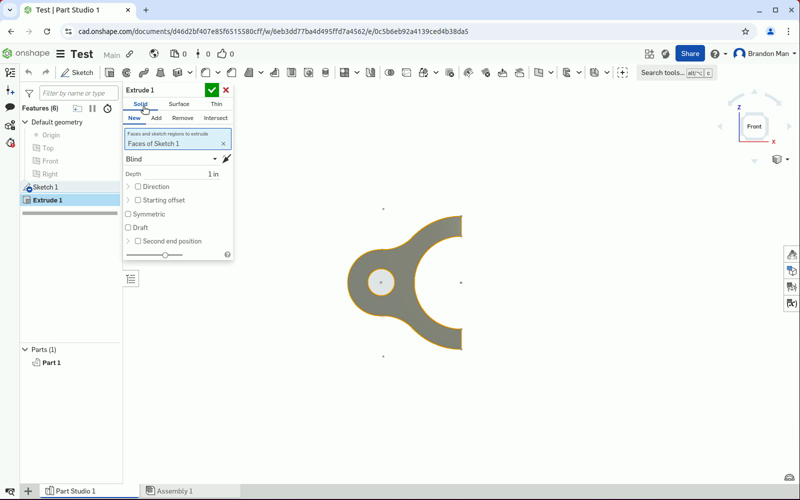
click(143, 106)
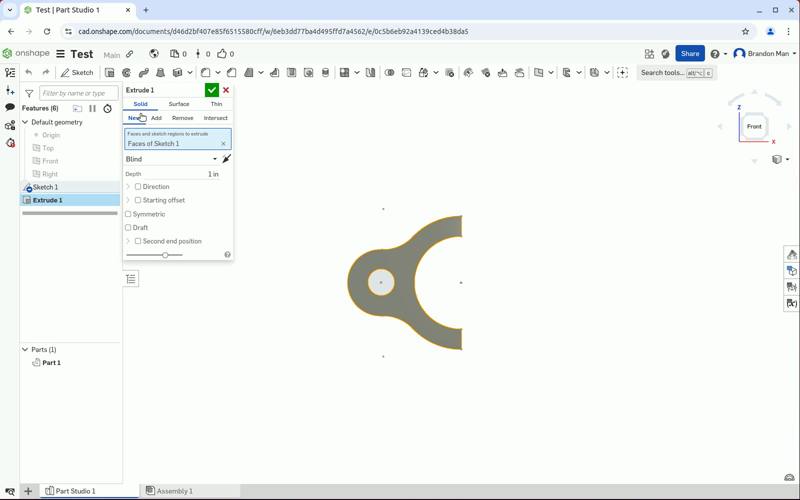
mouse_move(137, 120)
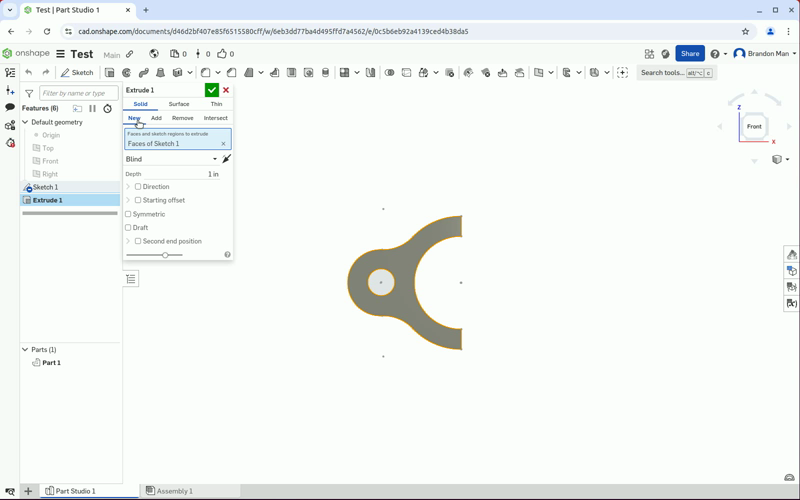
click(137, 120)
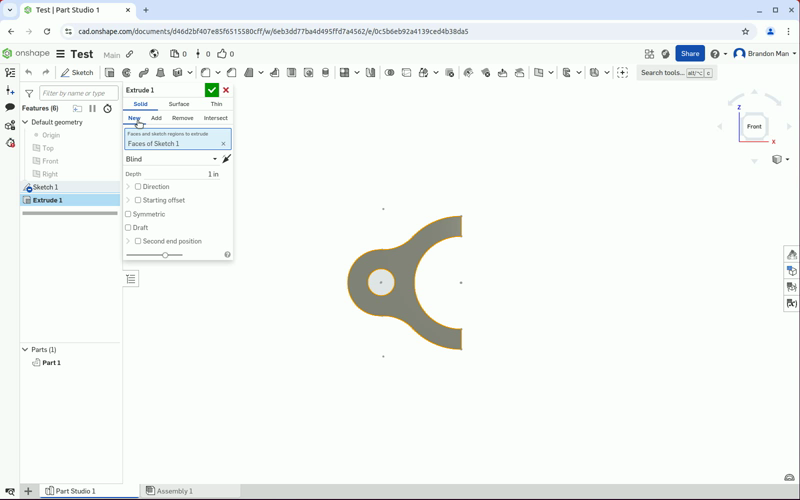
key(tab, 4)
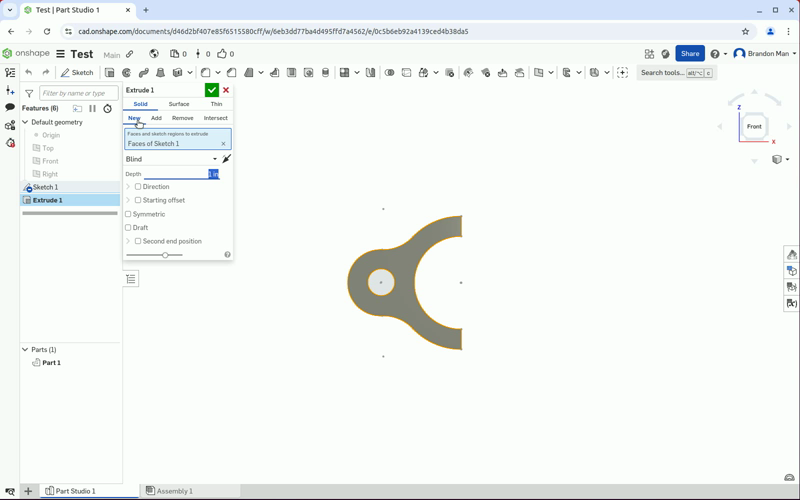
text(5.536)
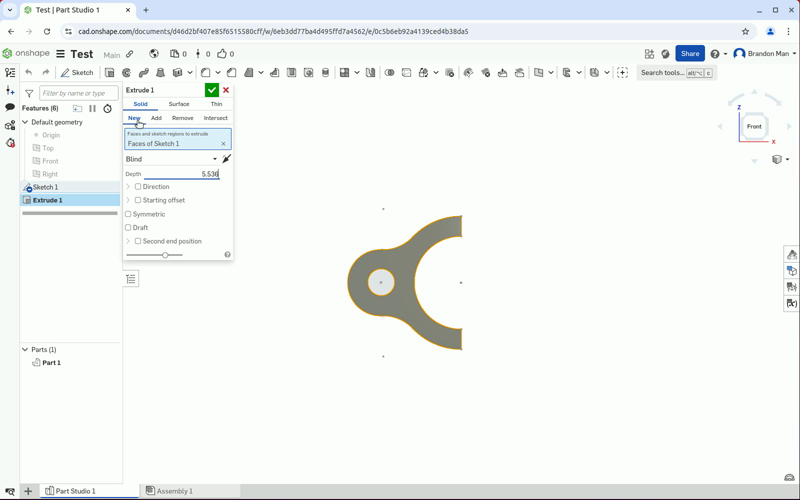
key(enter)
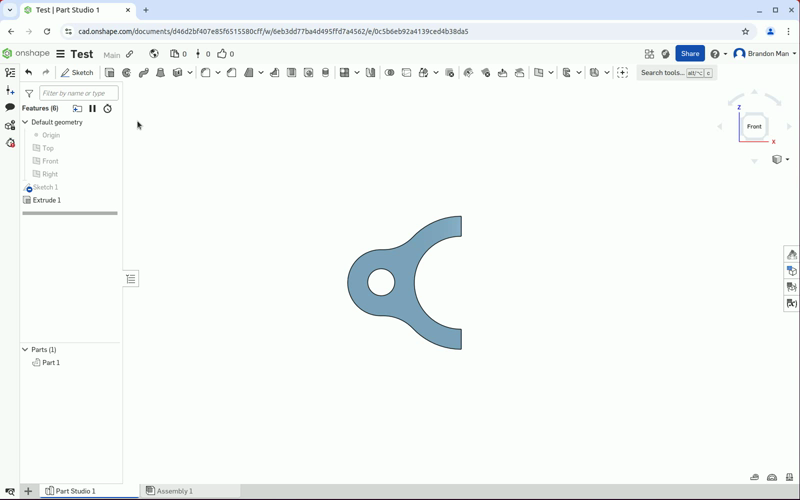
key(shift+h)
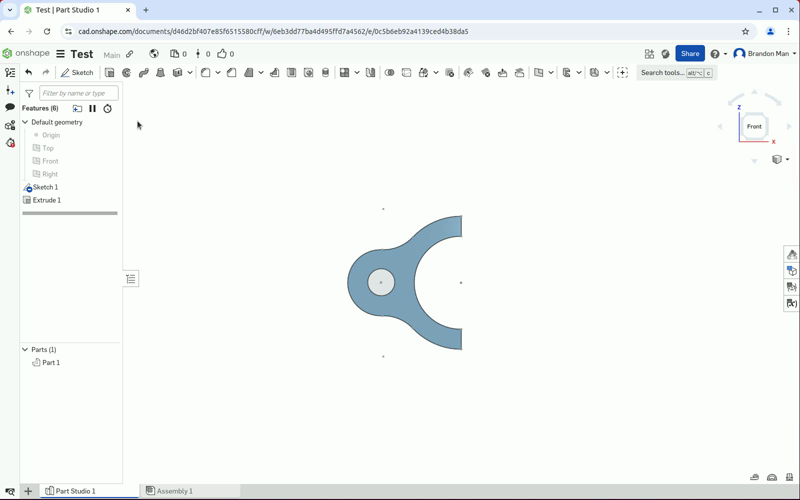
key(shift+h)
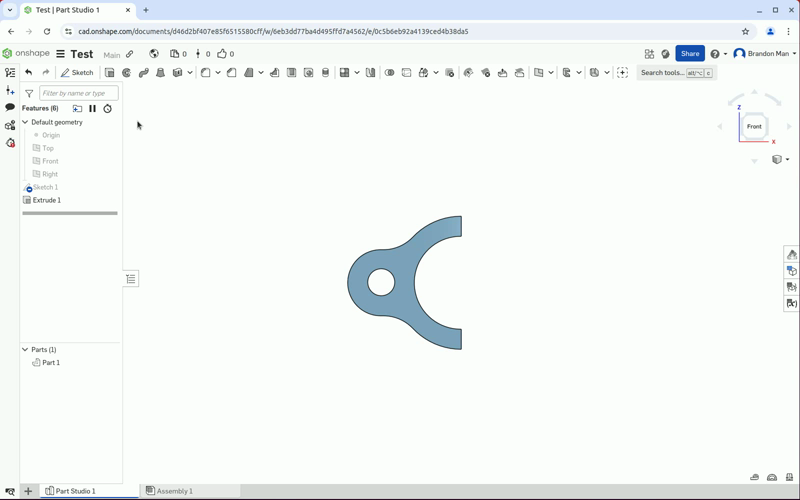
mouse_move(73, 189)
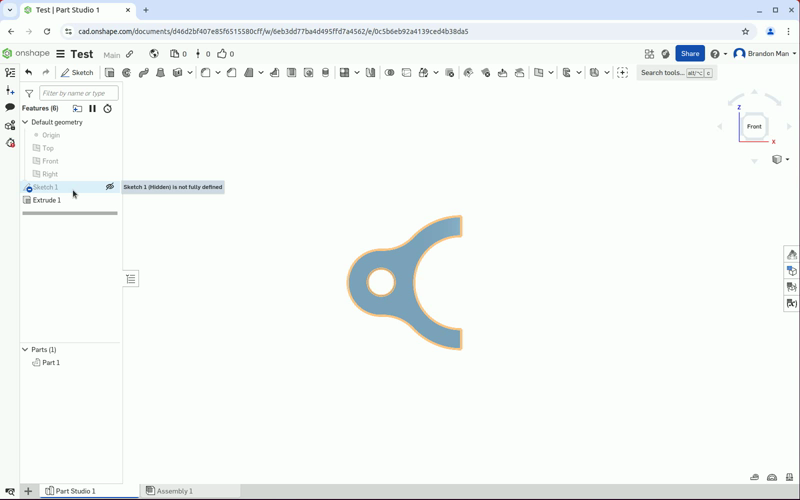
click(73, 189)
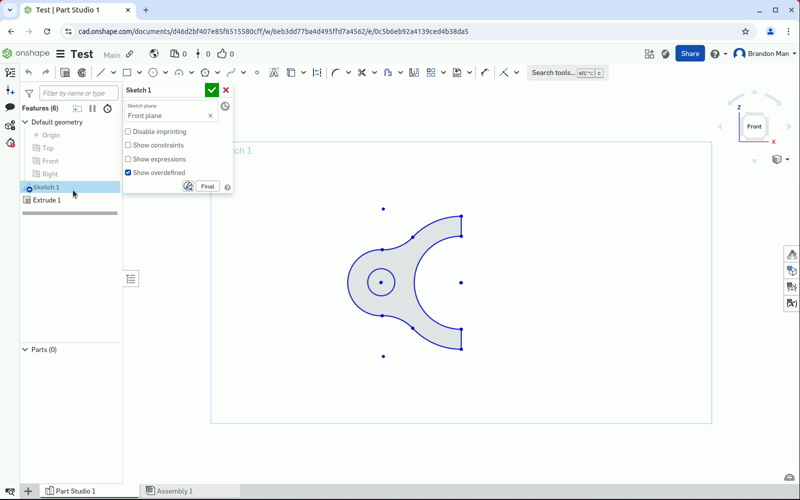
mouse_move(229, 92)
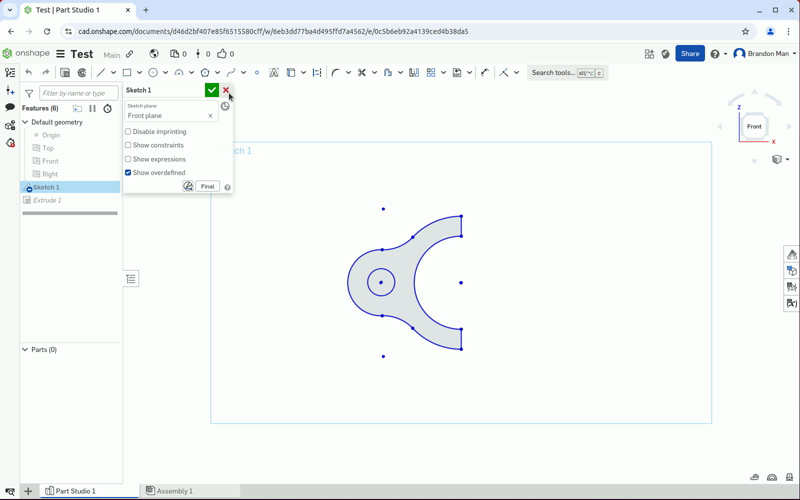
click(229, 92)
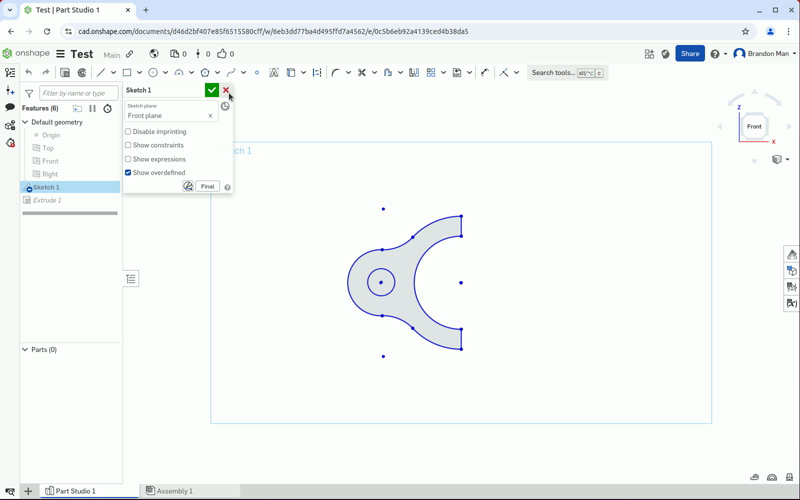
key(shift+s)
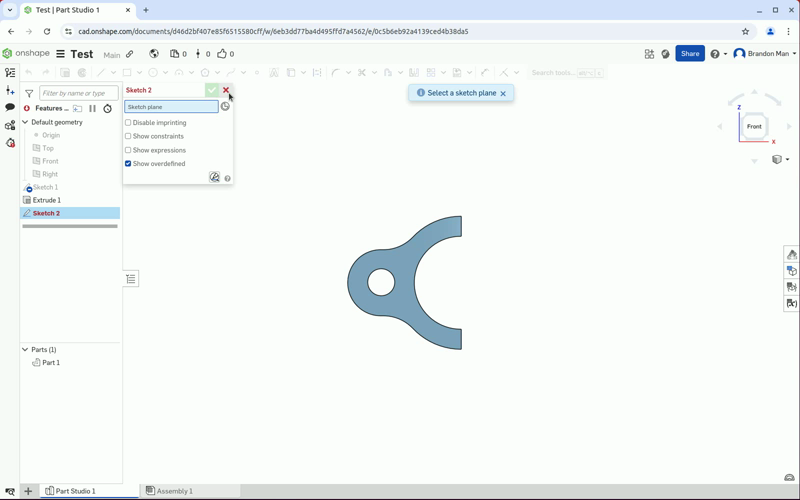
mouse_move(73, 163)
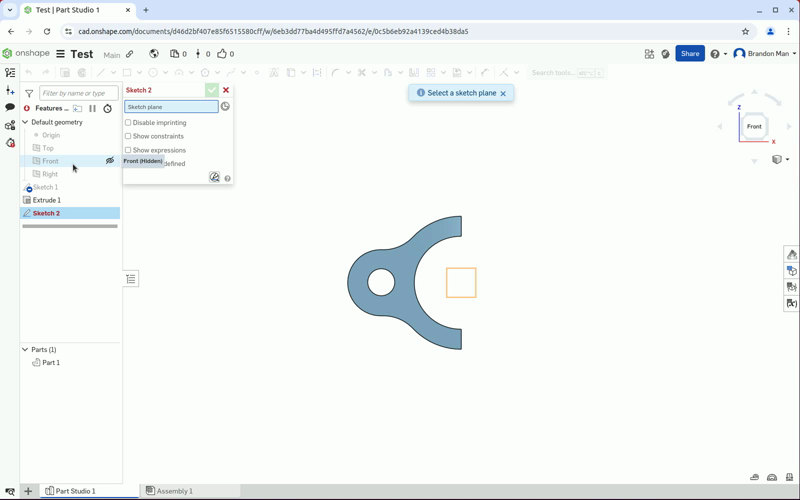
click(73, 163)
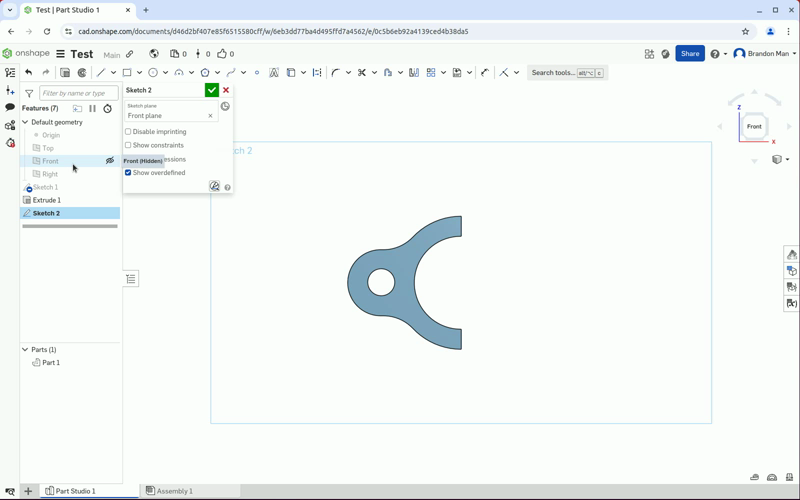
mouse_move(73, 352)
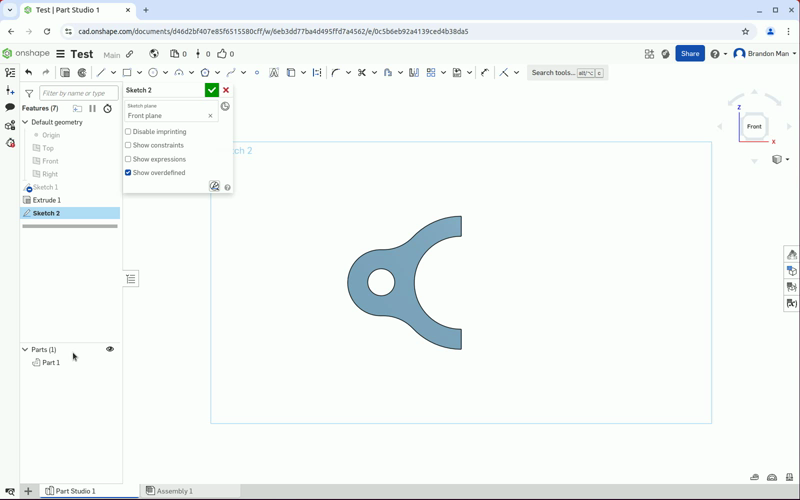
key(y)
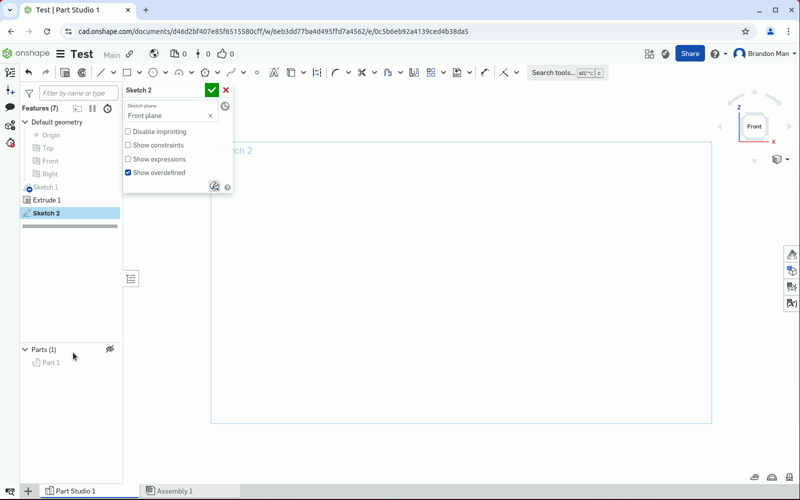
key(a)
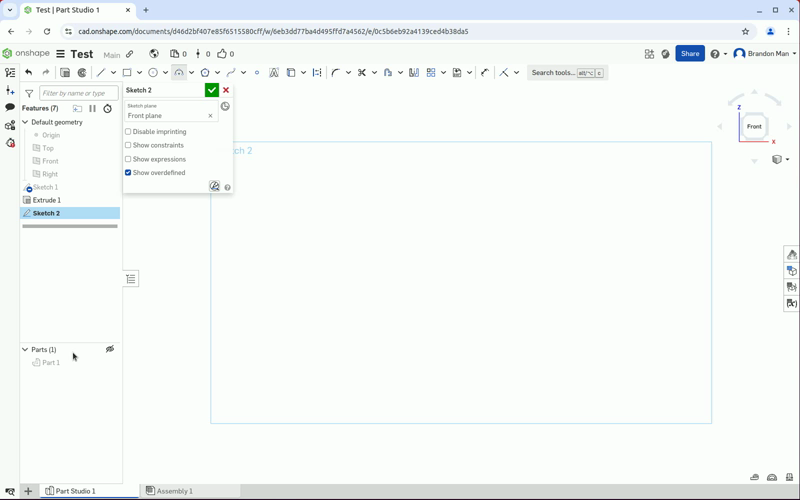
key_down(shift)
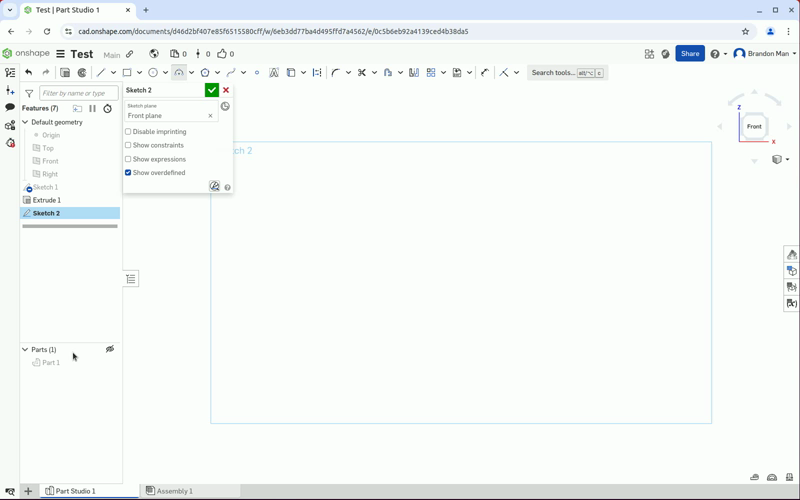
mouse_move(460, 348)
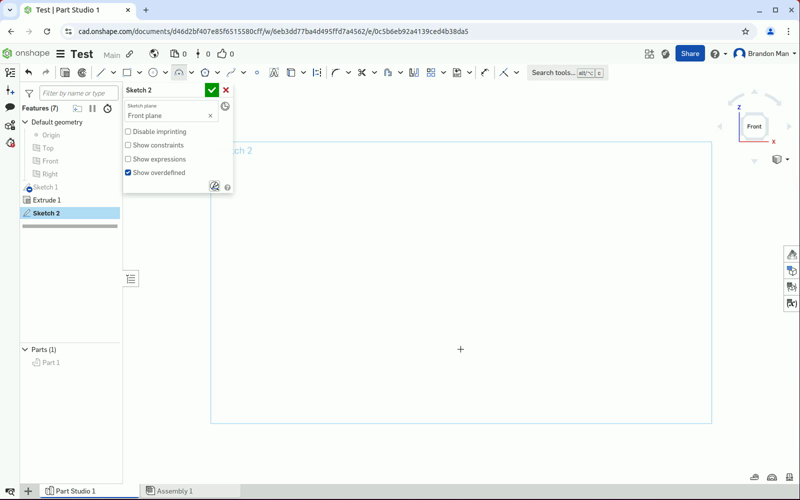
click(460, 348)
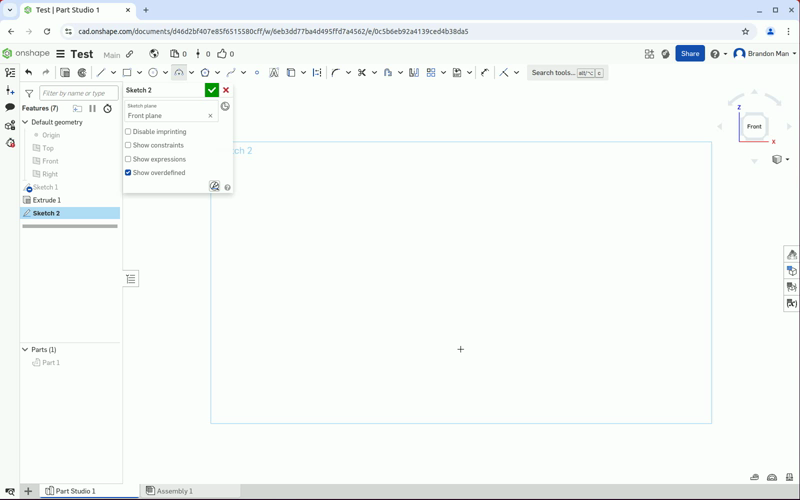
key_up(shift)
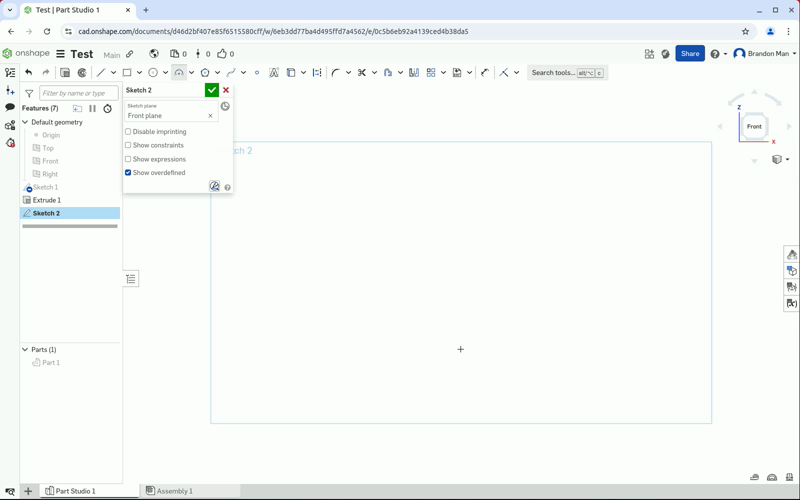
key_down(shift)
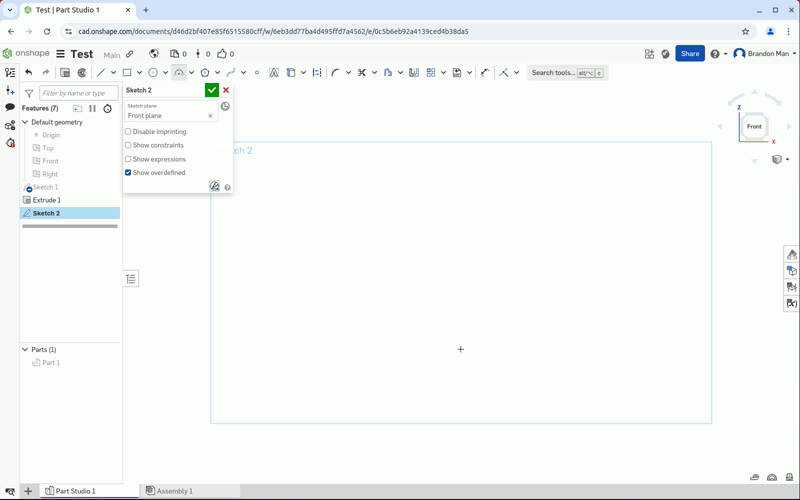
mouse_move(509, 327)
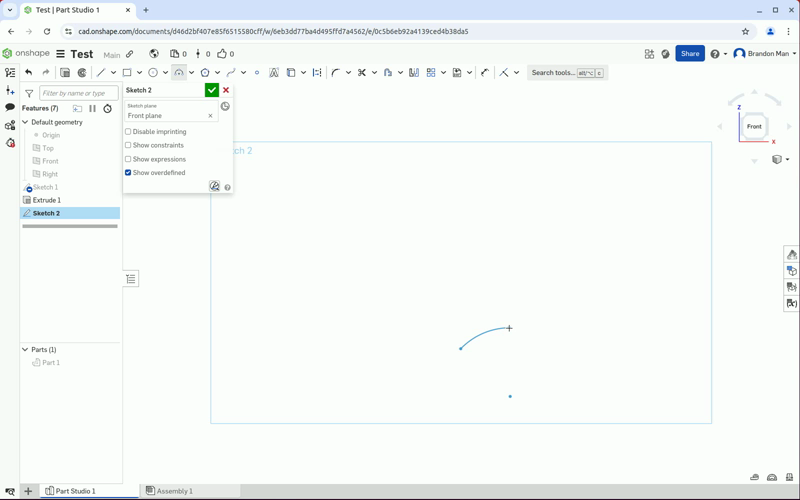
click(509, 327)
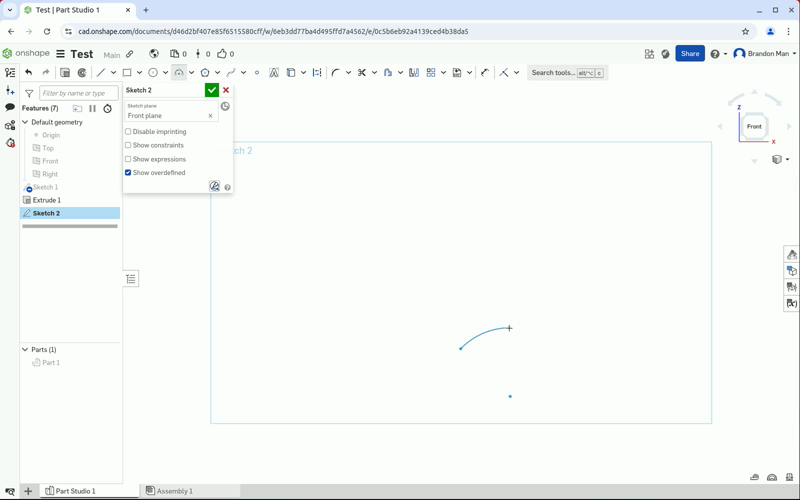
mouse_move(487, 343)
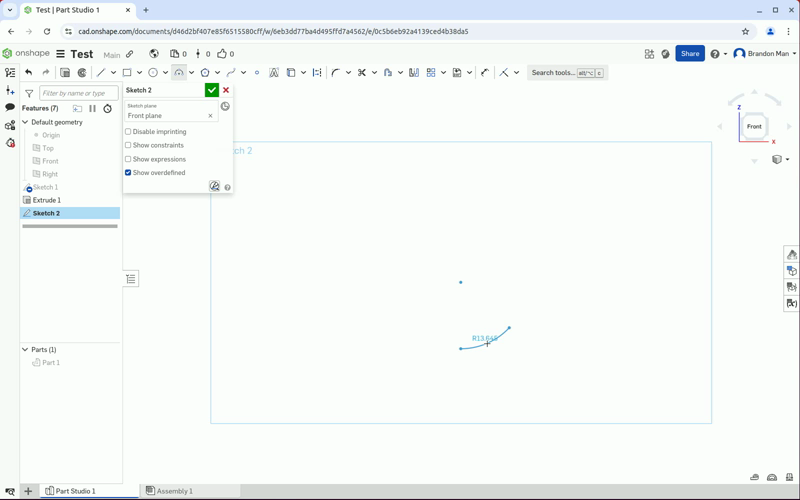
click(487, 343)
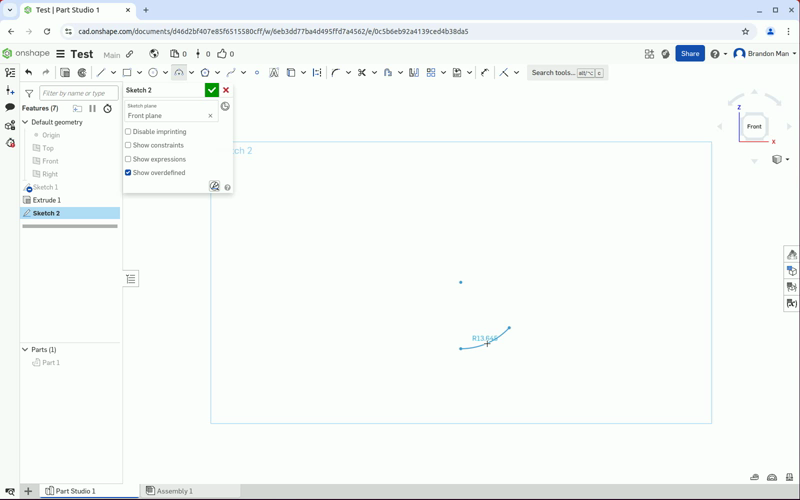
key_up(shift)
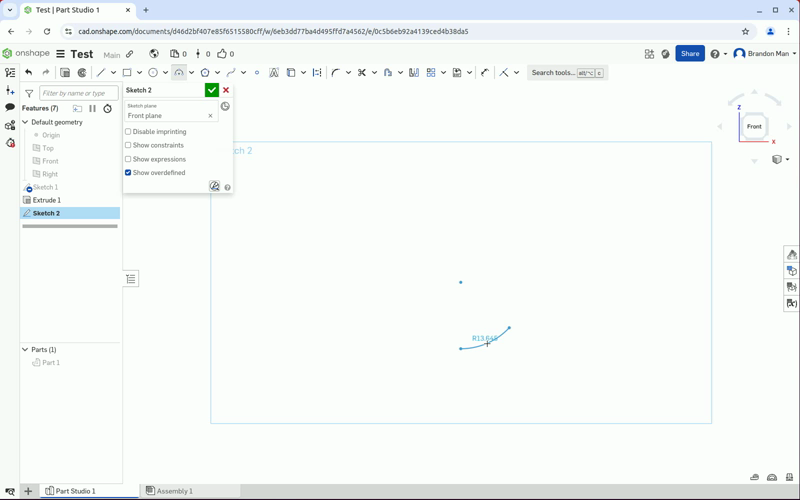
mouse_move(509, 327)
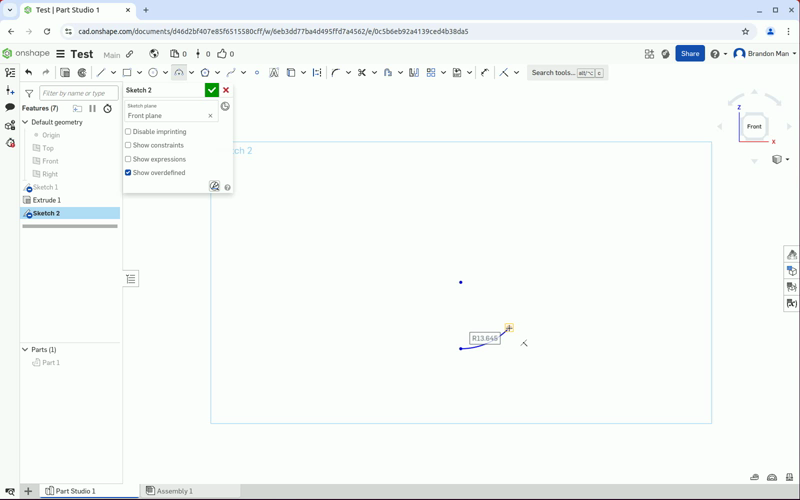
click(509, 327)
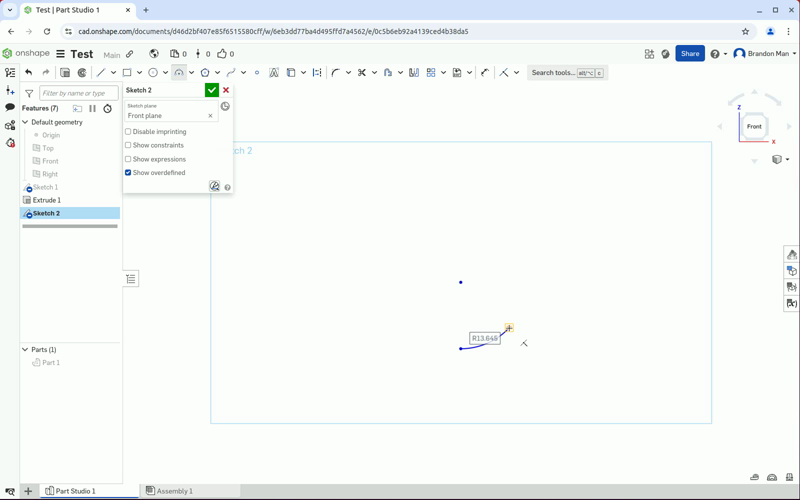
key_down(shift)
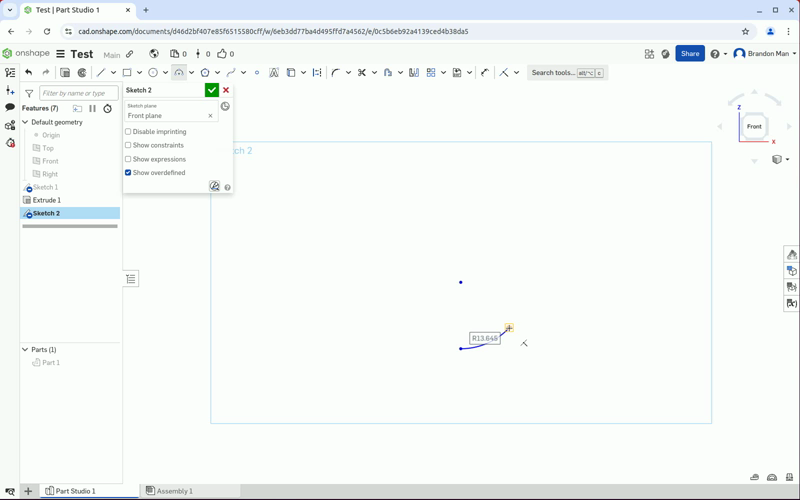
mouse_move(538, 315)
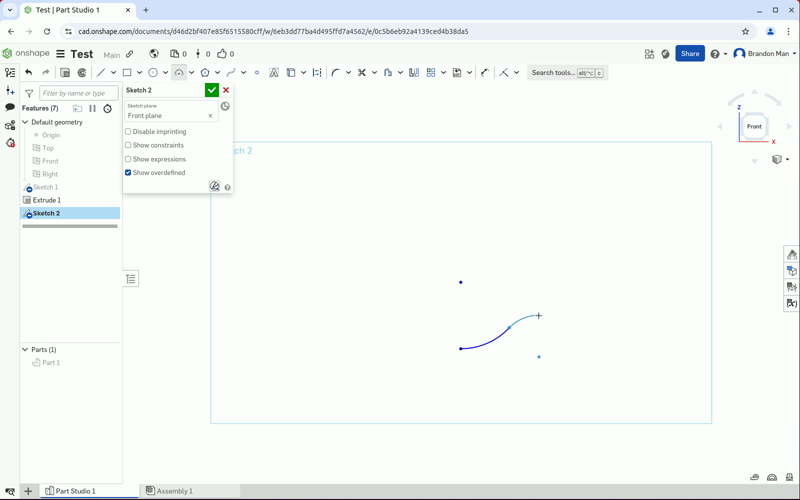
click(538, 315)
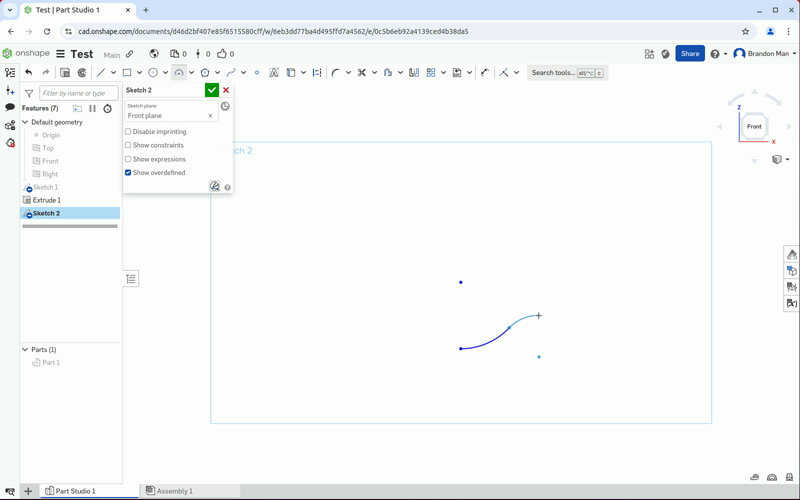
mouse_move(522, 318)
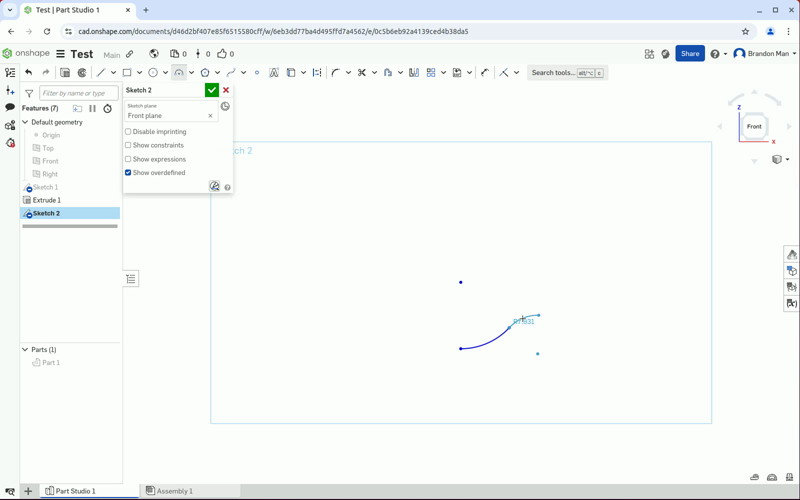
click(522, 318)
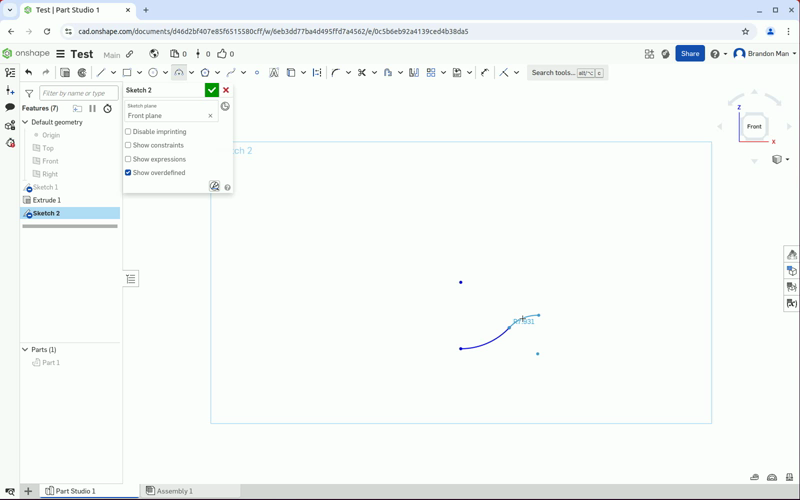
key_up(shift)
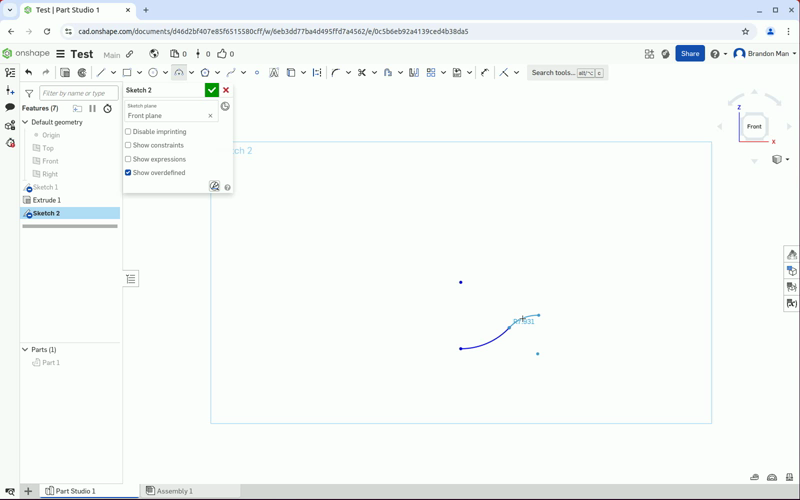
mouse_move(538, 315)
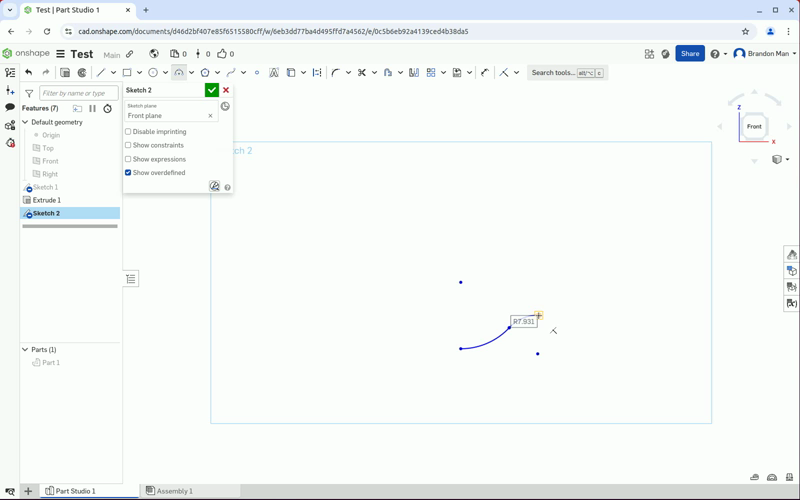
click(538, 315)
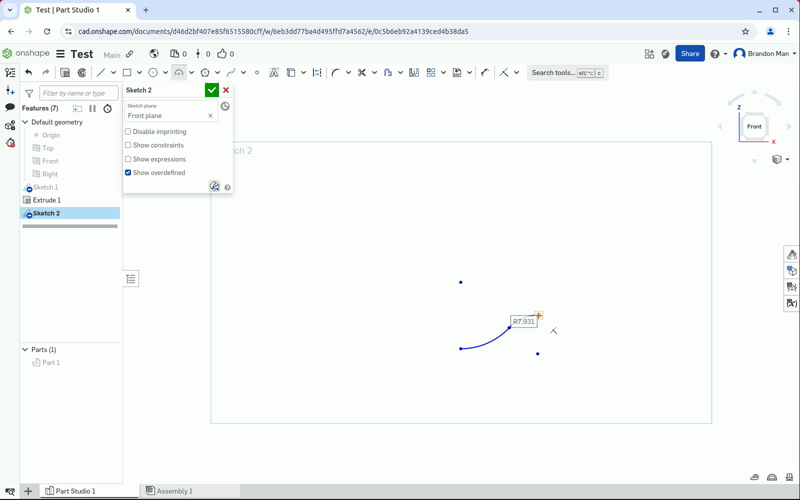
key_down(shift)
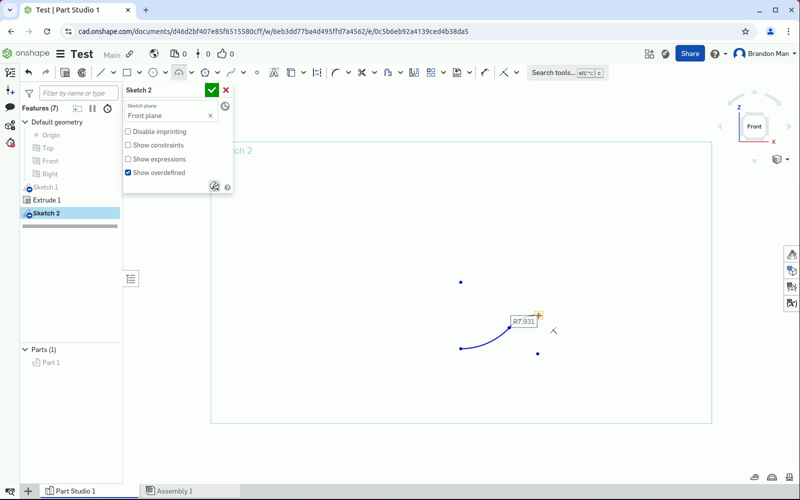
mouse_move(538, 249)
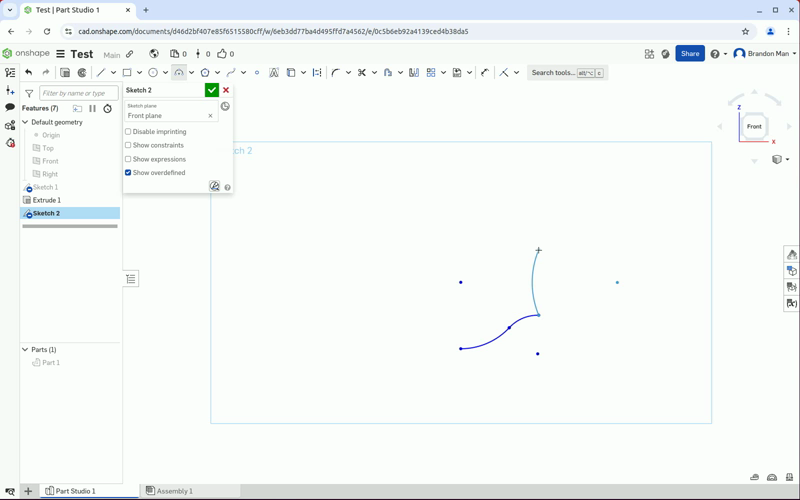
click(538, 249)
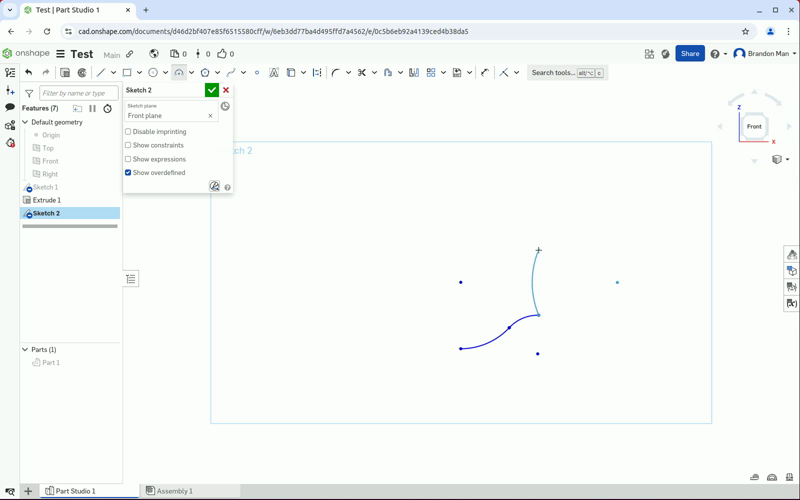
mouse_move(572, 282)
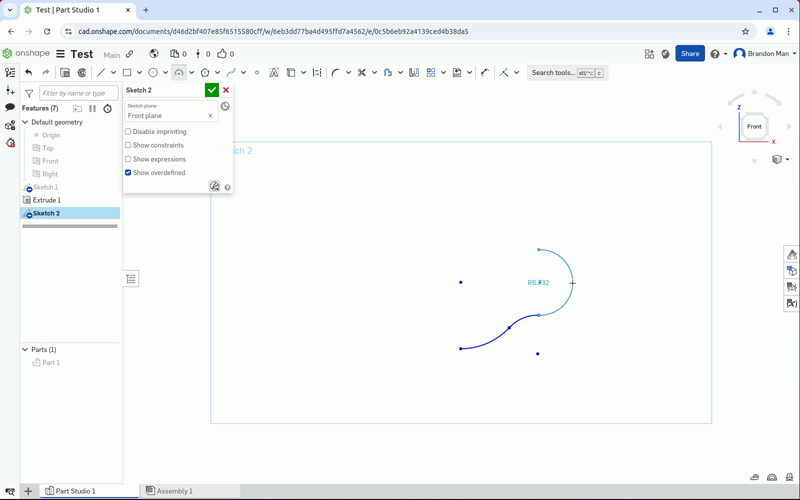
click(572, 282)
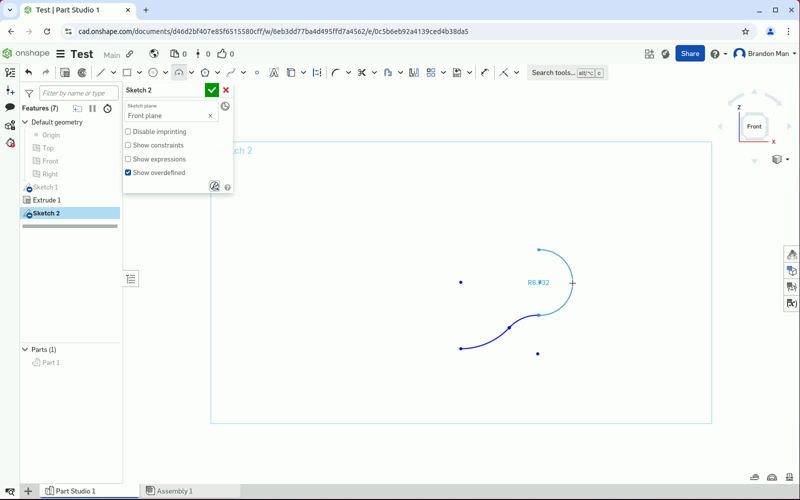
key_up(shift)
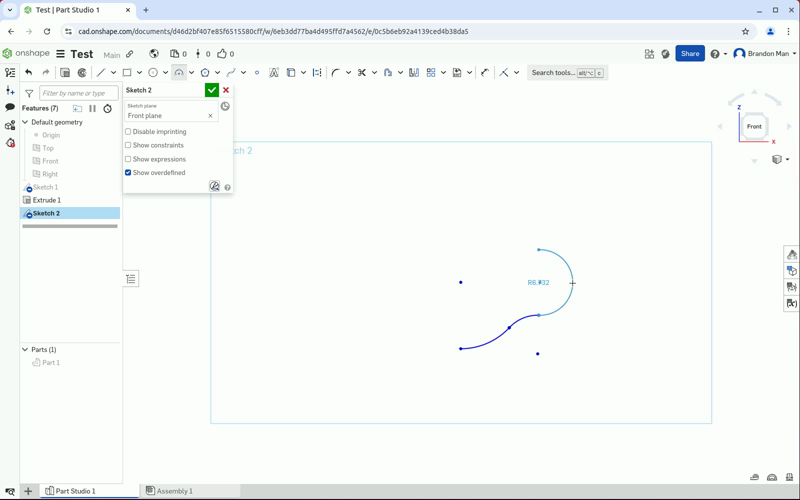
mouse_move(538, 249)
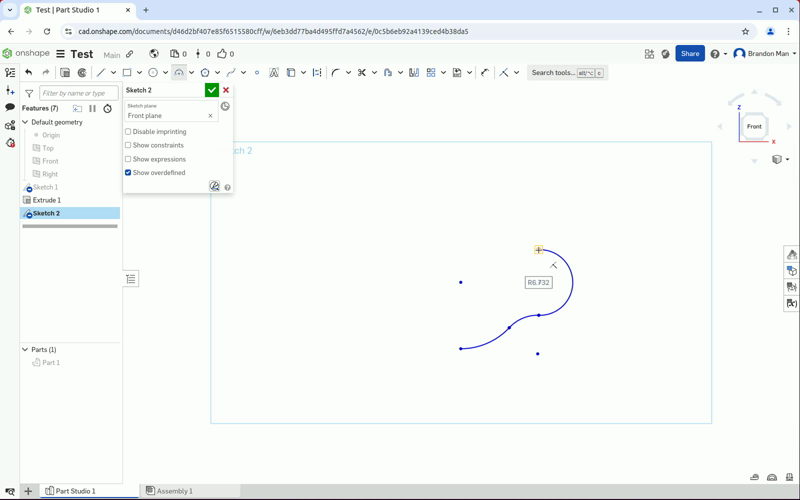
click(538, 249)
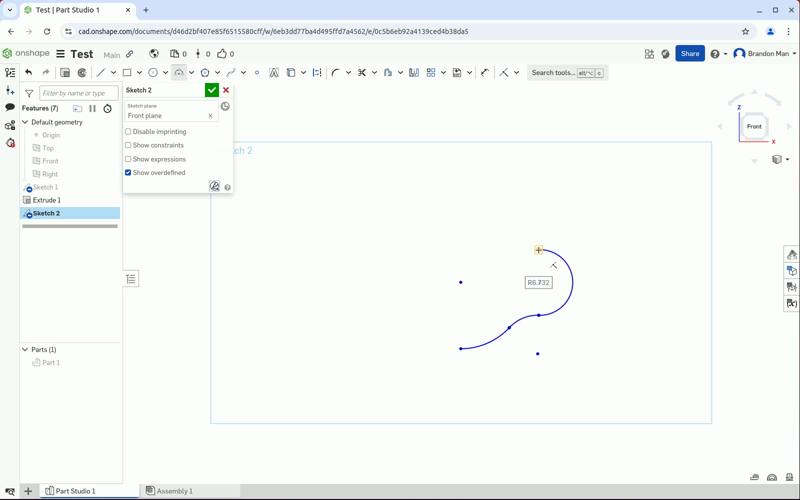
key_down(shift)
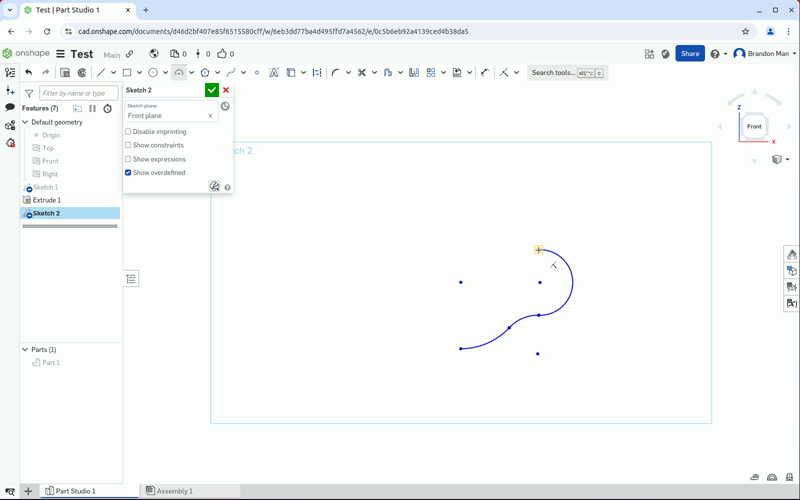
mouse_move(509, 237)
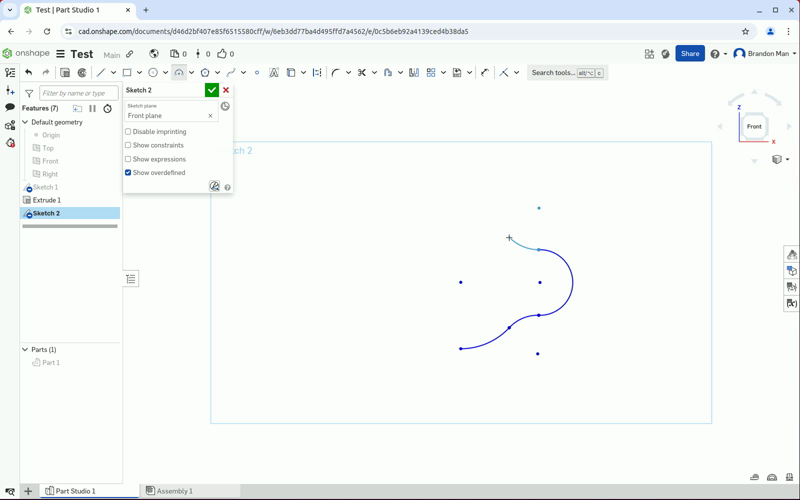
click(509, 237)
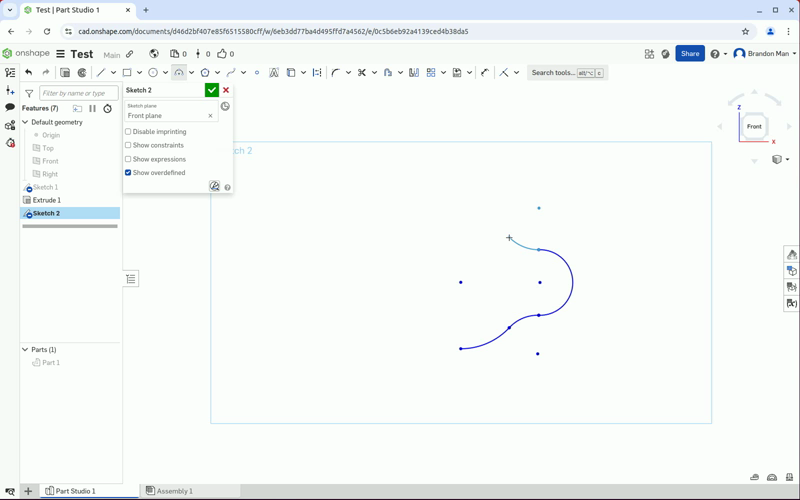
mouse_move(522, 246)
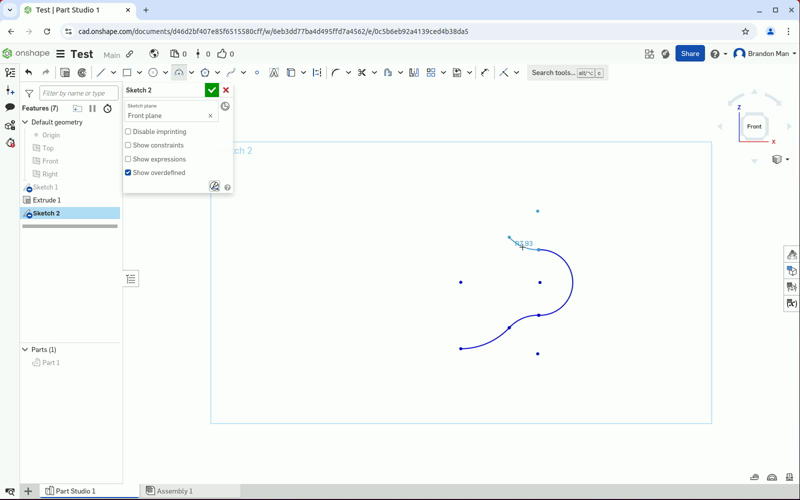
click(522, 246)
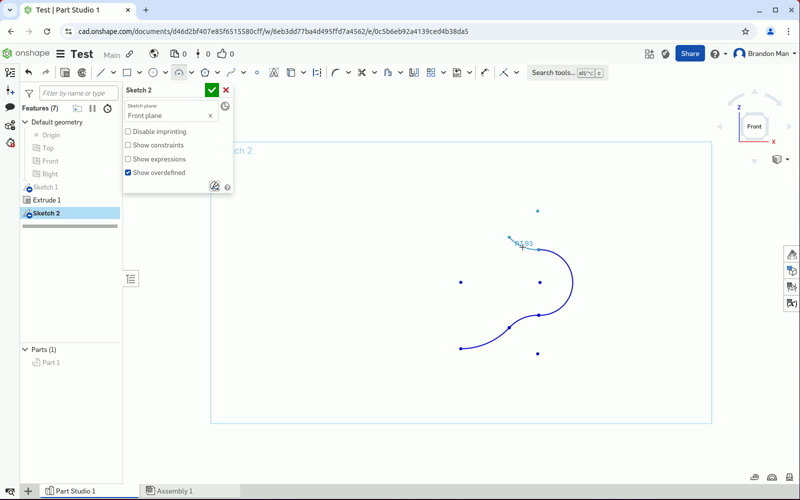
key_up(shift)
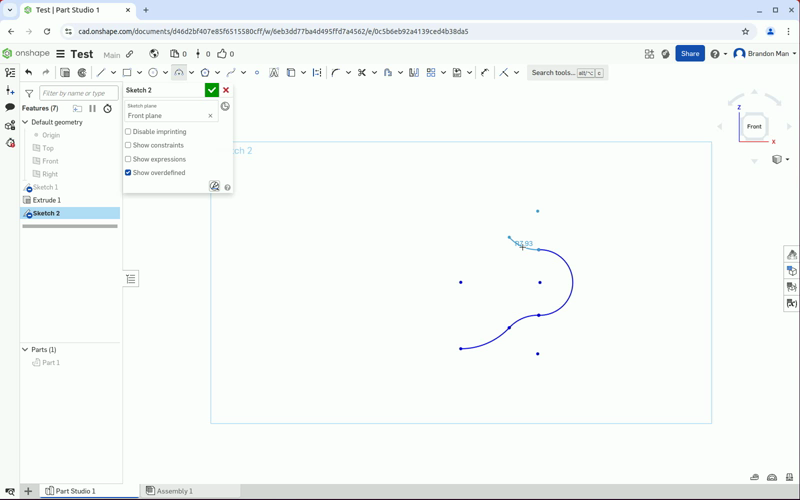
mouse_move(509, 237)
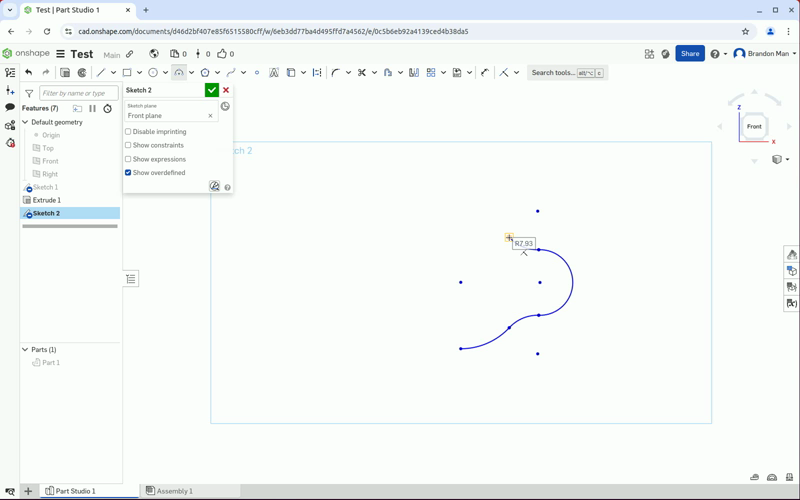
click(509, 237)
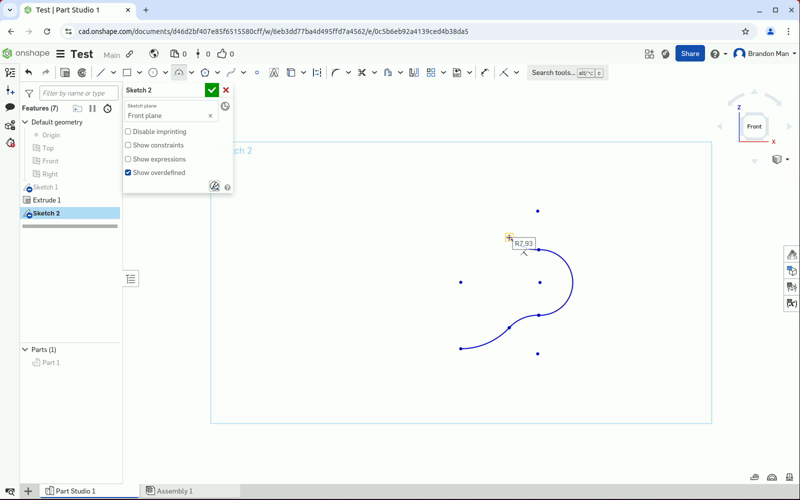
key_down(shift)
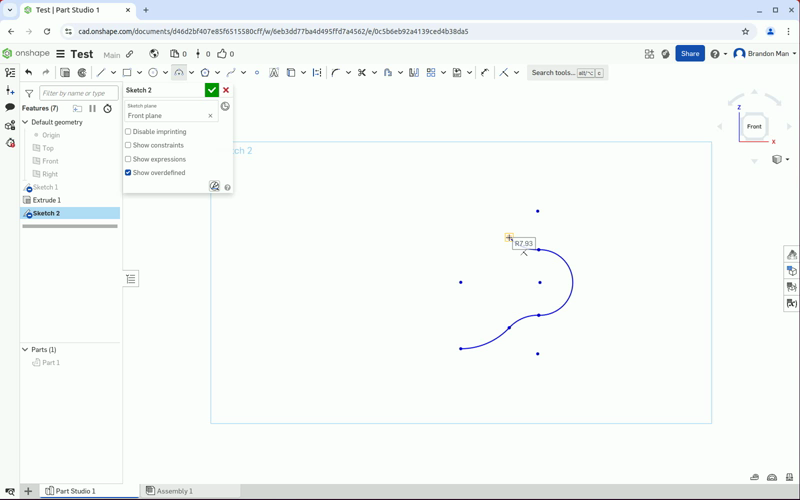
mouse_move(460, 216)
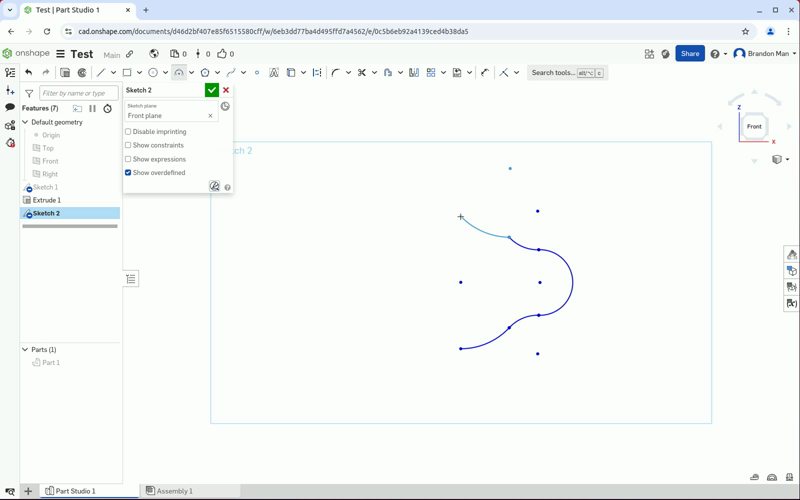
click(460, 216)
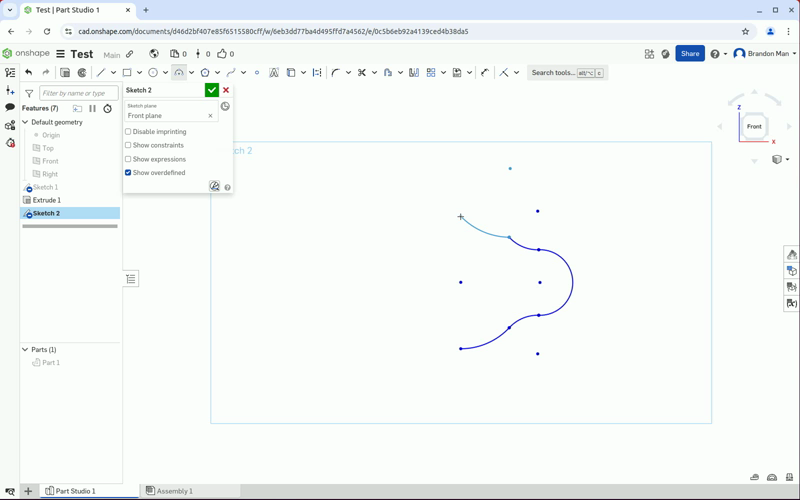
mouse_move(487, 221)
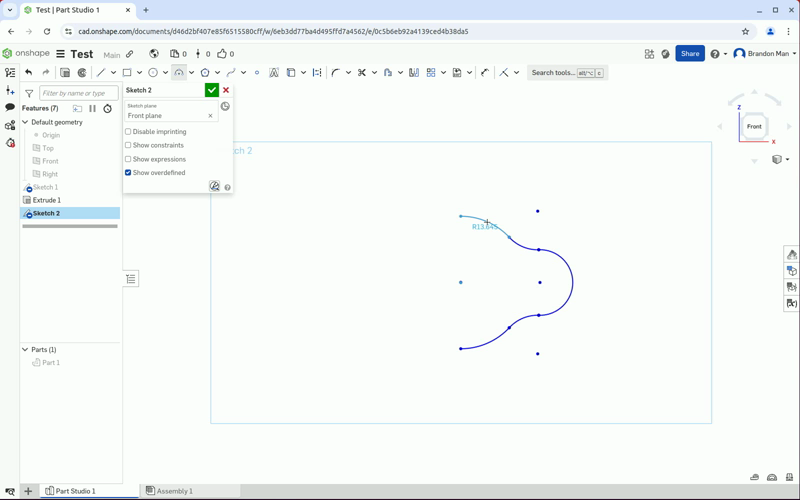
click(487, 221)
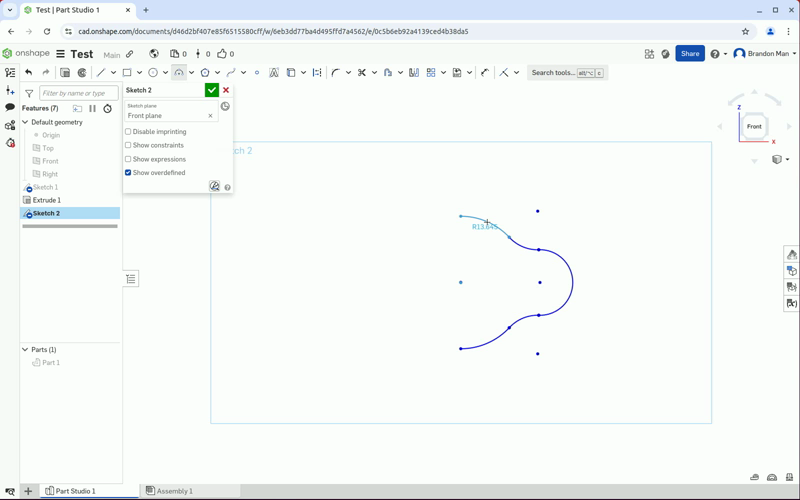
key_up(shift)
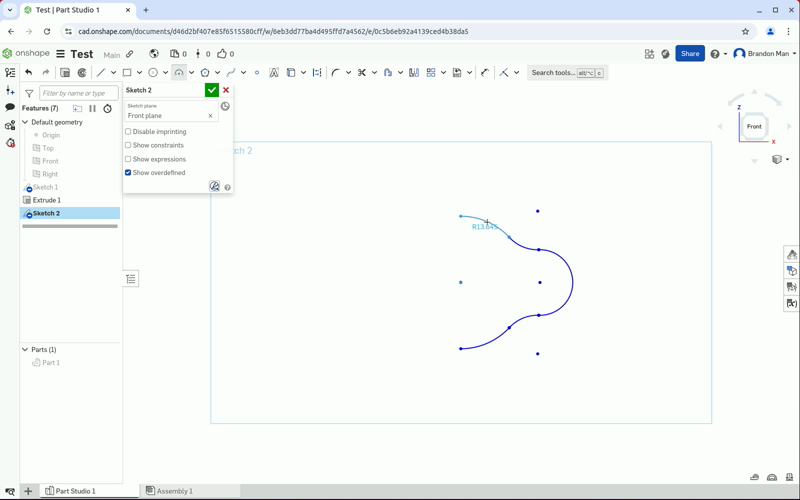
key(esc)
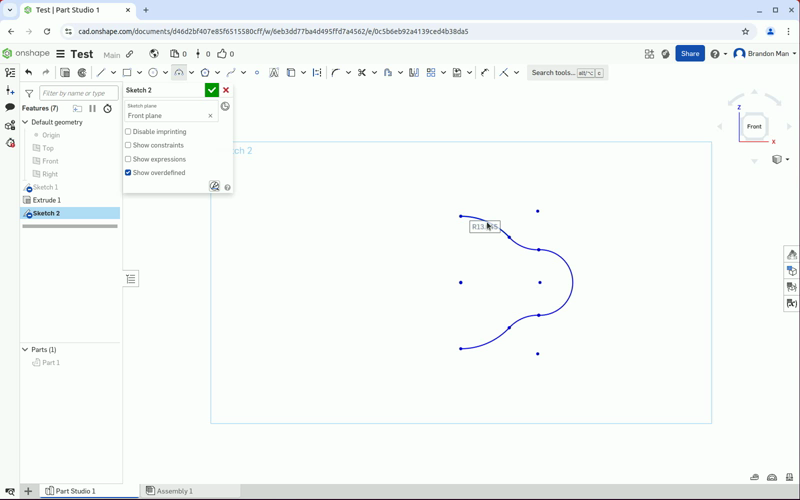
key(l)
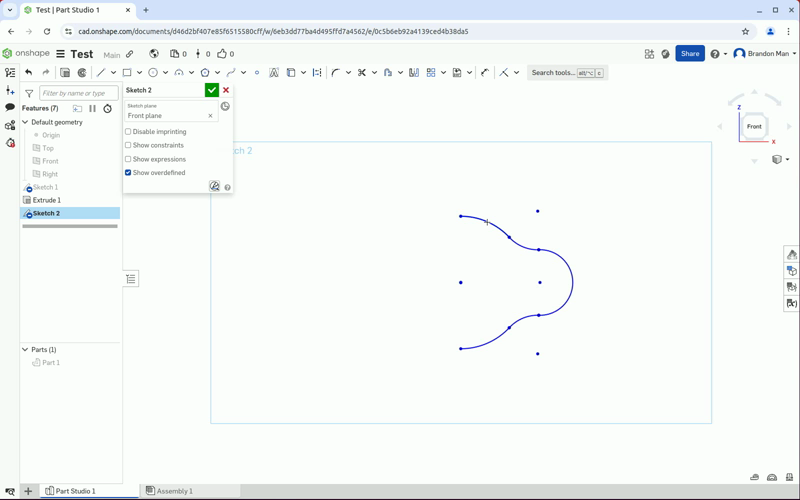
mouse_move(460, 216)
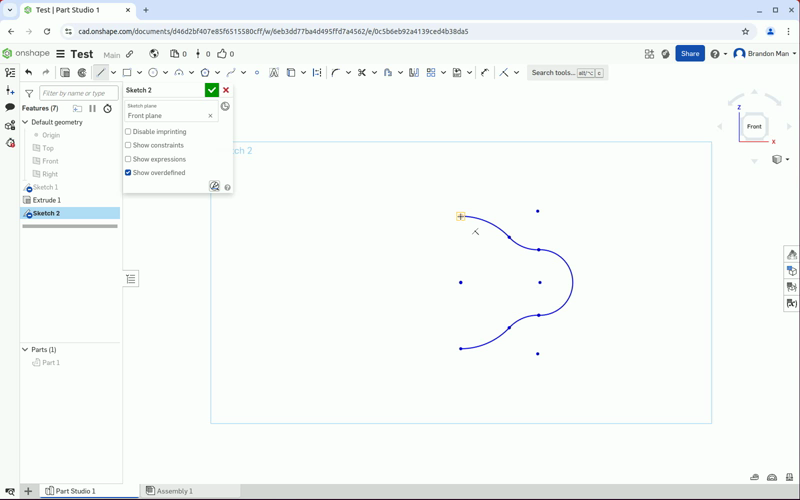
click(460, 216)
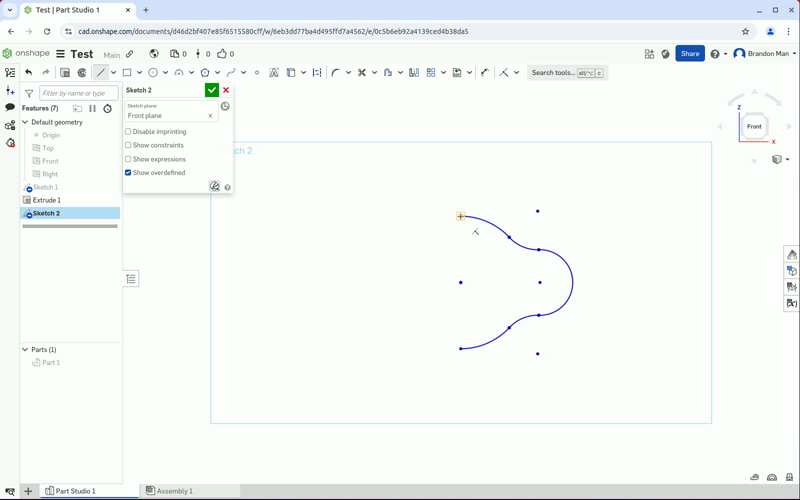
key_down(shift)
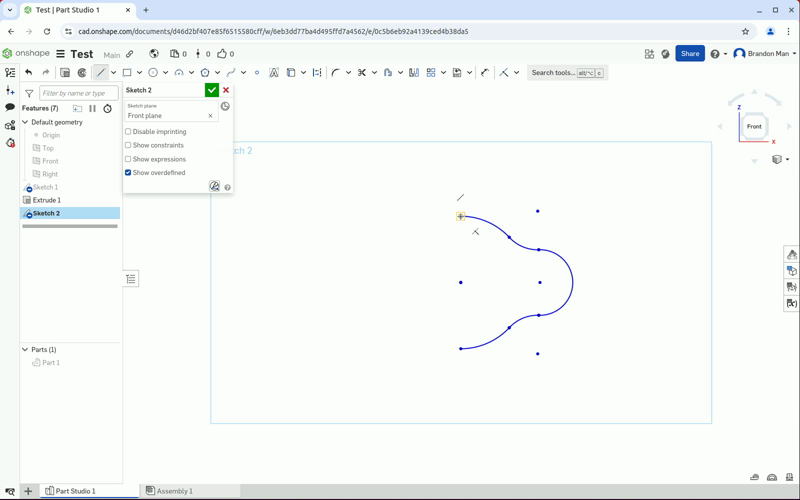
mouse_move(490, 216)
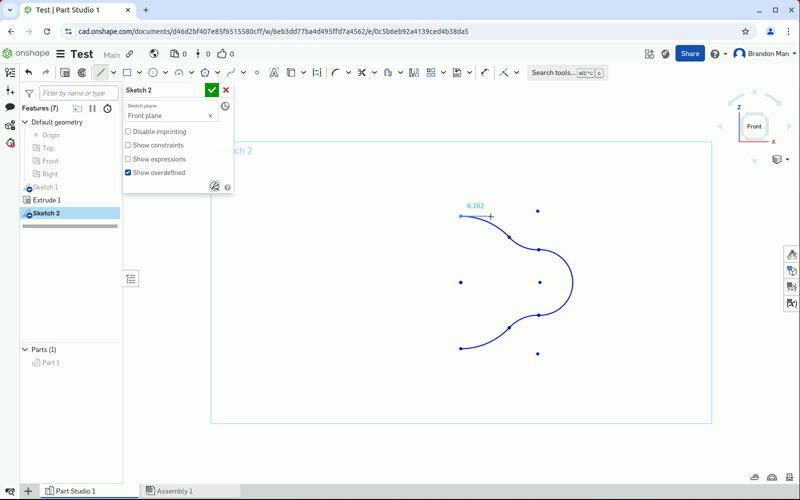
mouse_move(460, 235)
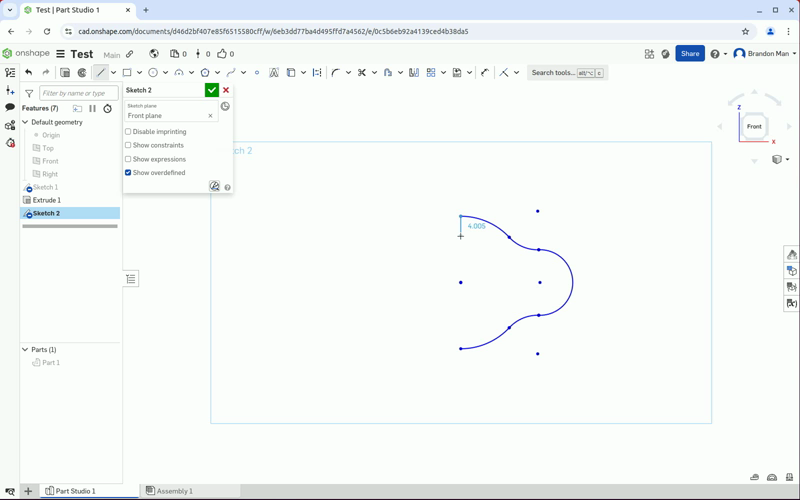
click(460, 235)
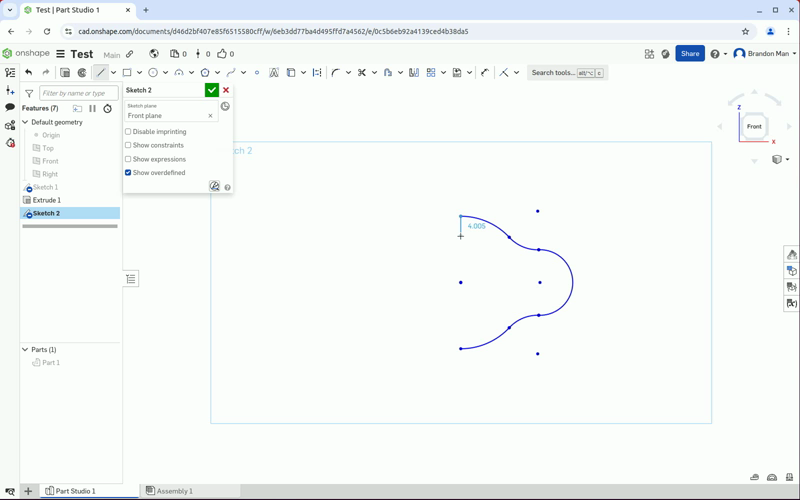
key_up(shift)
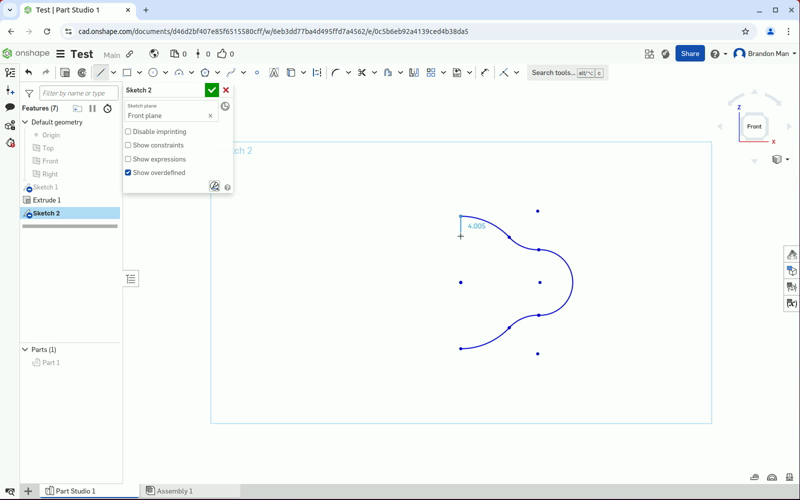
key(esc)
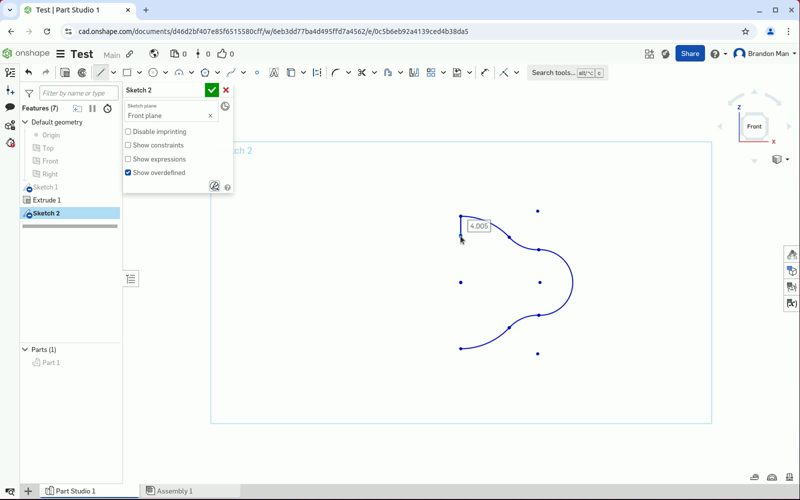
key(a)
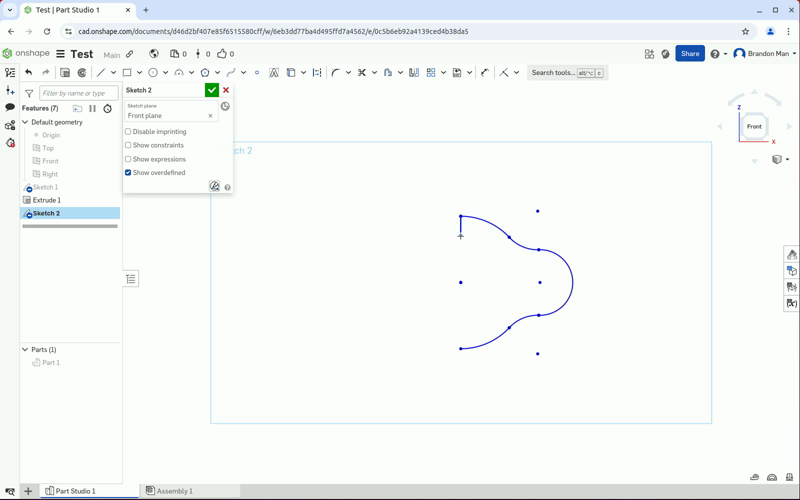
mouse_move(460, 235)
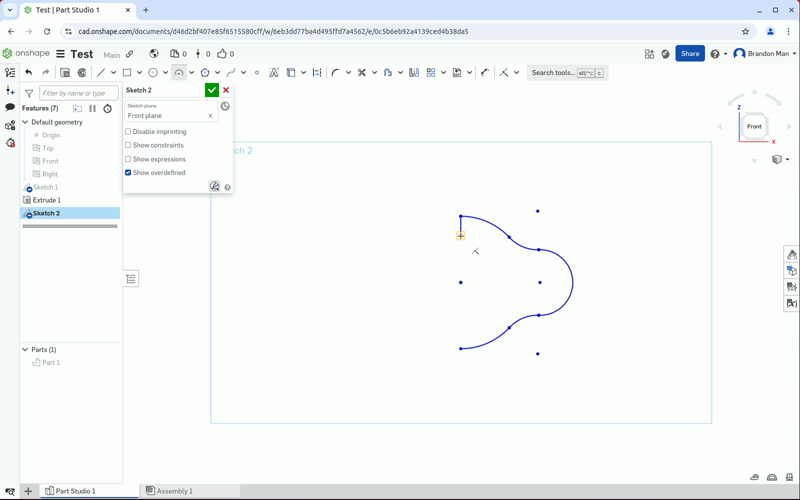
click(460, 235)
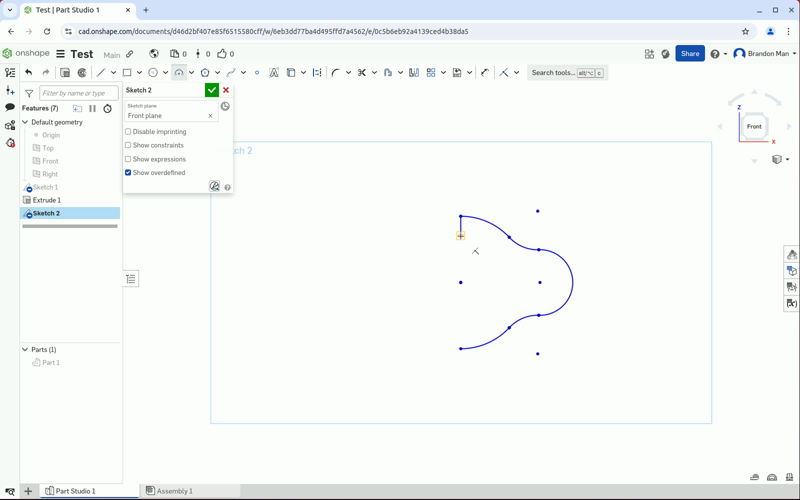
key_down(shift)
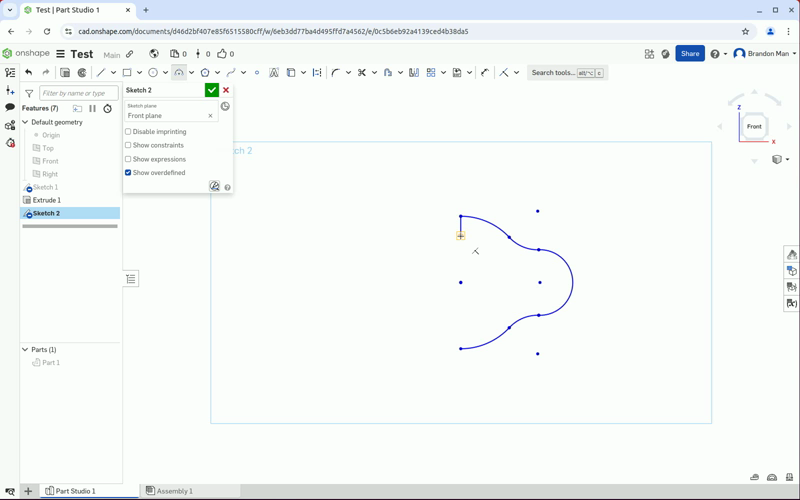
mouse_move(460, 329)
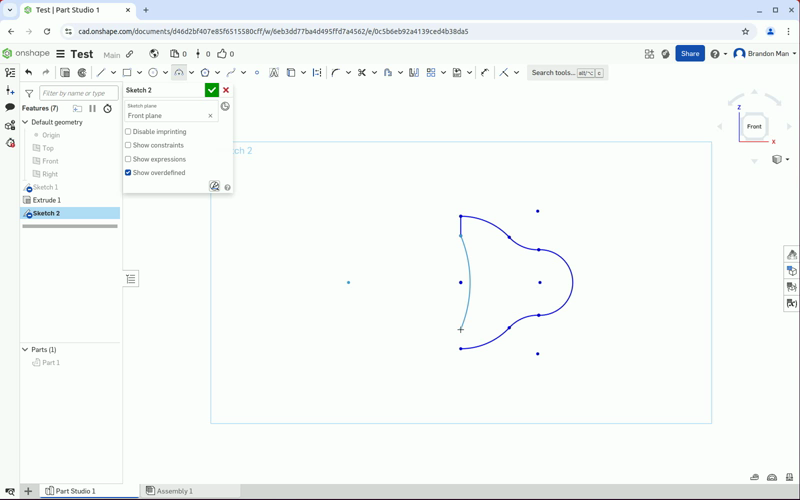
click(460, 329)
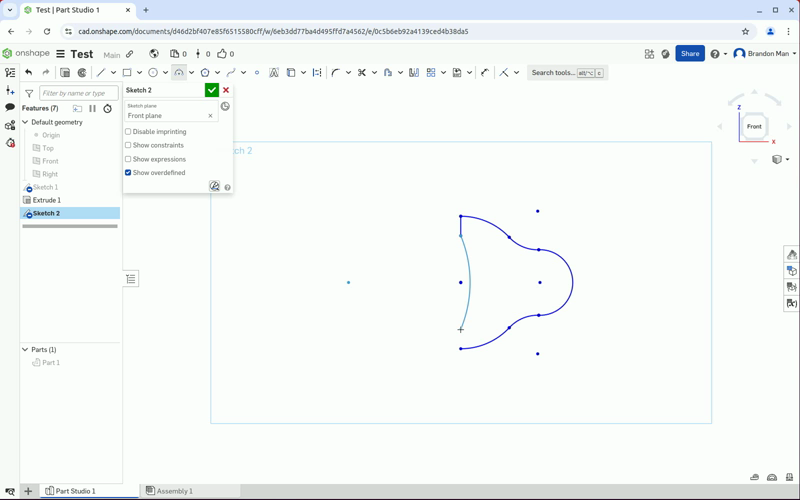
mouse_move(507, 282)
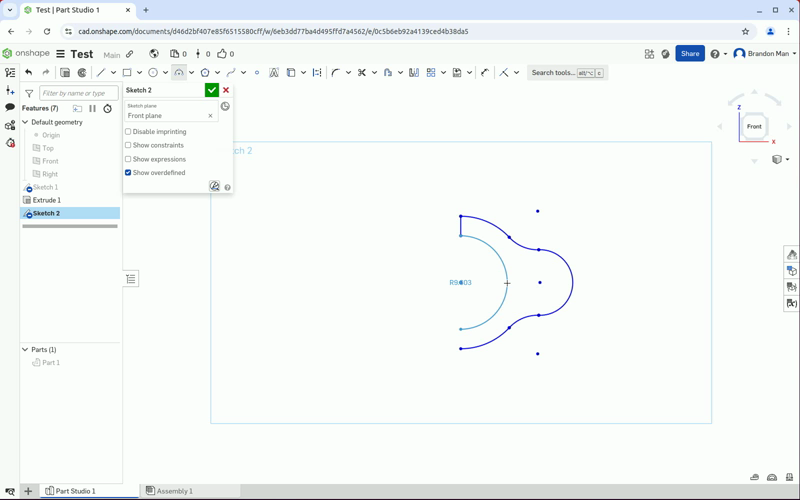
click(507, 282)
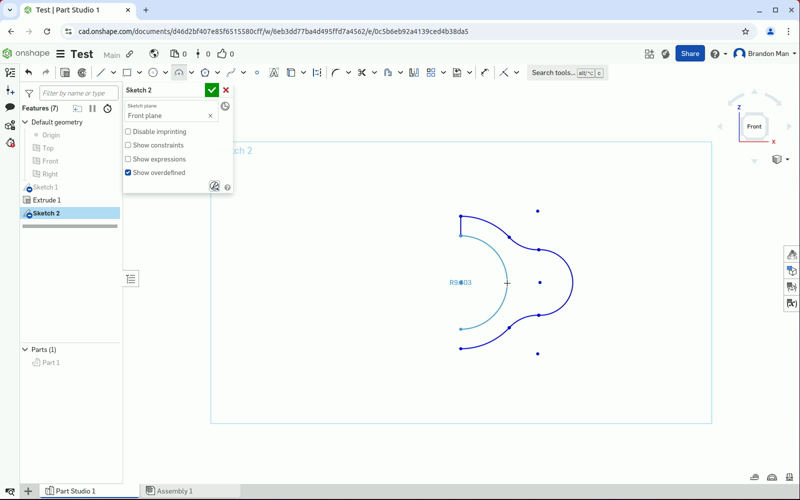
key_up(shift)
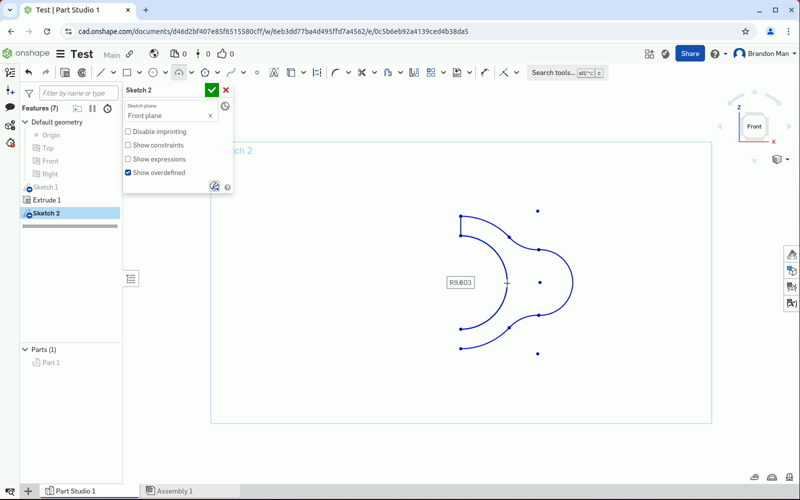
key(esc)
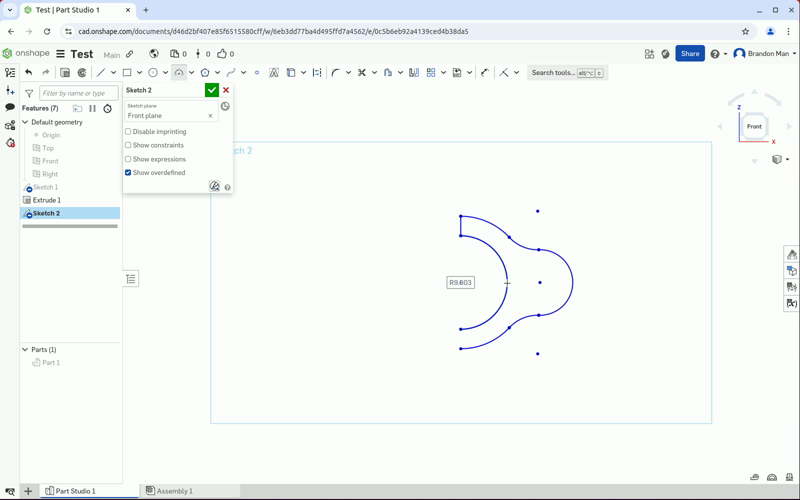
key(l)
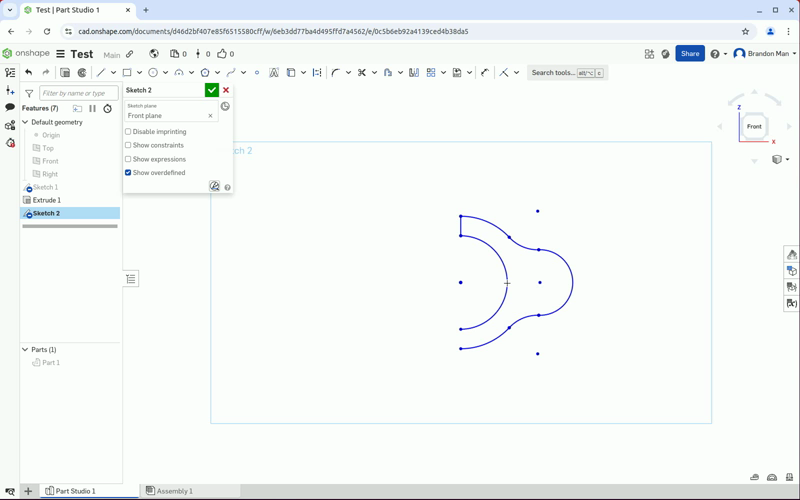
mouse_move(460, 329)
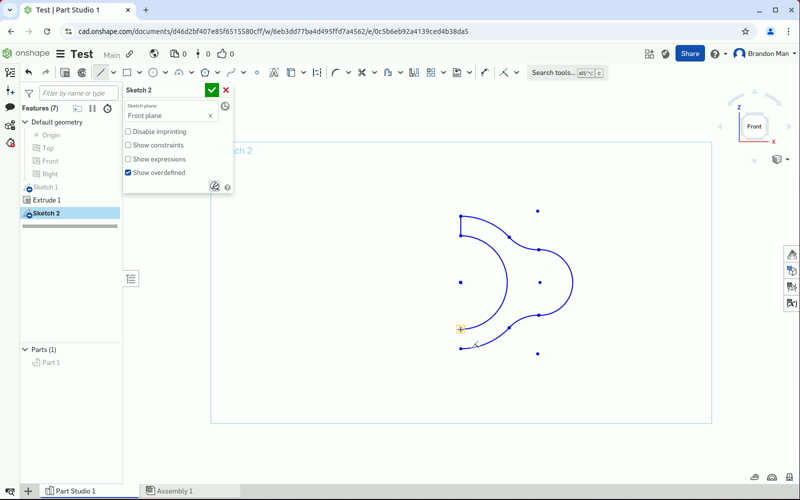
click(460, 329)
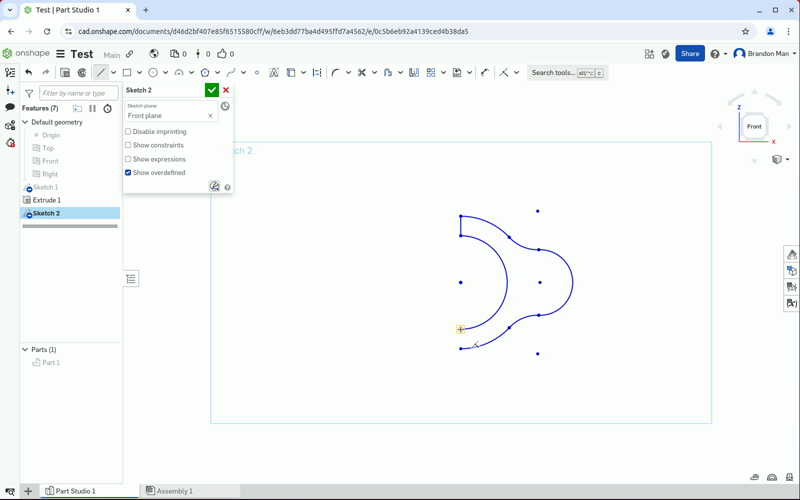
mouse_move(490, 329)
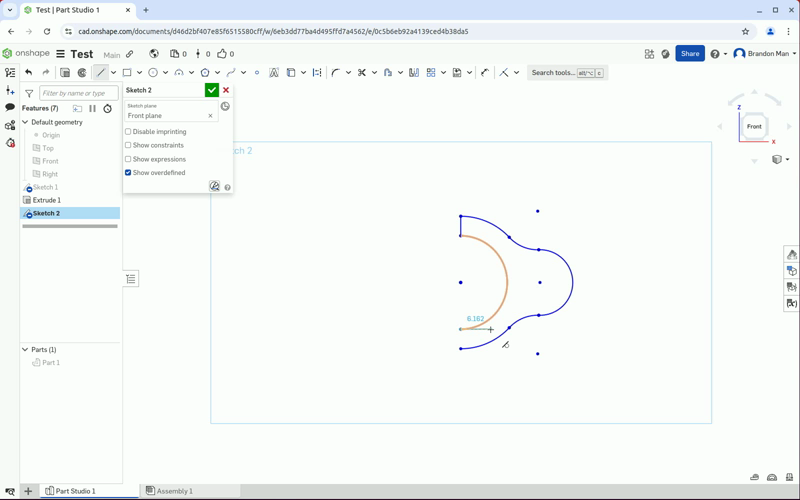
key_down(shift)
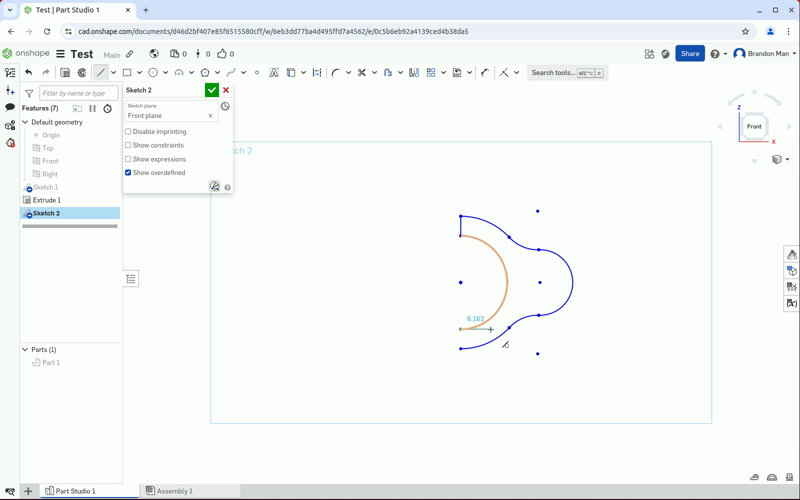
mouse_move(460, 348)
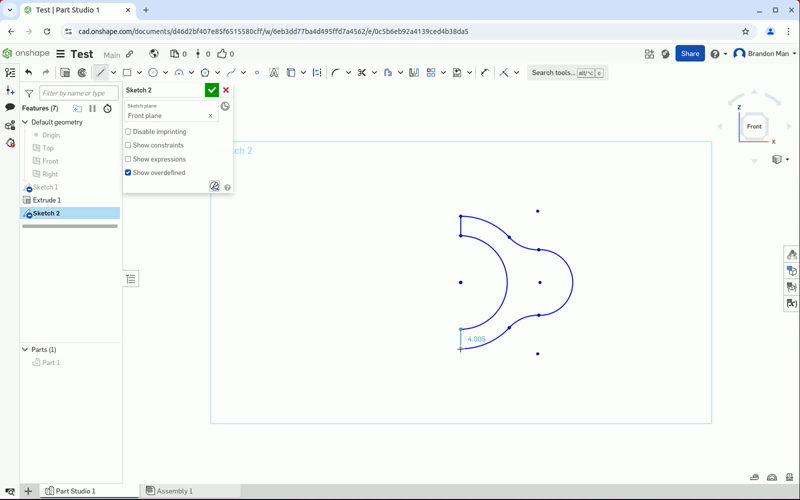
key_up(shift)
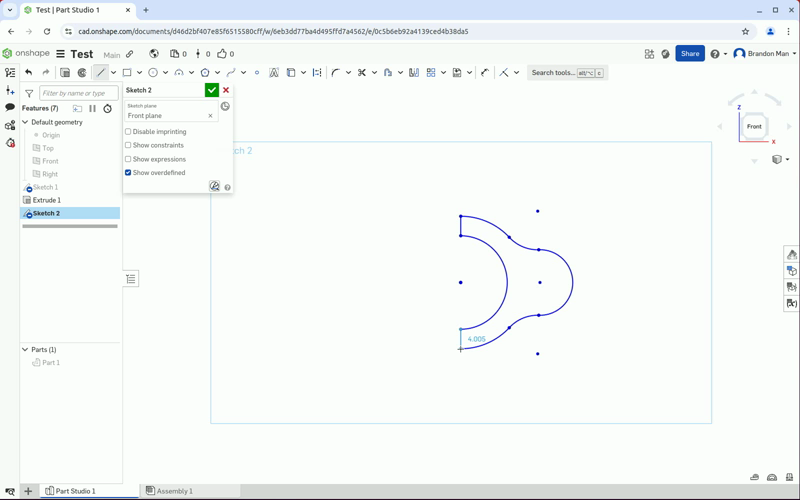
click(460, 348)
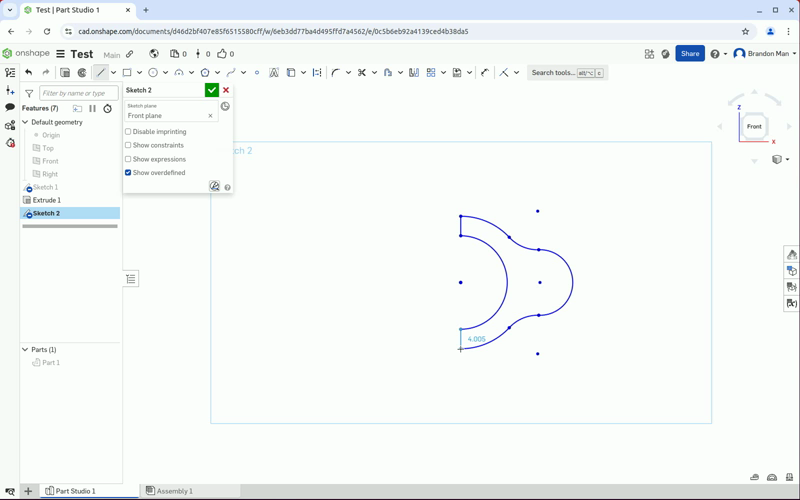
key(esc)
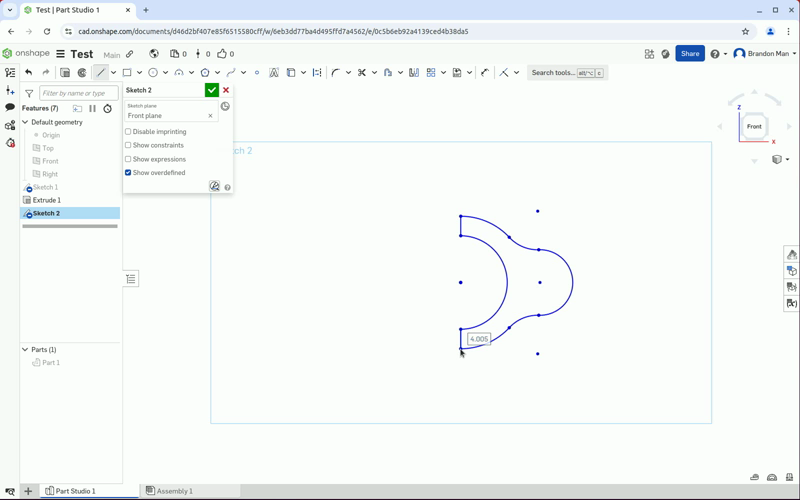
key(c)
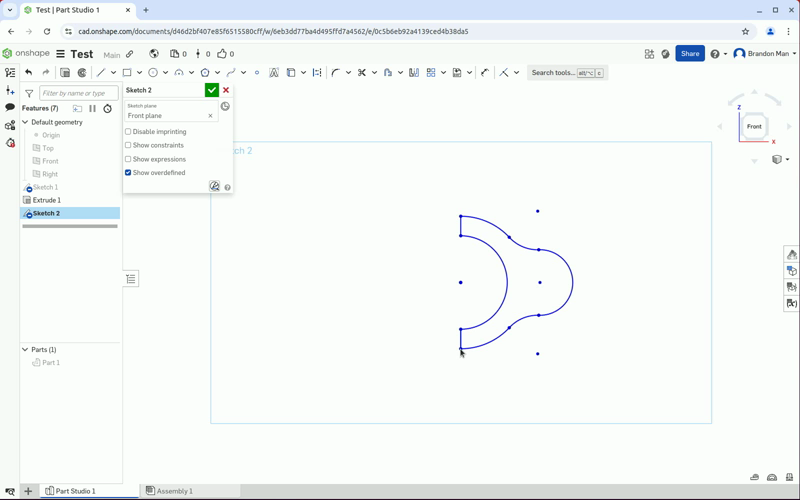
key_down(shift)
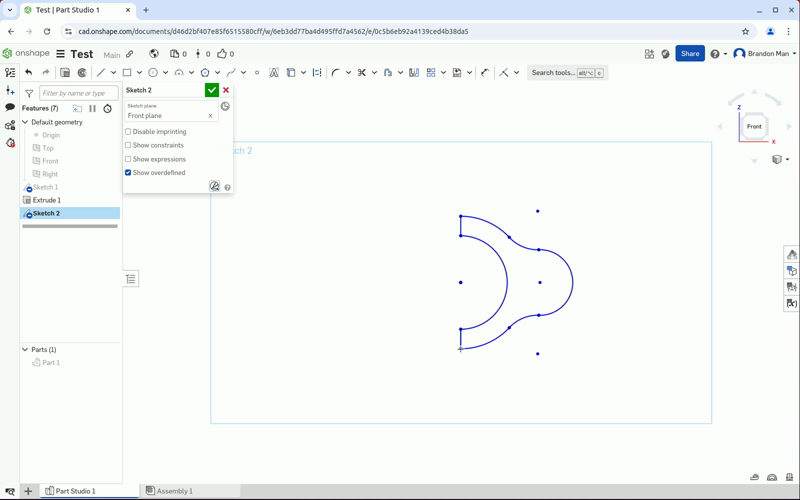
mouse_move(540, 281)
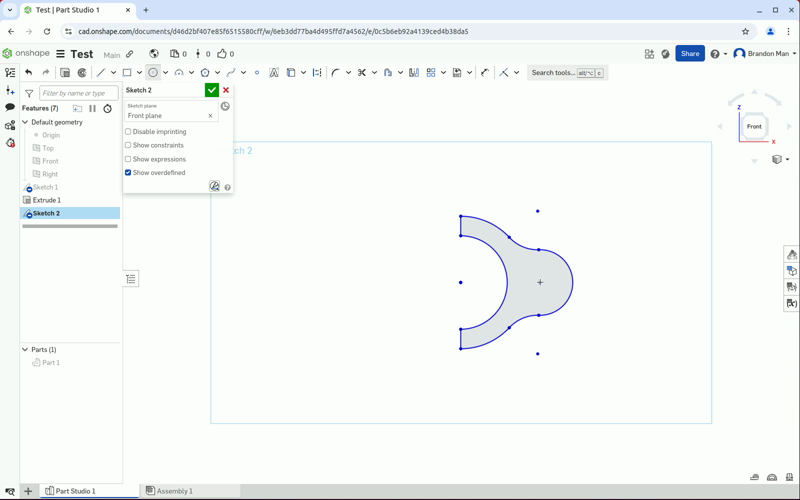
scroll(6)
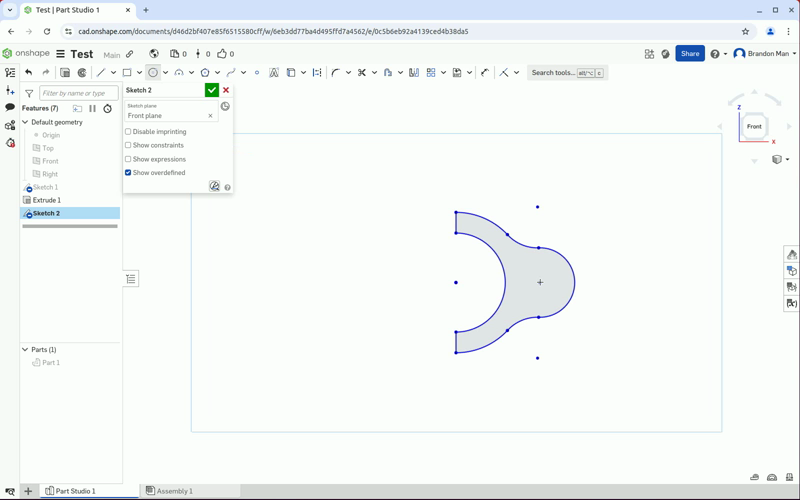
scroll(6)
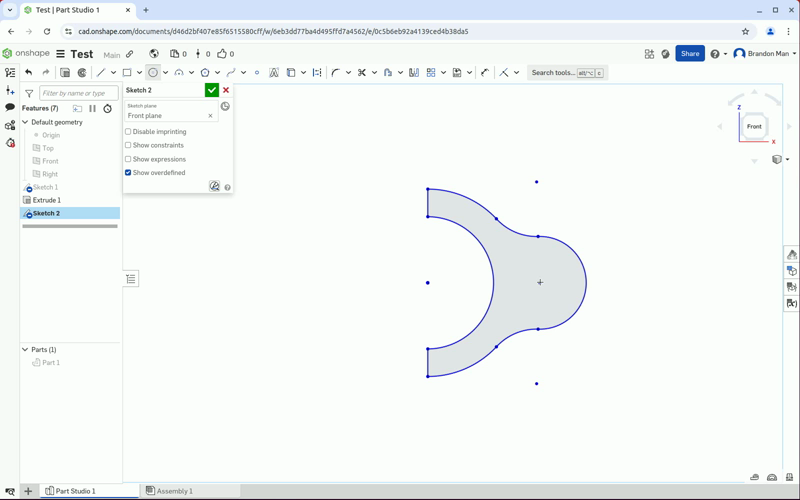
scroll(6)
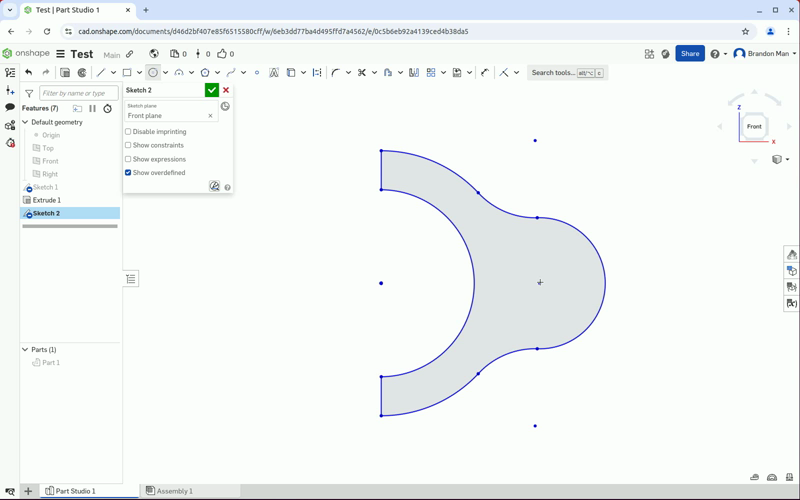
scroll(6)
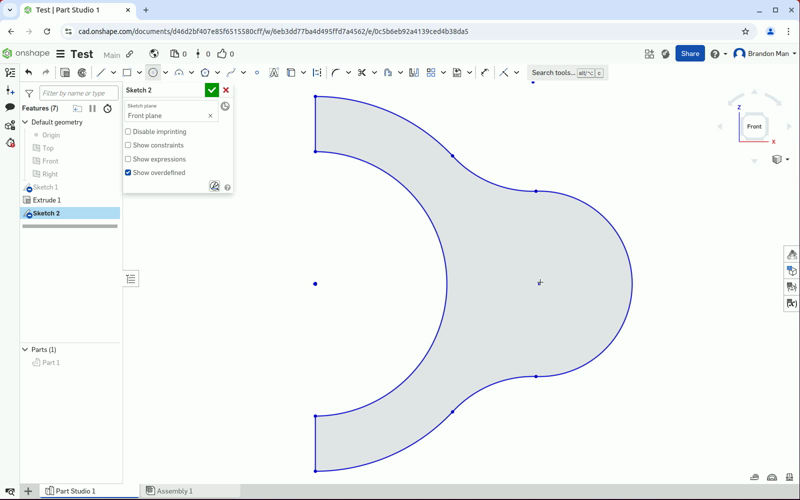
scroll(6)
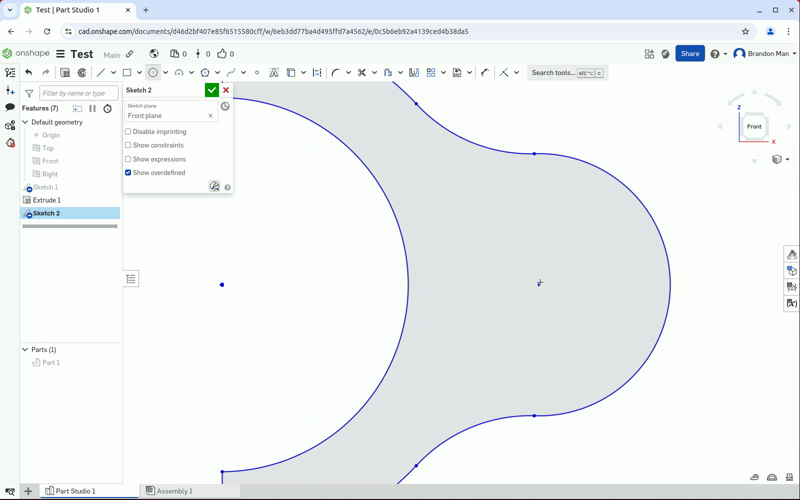
scroll(6)
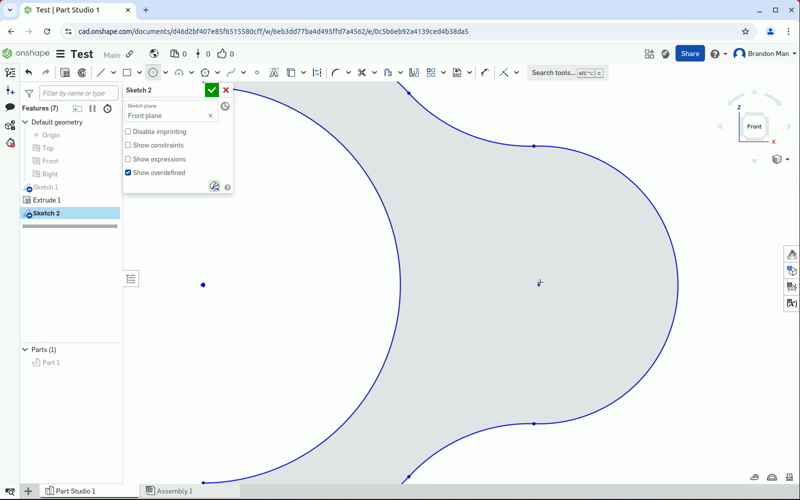
scroll(6)
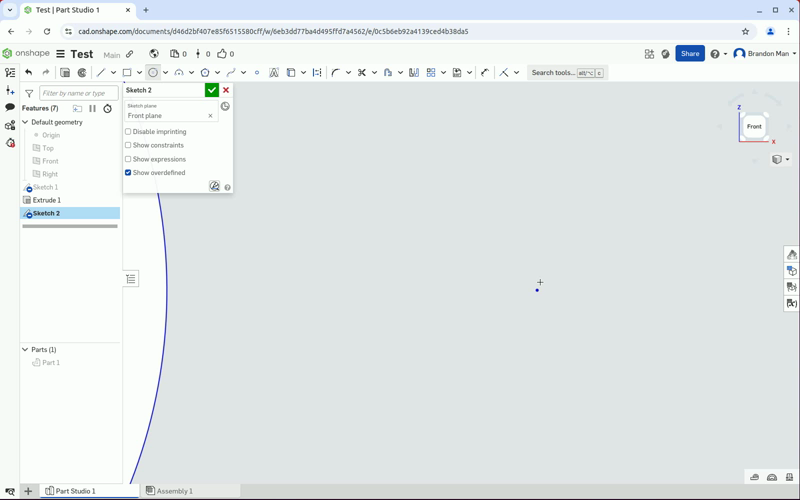
click(540, 281)
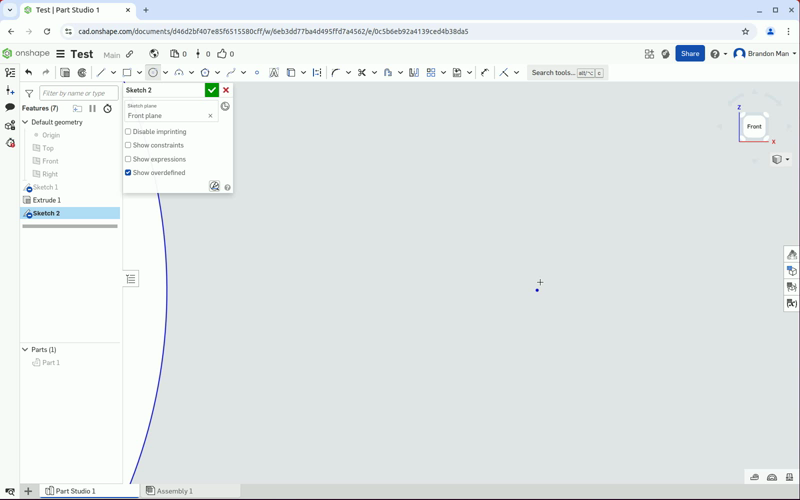
scroll(-6)
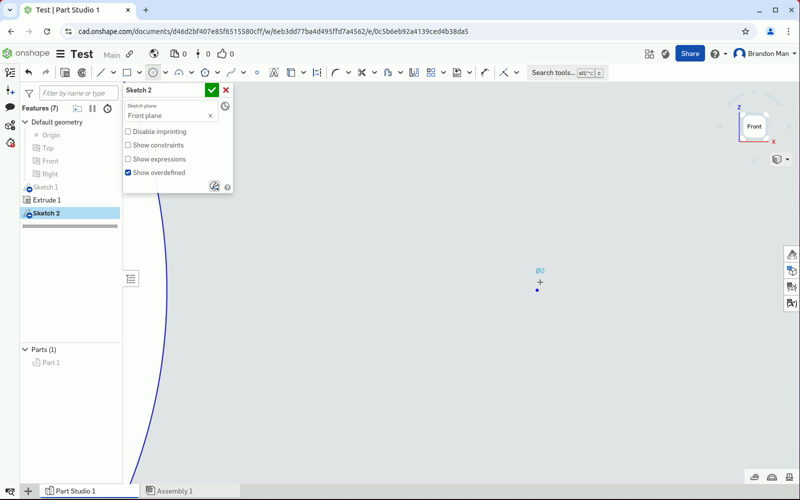
scroll(-6)
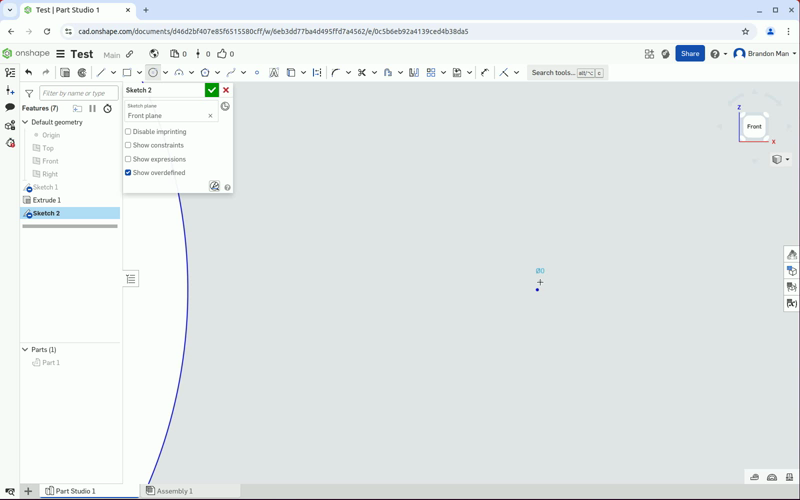
scroll(-6)
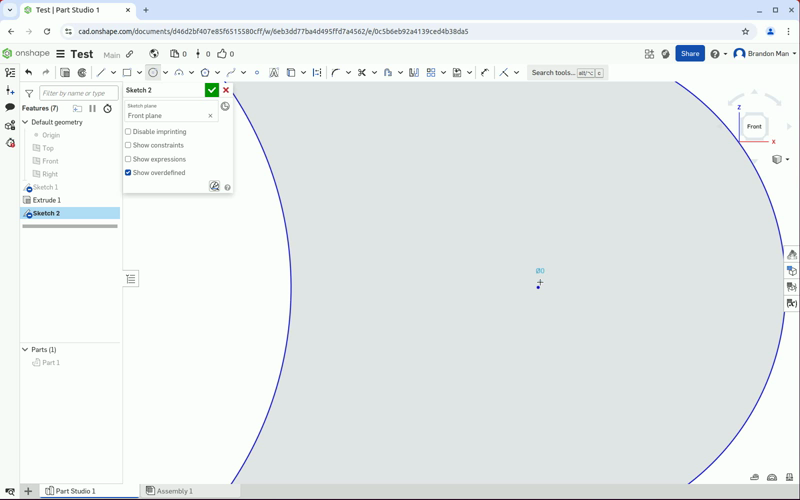
scroll(-6)
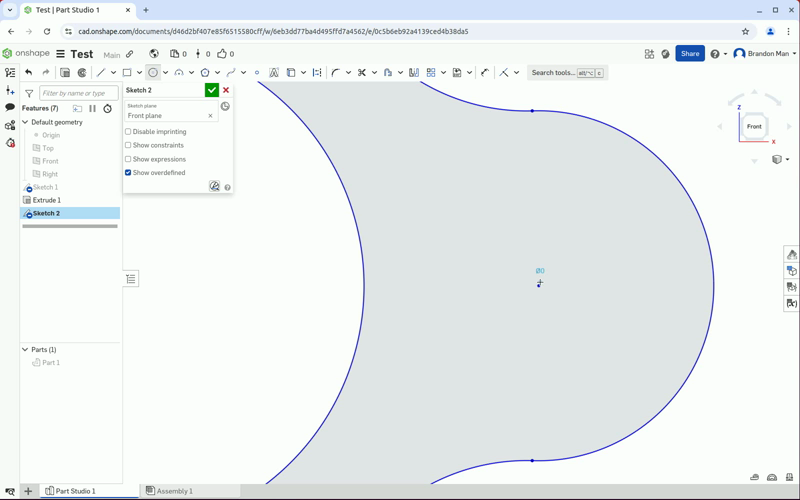
scroll(-6)
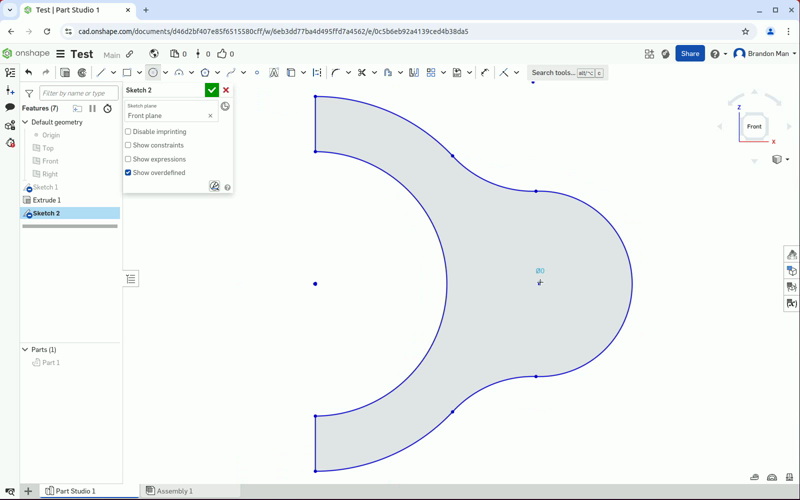
scroll(-6)
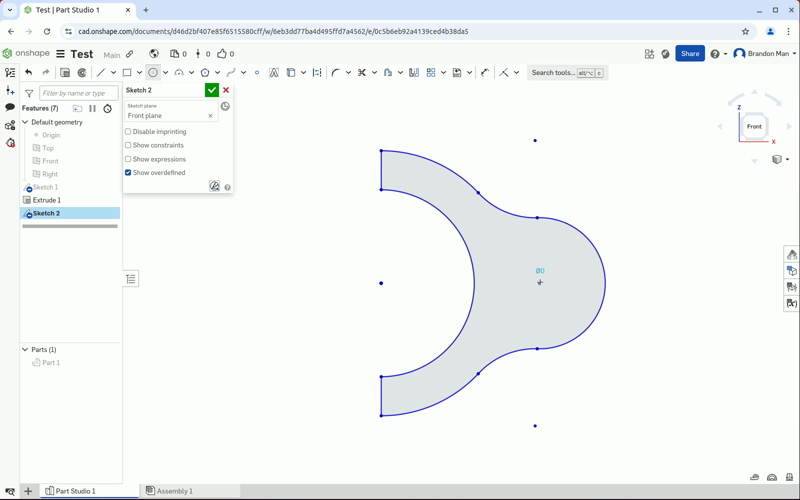
scroll(-6)
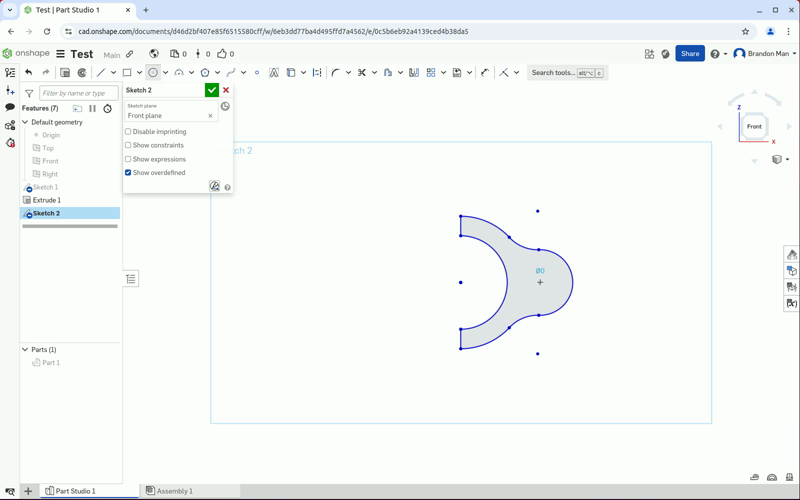
key_up(shift)
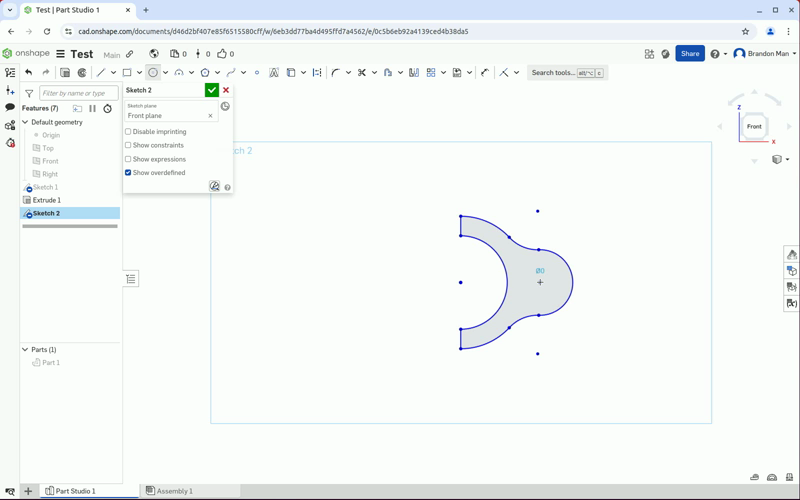
mouse_move(553, 281)
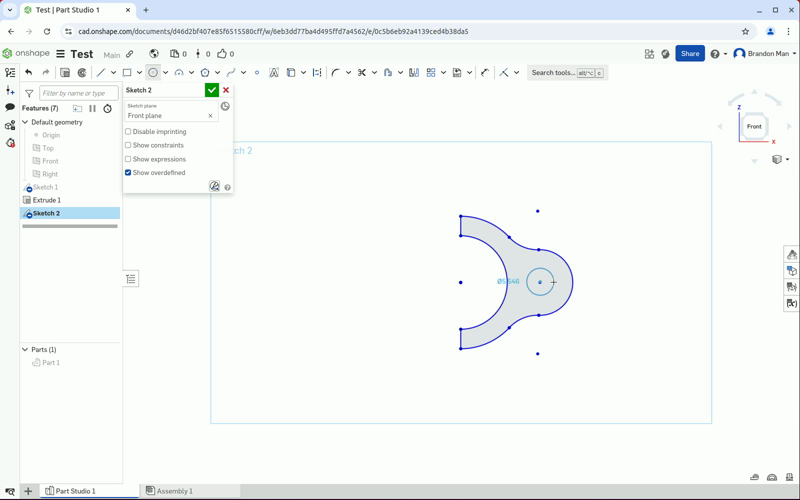
click(553, 281)
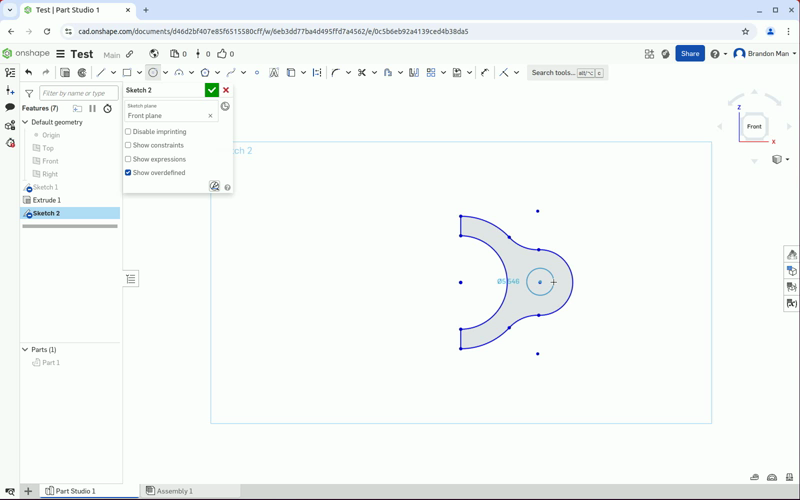
key(esc)
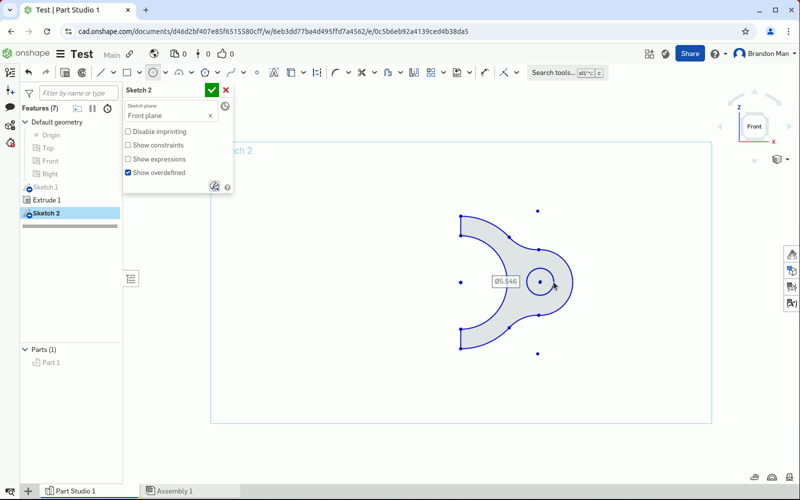
mouse_move(478, 292)
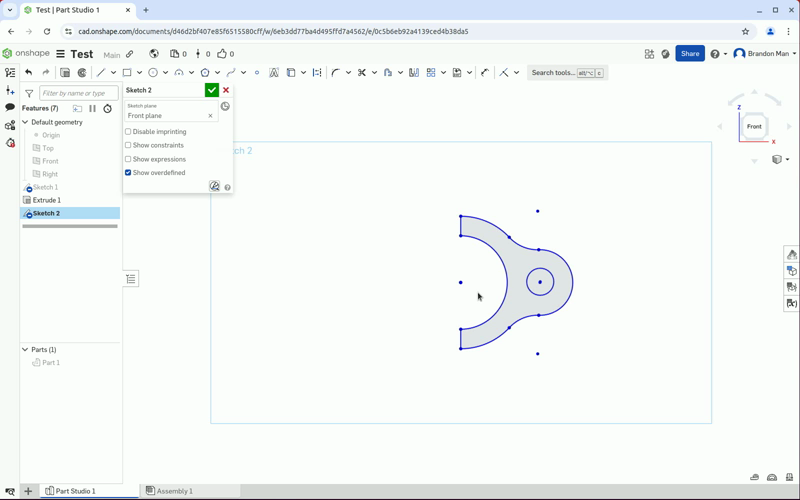
click(478, 292)
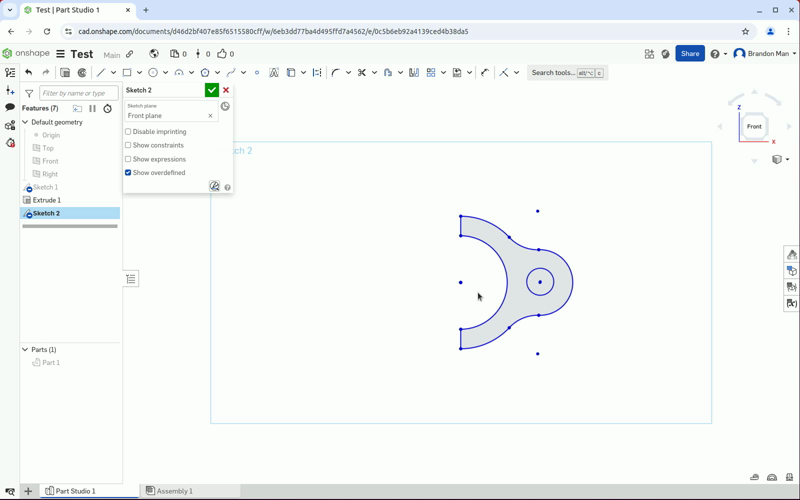
mouse_move(73, 352)
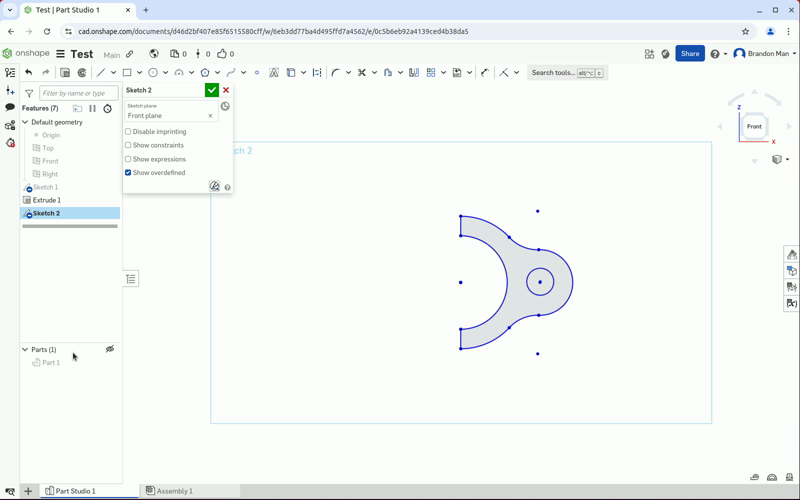
key(shift+y)
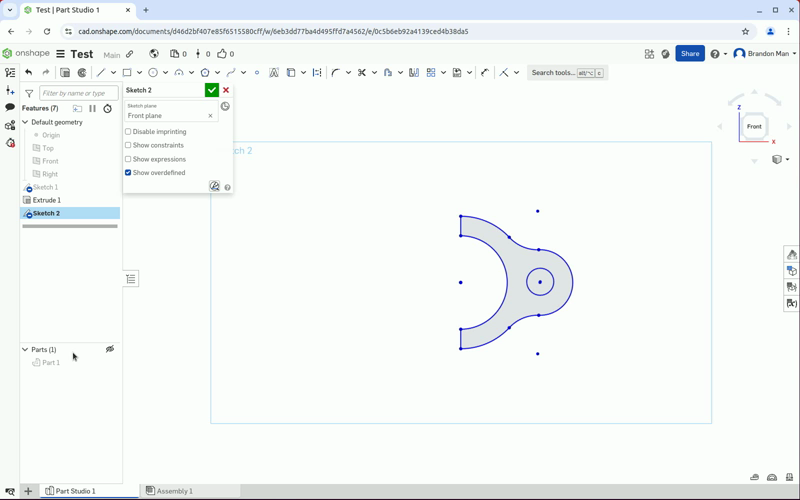
key(shift+e)
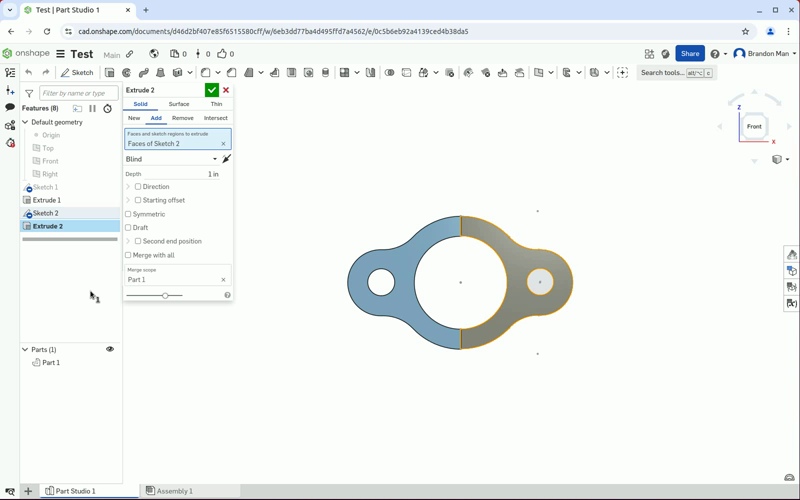
mouse_move(143, 106)
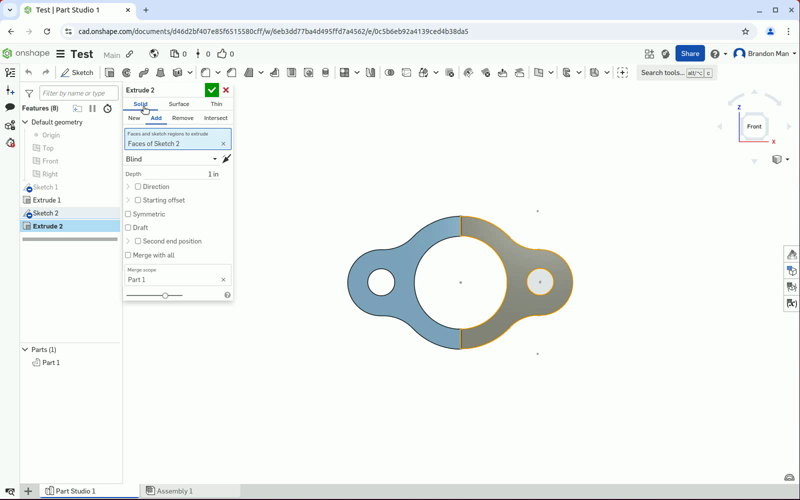
click(143, 106)
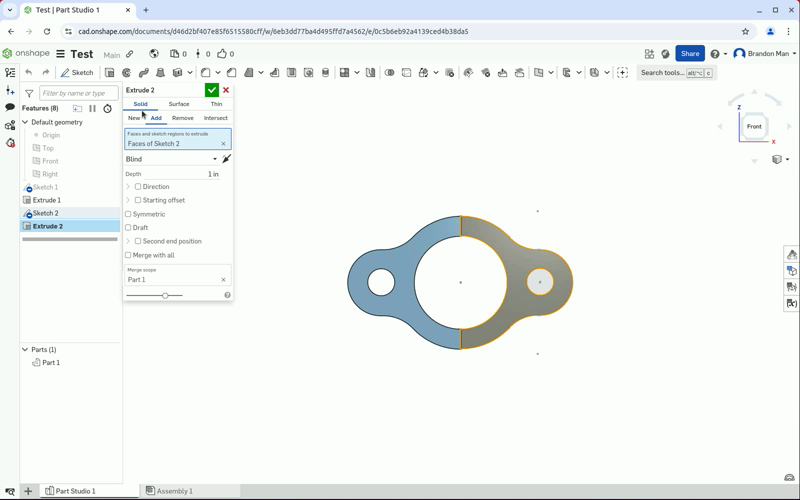
mouse_move(137, 120)
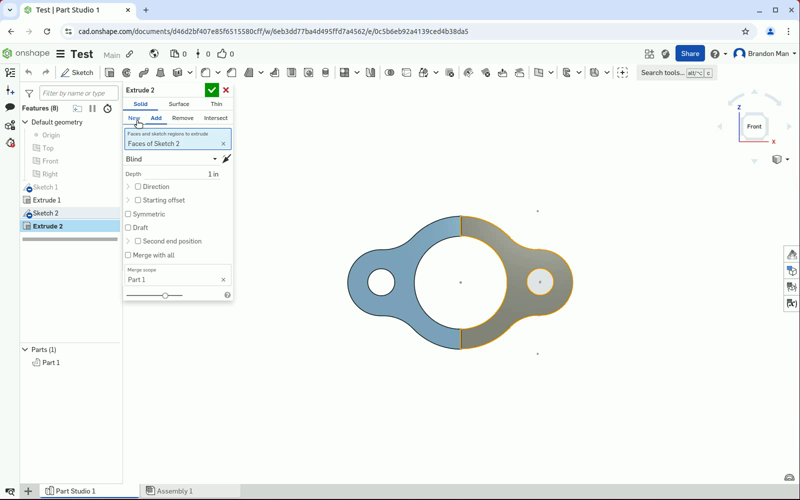
click(137, 120)
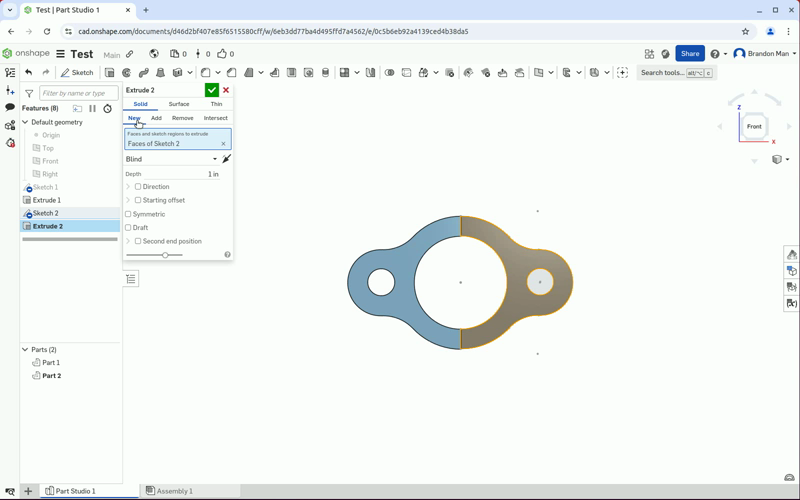
key(tab, 4)
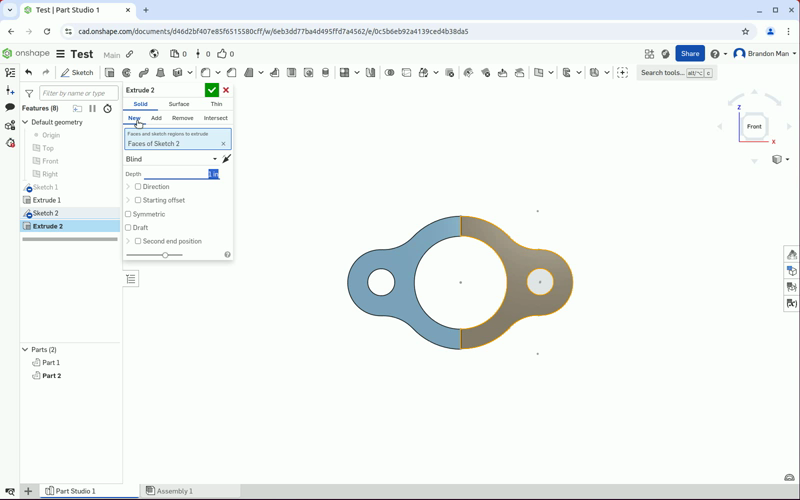
text(5.536)
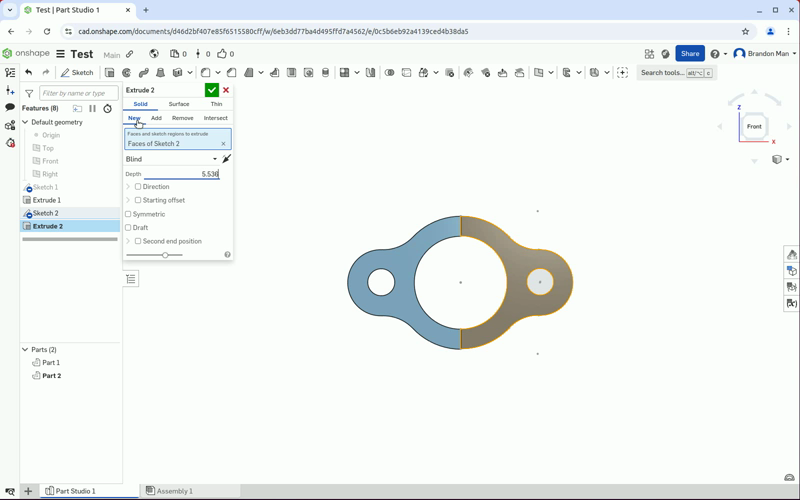
key(enter)
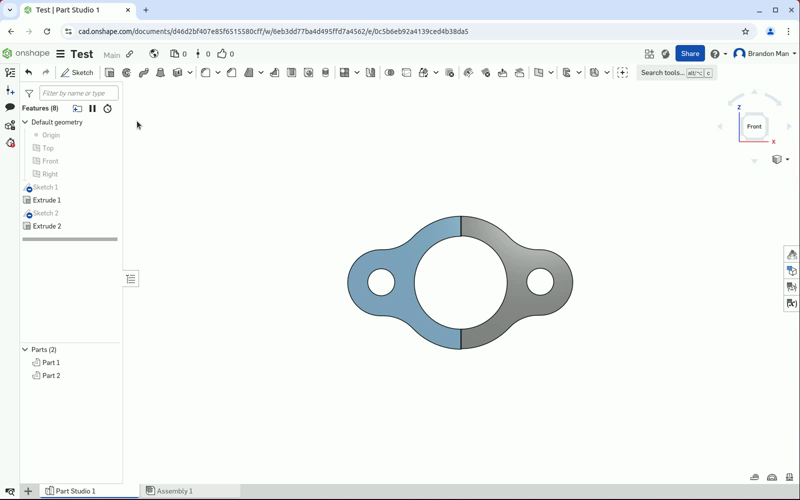
key(shift+h)
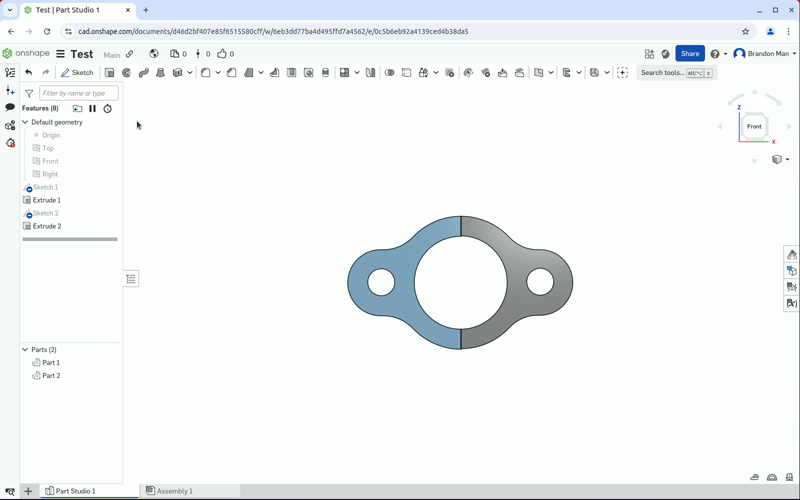
key(shift+h)
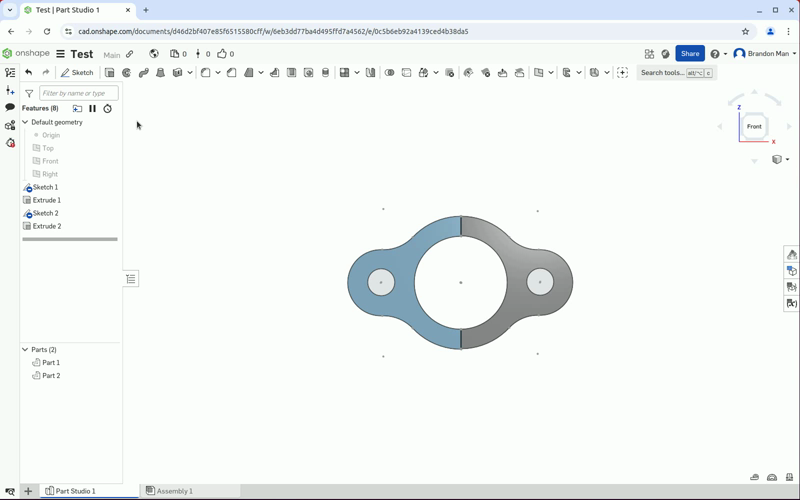
key(shift+7)
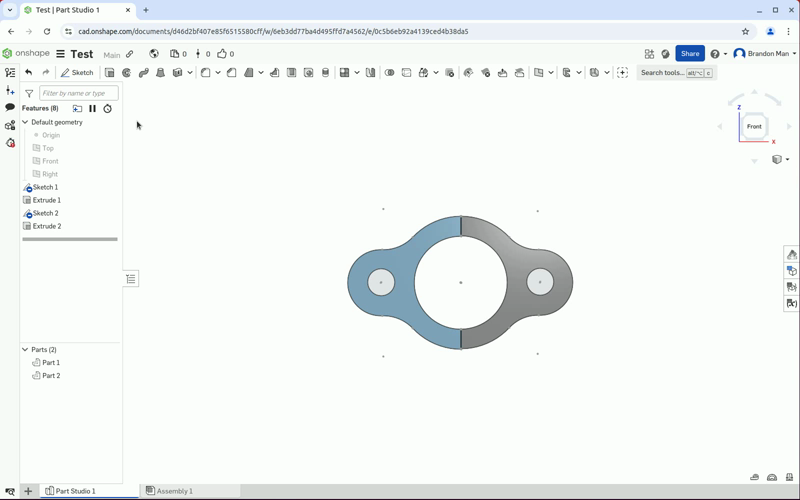
key(left, 2)
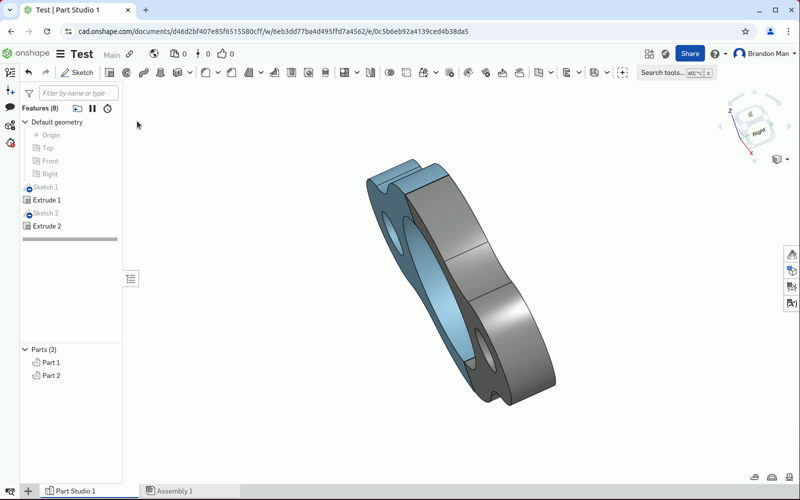
key(down, 2)
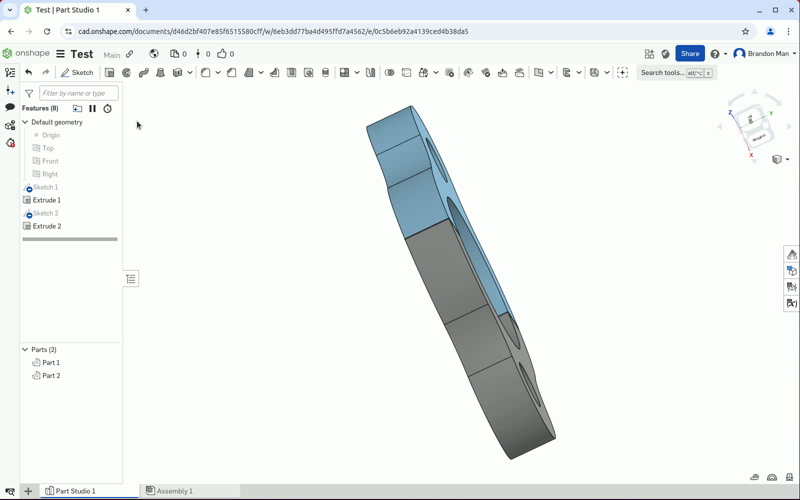
key(up, 2)
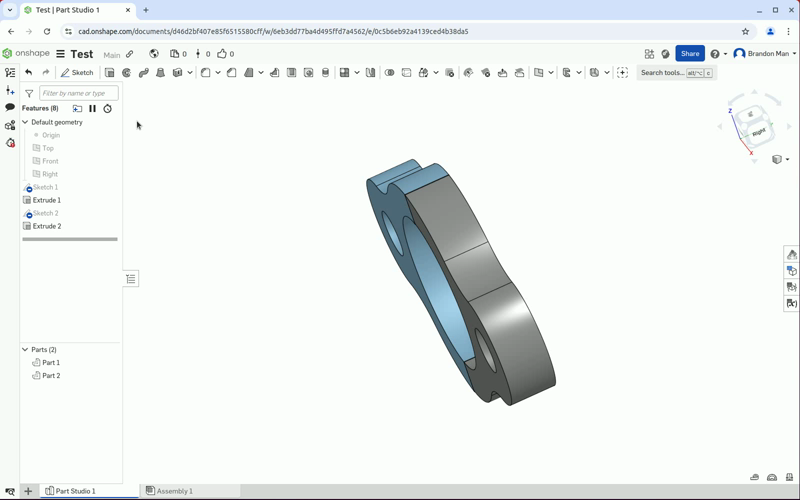
key(right, 2)
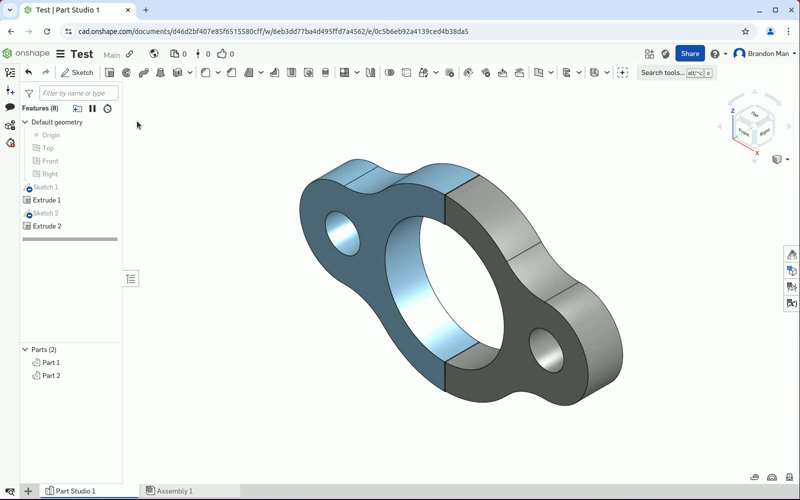
mouse_move(73, 189)
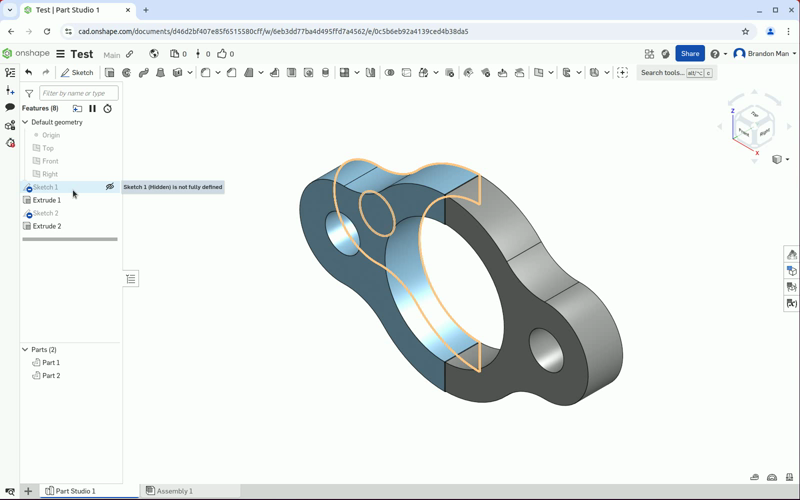
click(73, 189)